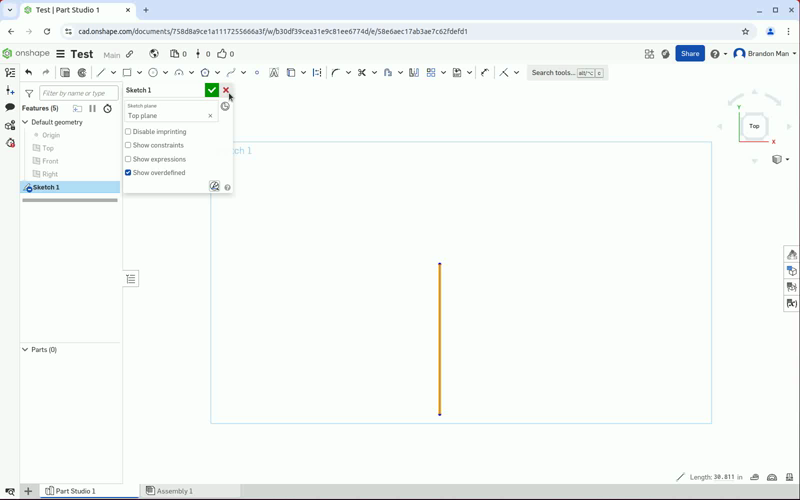
key(shift+h)
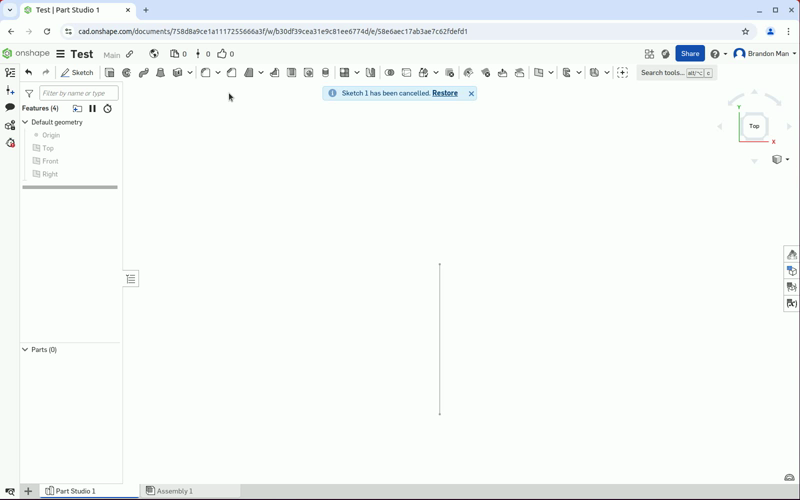
mouse_move(73, 352)
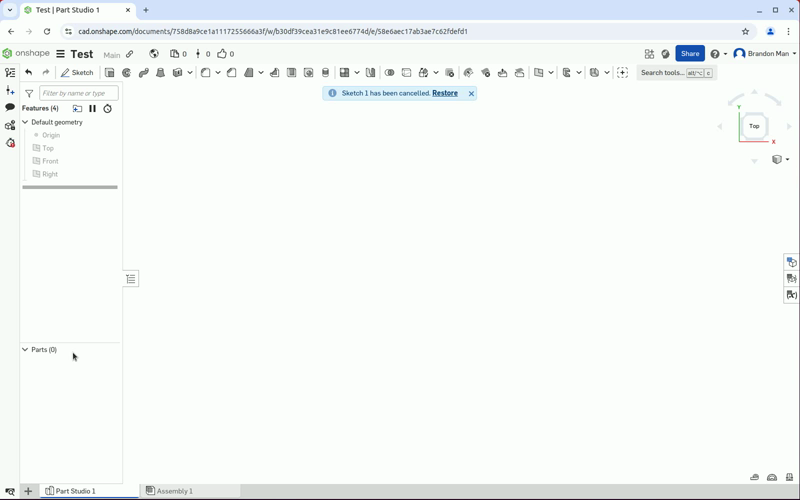
key(y)
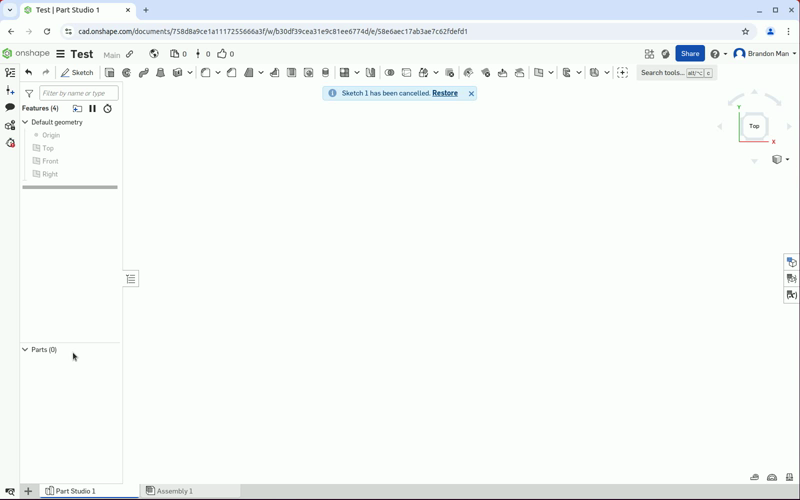
key(shift+p)
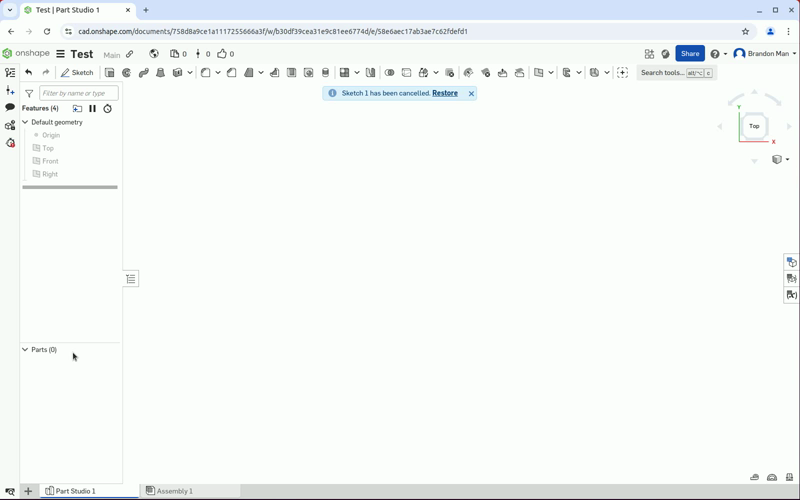
key(space)
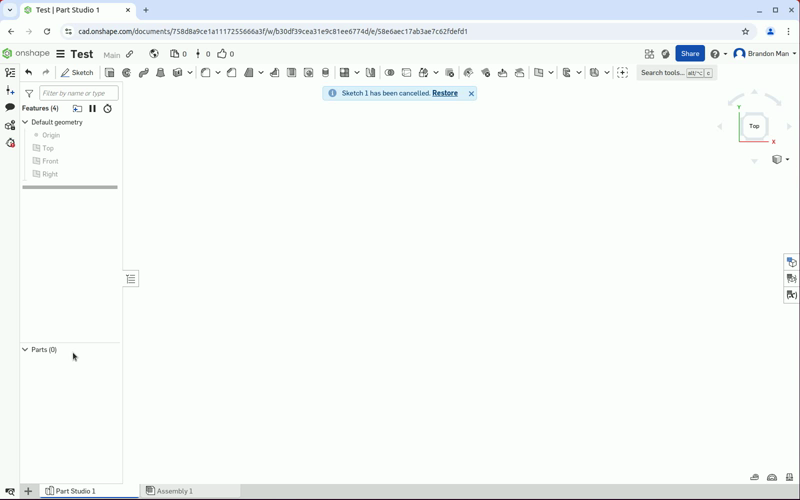
key_down(shift)
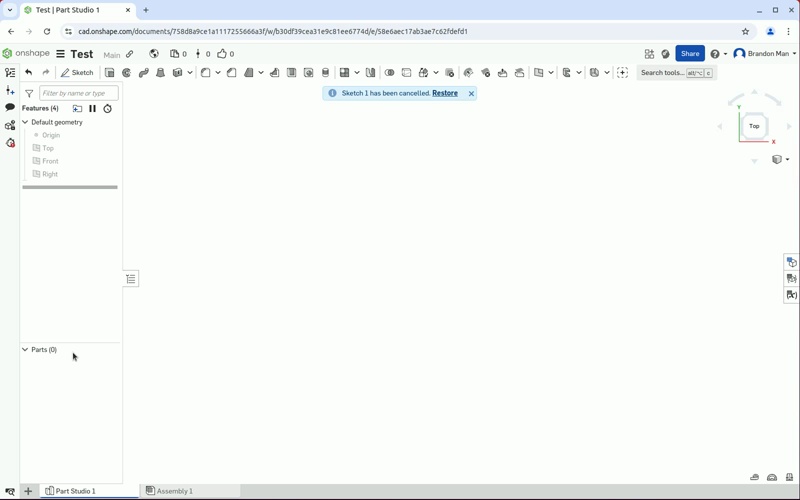
key(up)
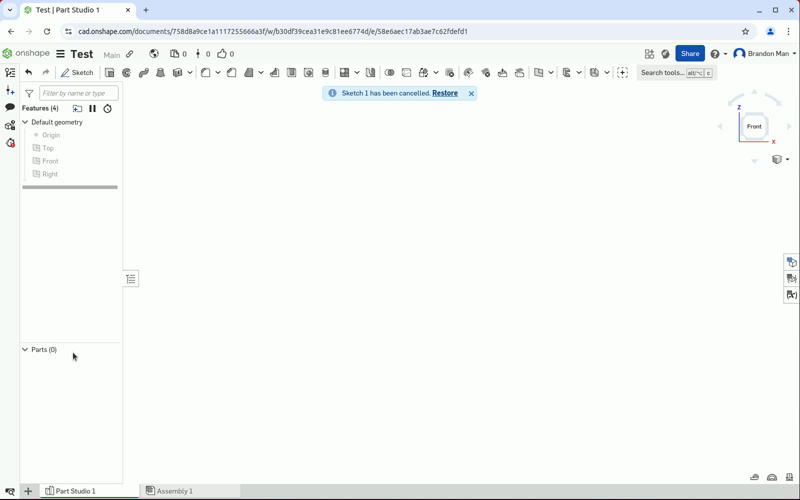
key_up(shift)
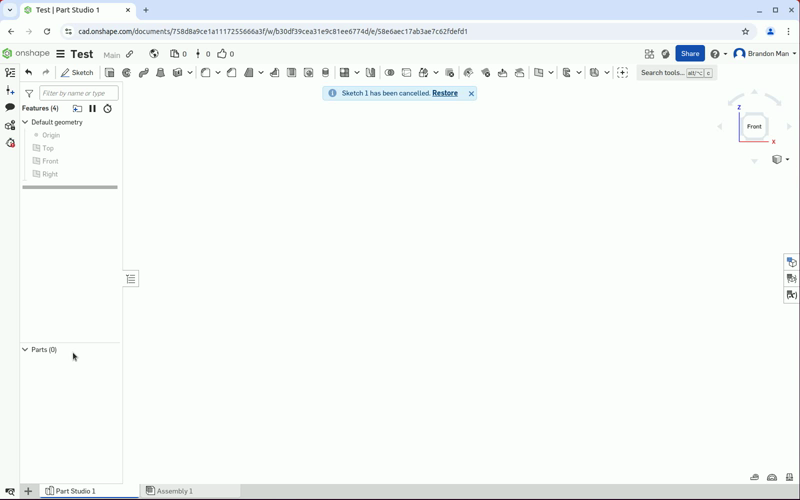
mouse_move(73, 352)
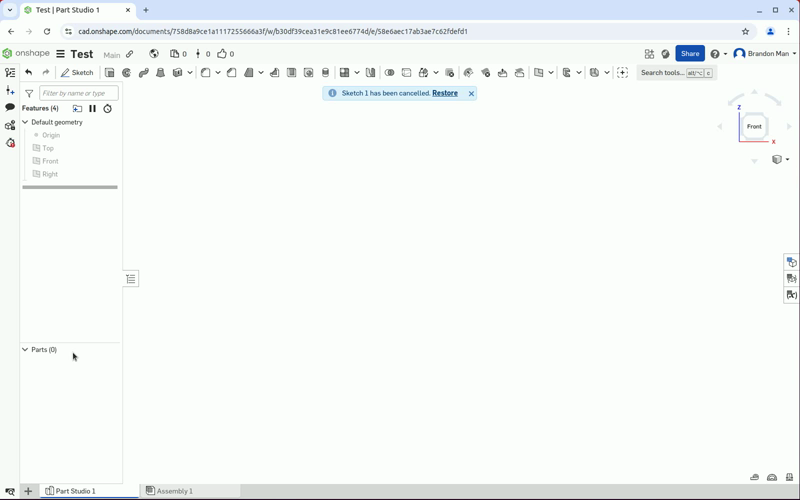
key(shift+y)
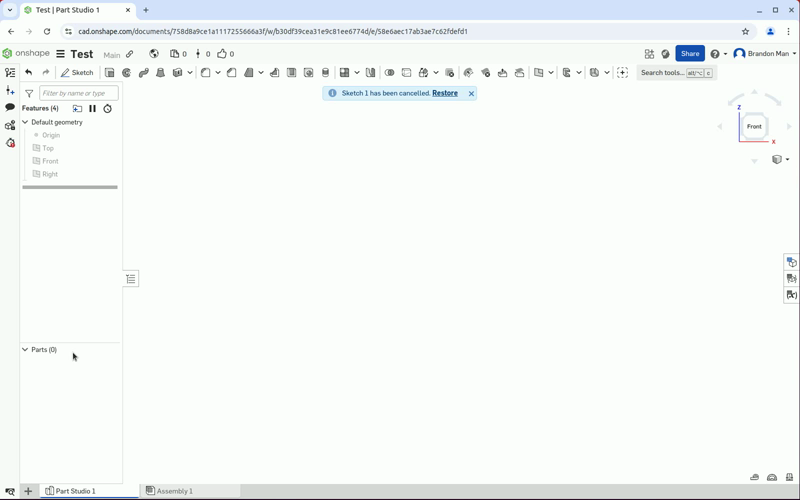
key(shift+s)
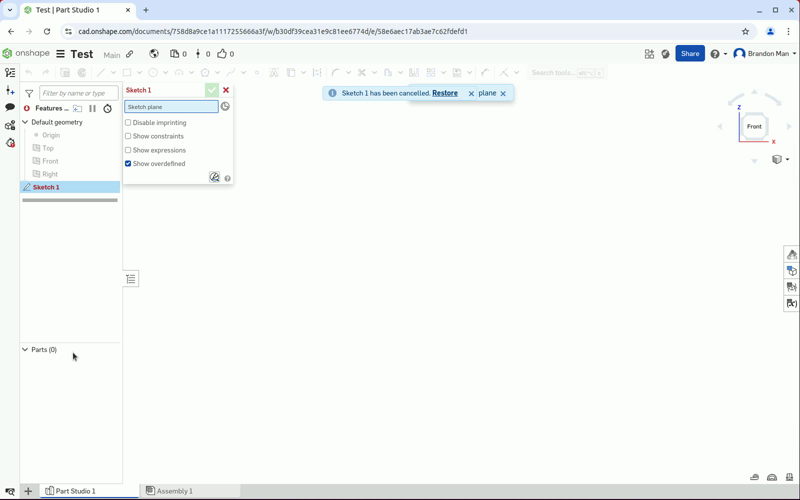
mouse_move(73, 163)
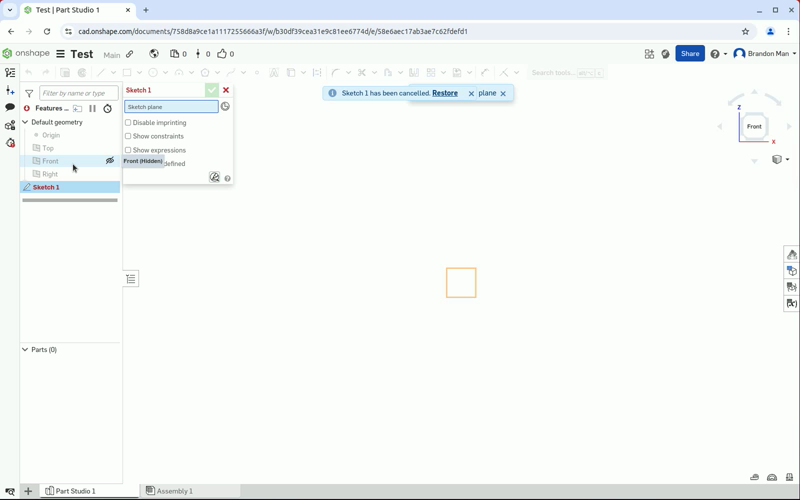
click(73, 163)
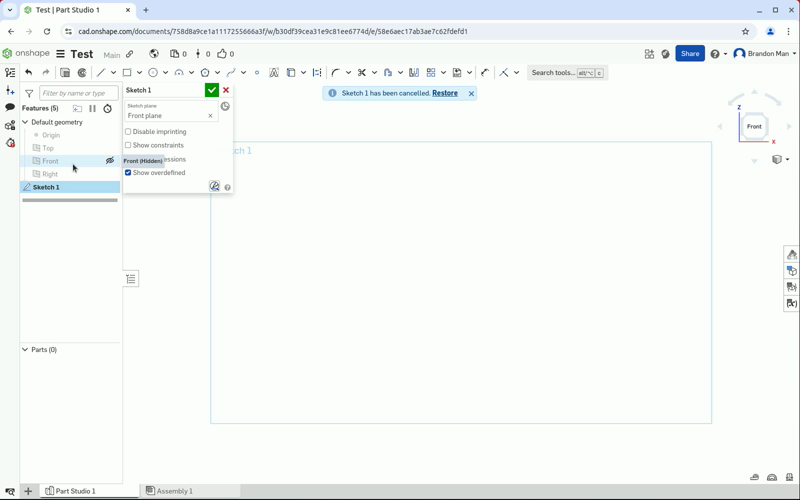
mouse_move(73, 352)
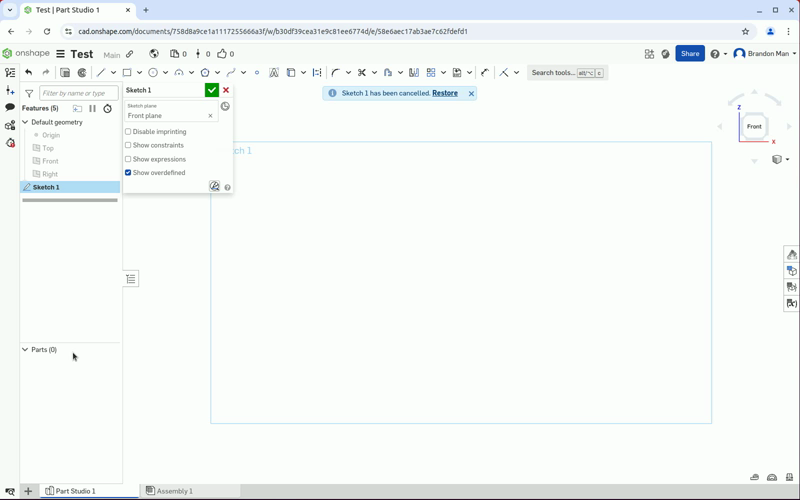
key(y)
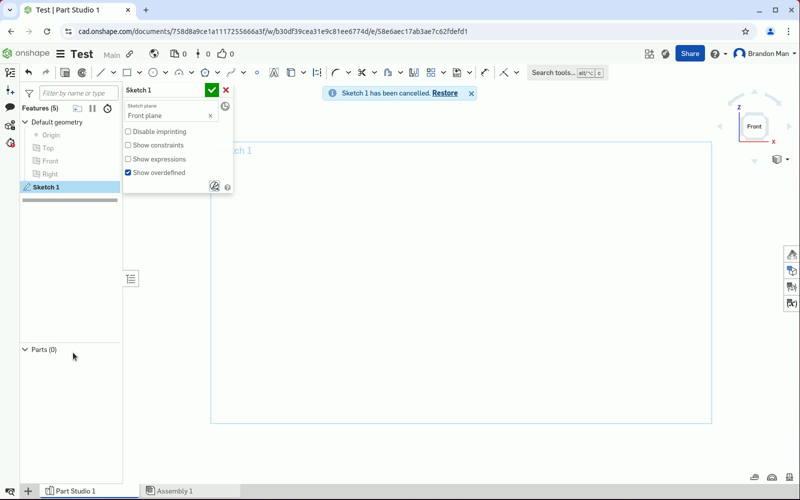
key(l)
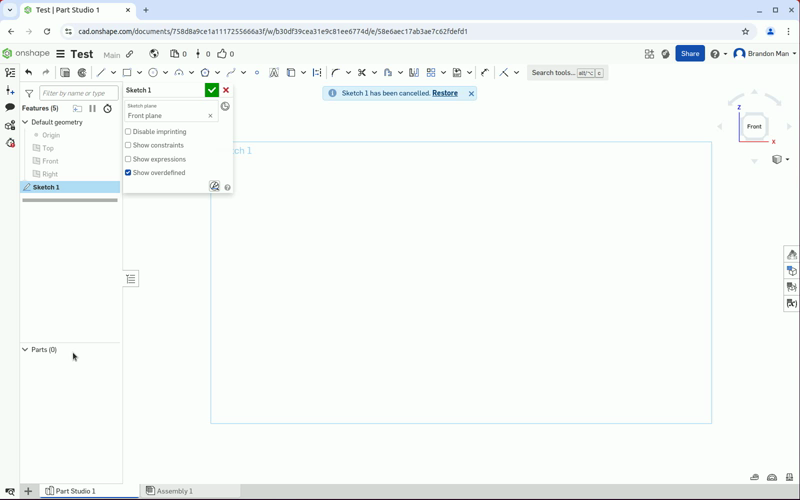
key_down(shift)
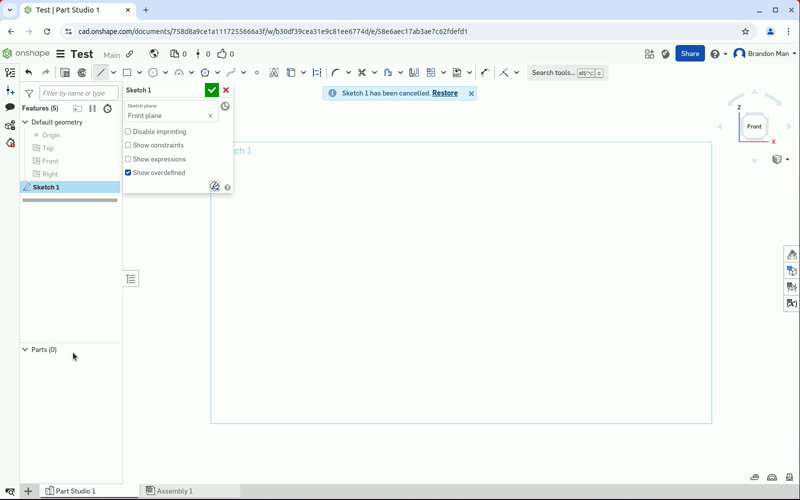
mouse_move(479, 209)
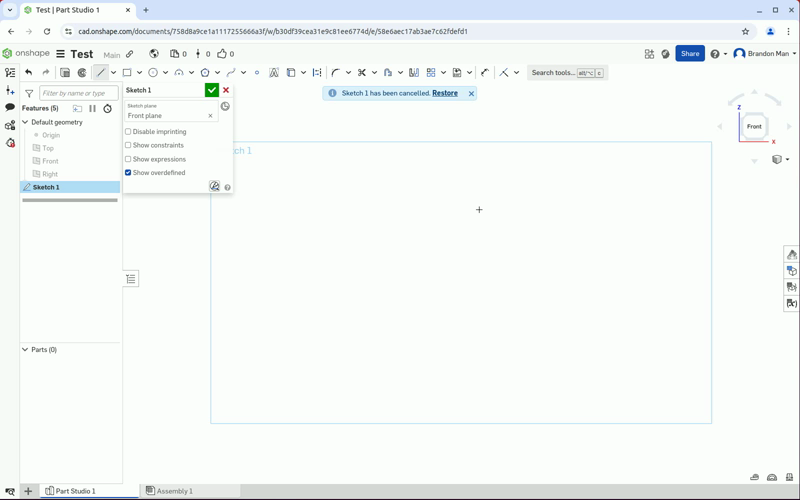
click(479, 209)
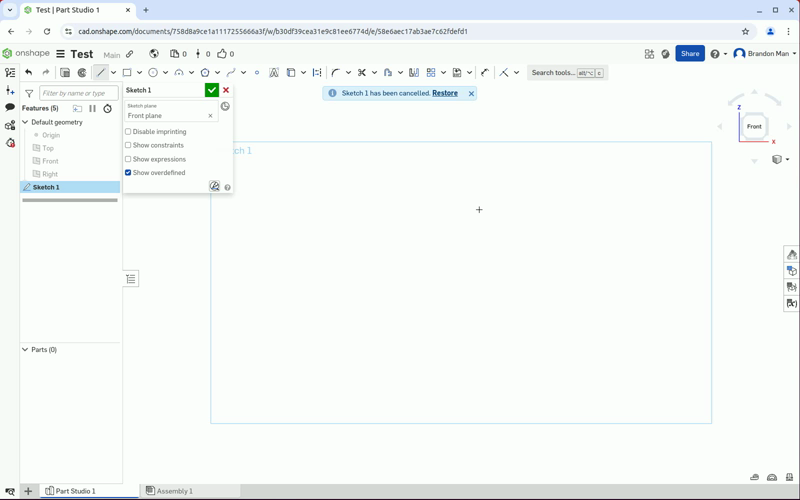
key_up(shift)
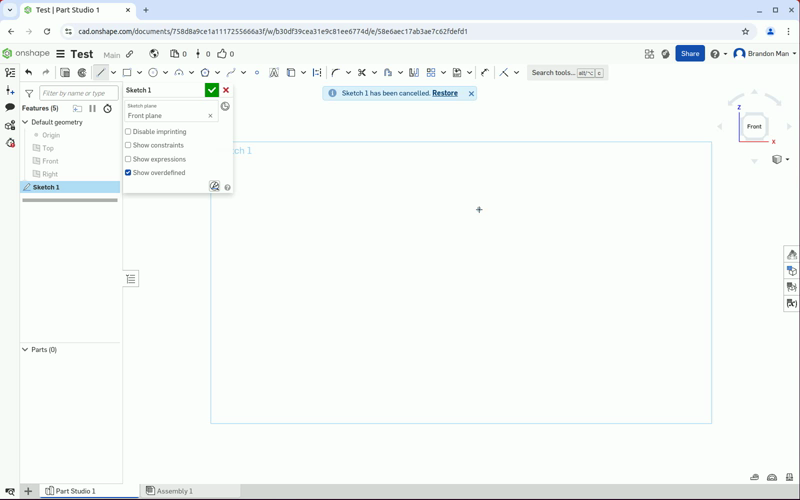
key_down(shift)
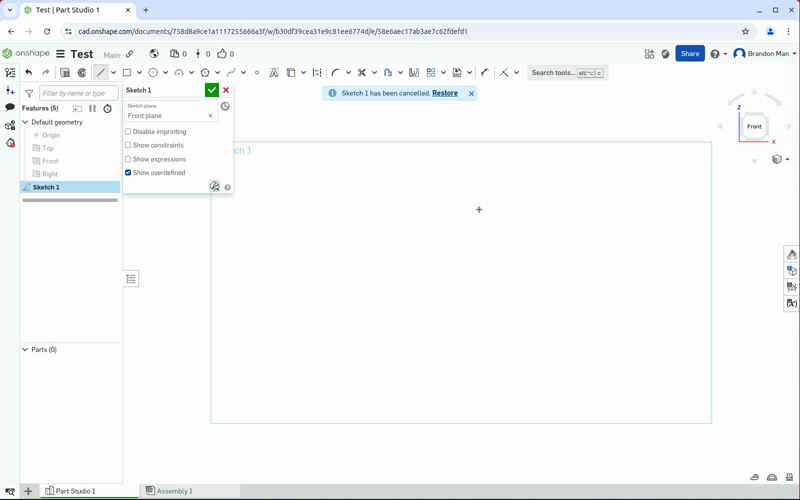
mouse_move(509, 209)
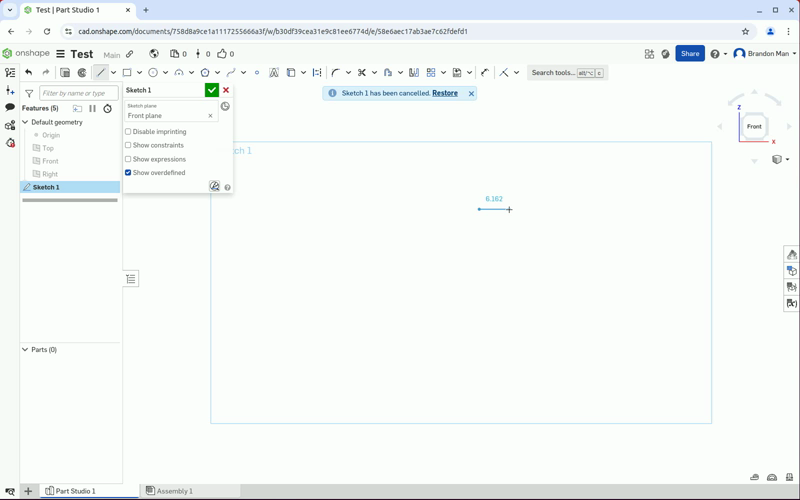
mouse_move(481, 209)
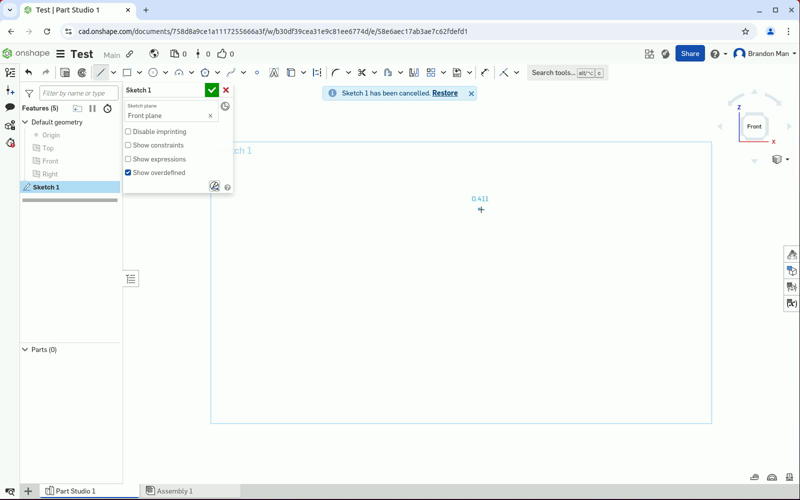
scroll(6)
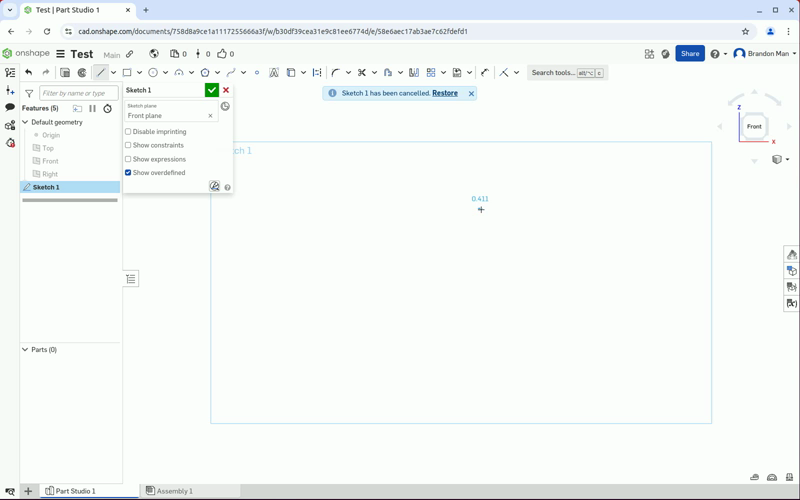
scroll(6)
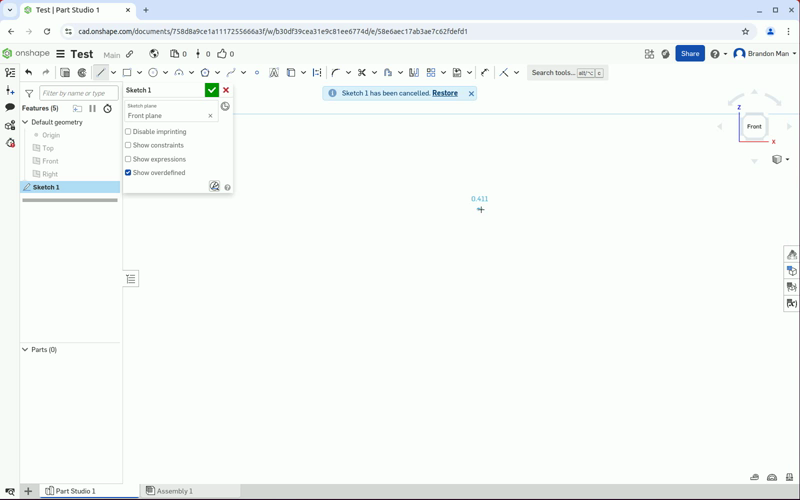
scroll(6)
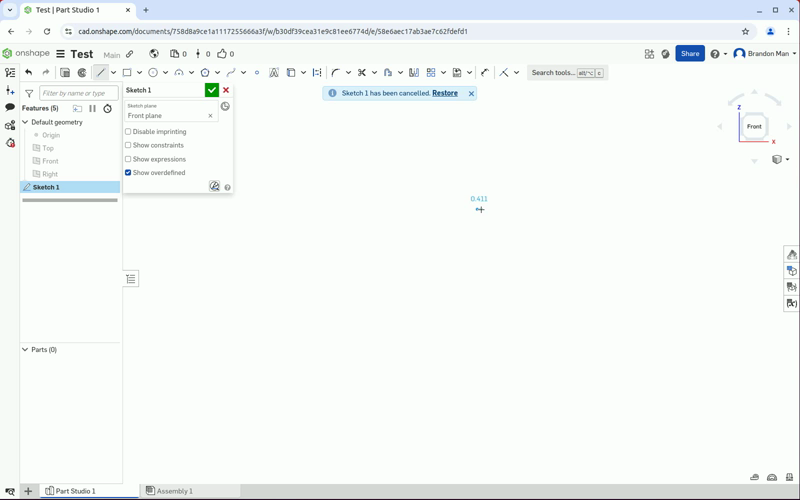
scroll(6)
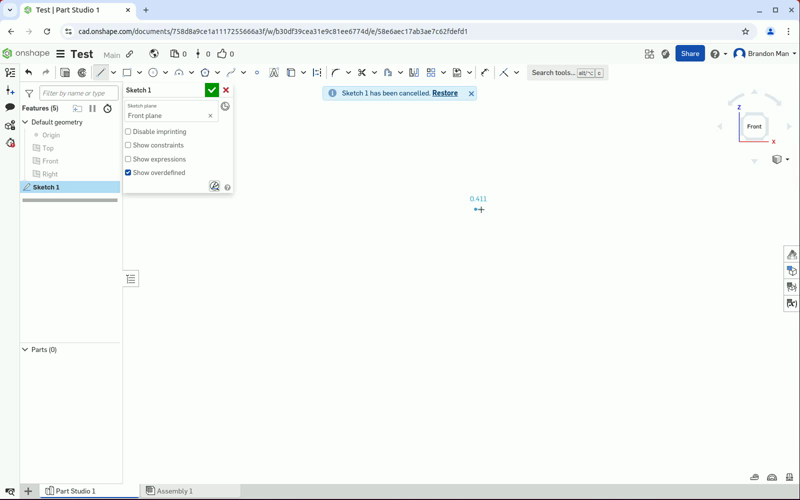
scroll(6)
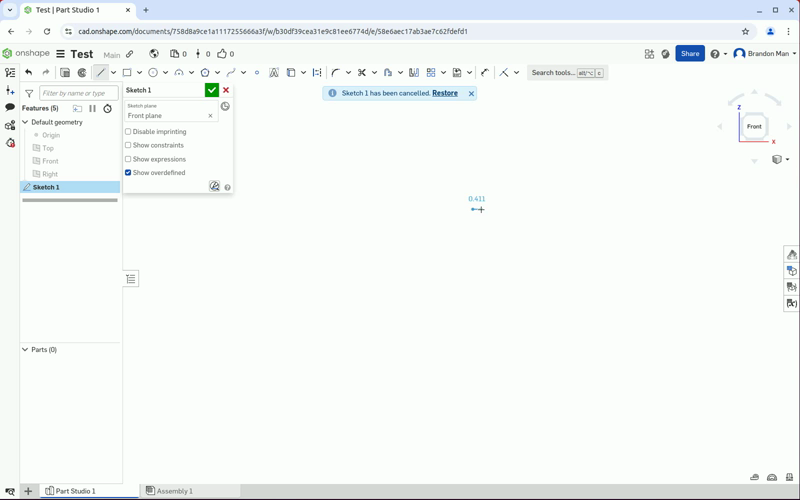
scroll(6)
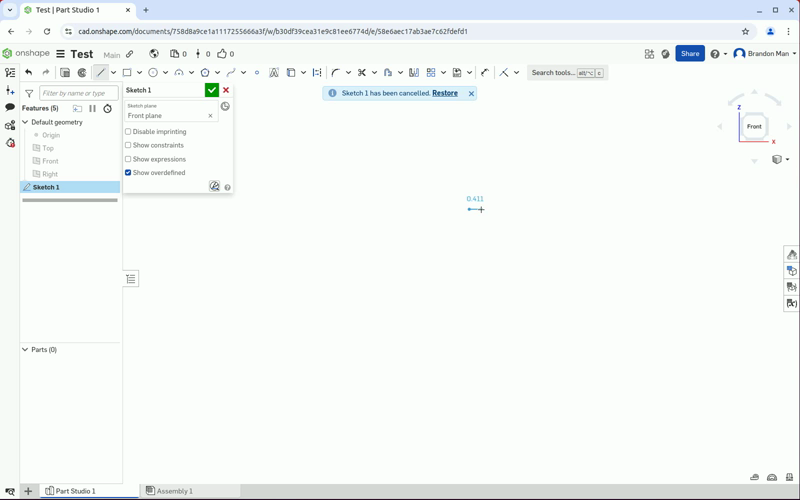
scroll(6)
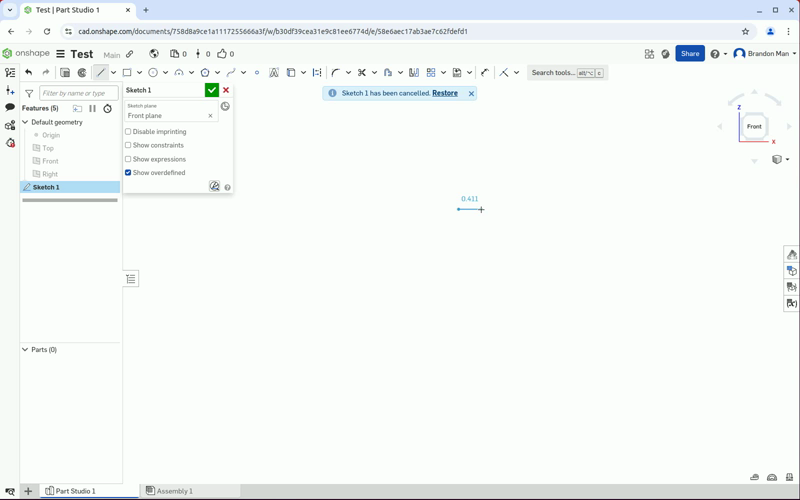
click(481, 209)
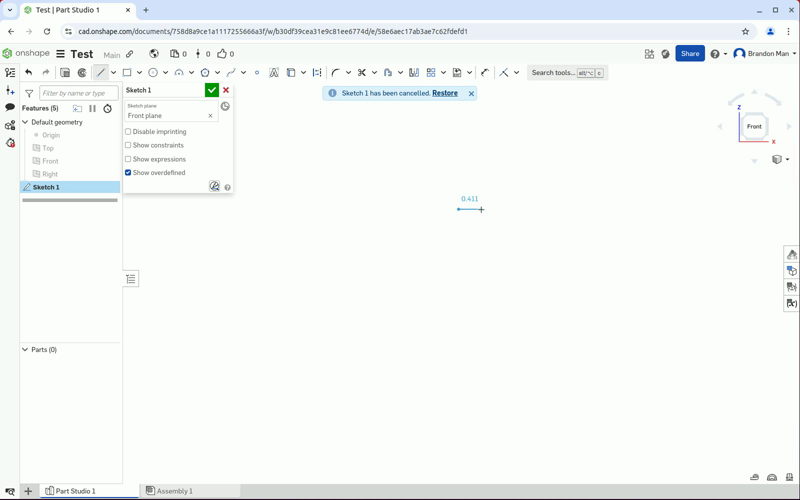
scroll(-6)
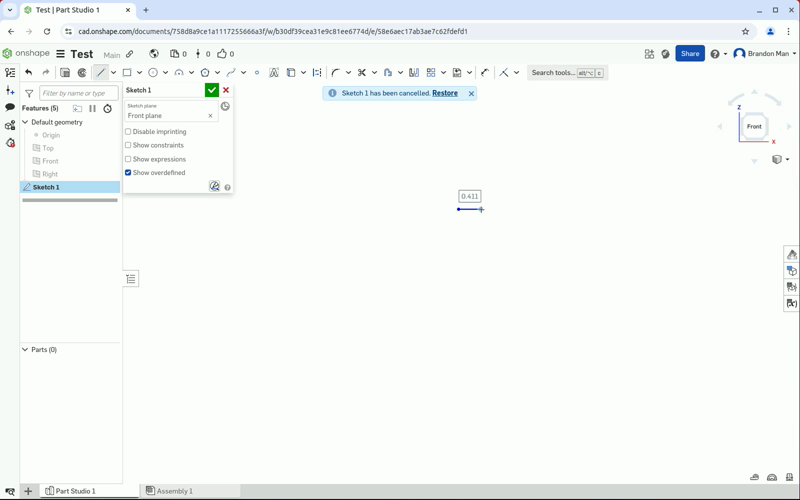
scroll(-6)
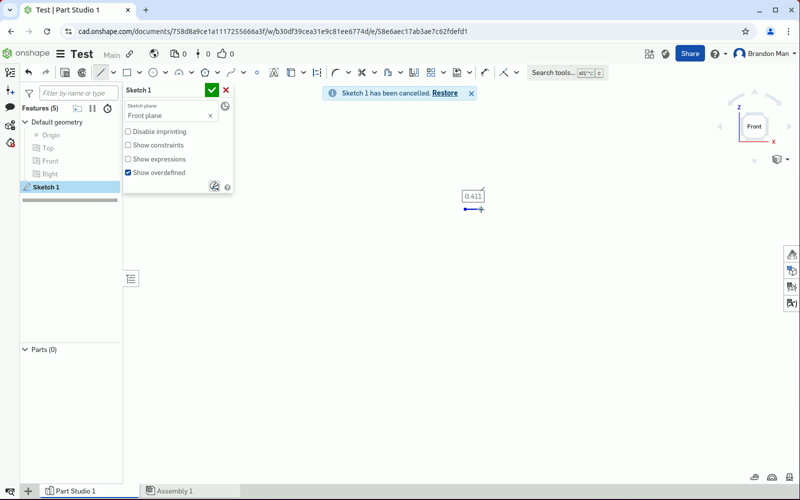
scroll(-6)
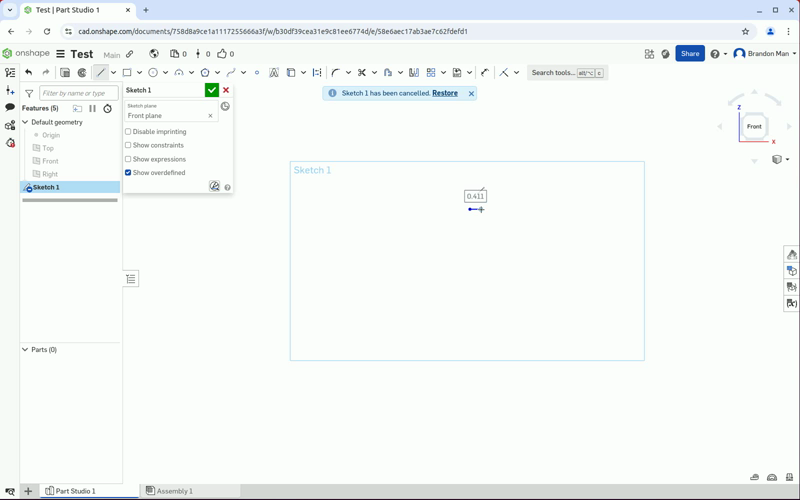
scroll(-6)
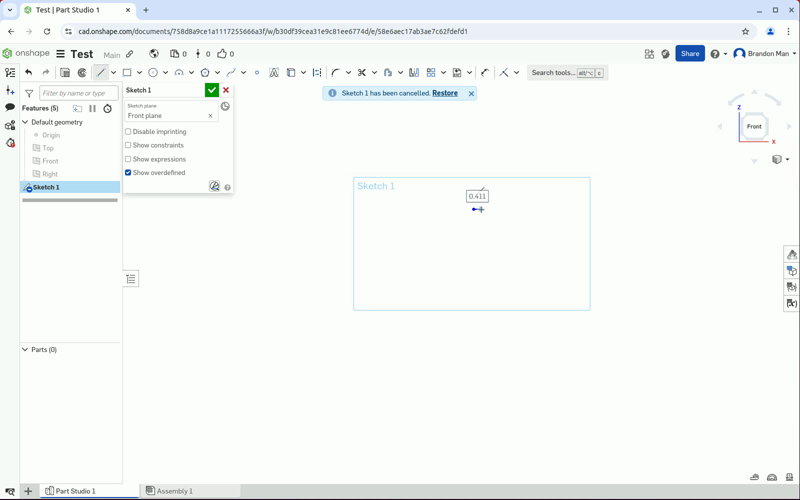
scroll(-6)
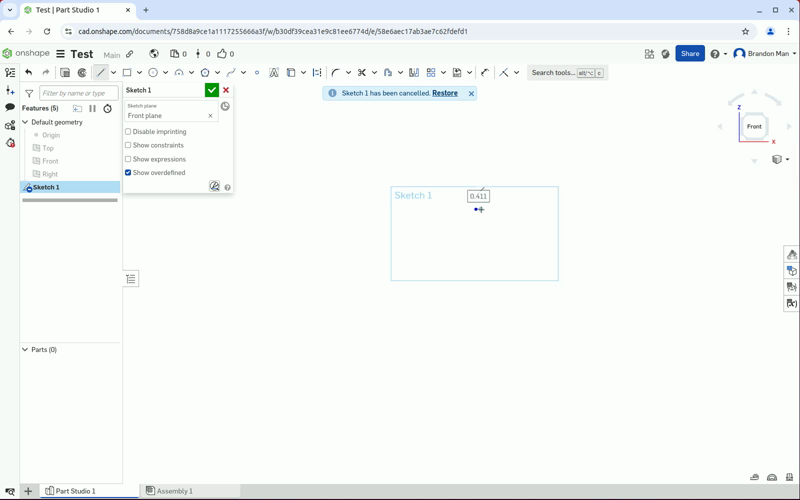
scroll(-6)
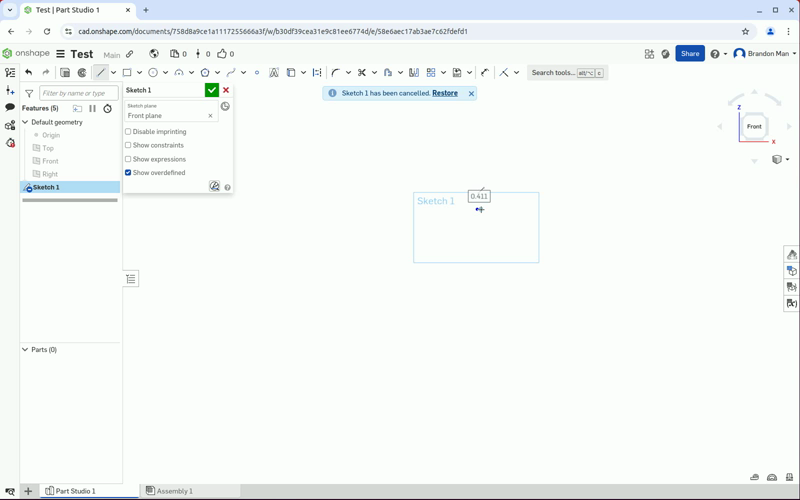
scroll(-6)
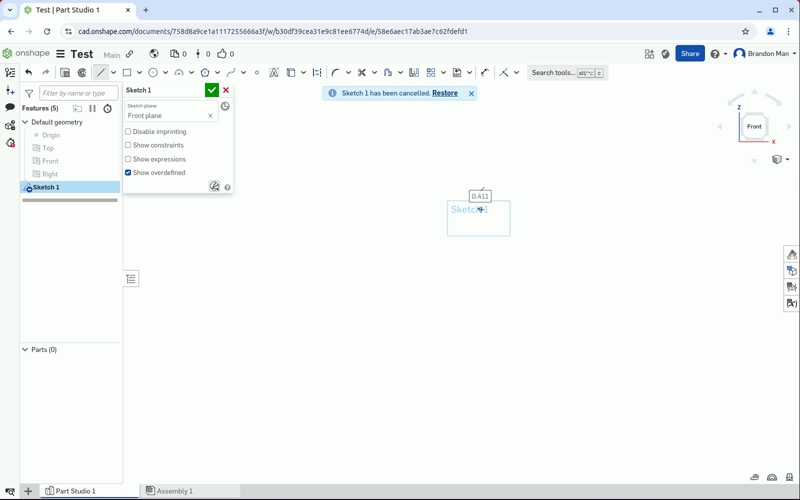
key_up(shift)
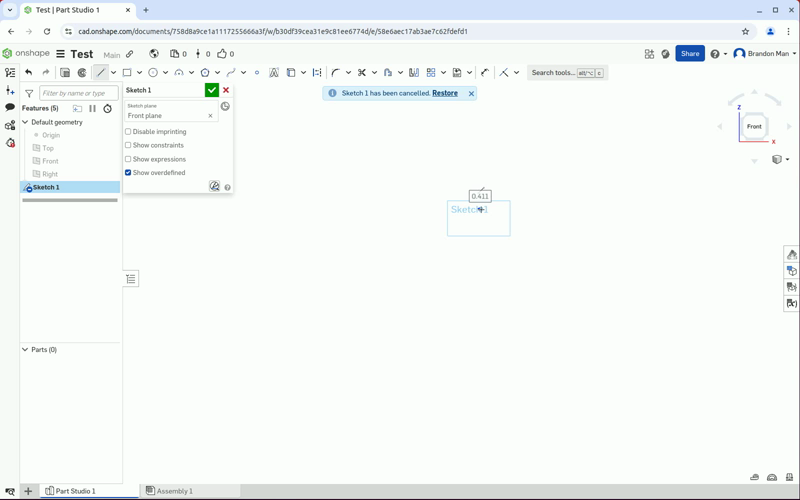
key_down(shift)
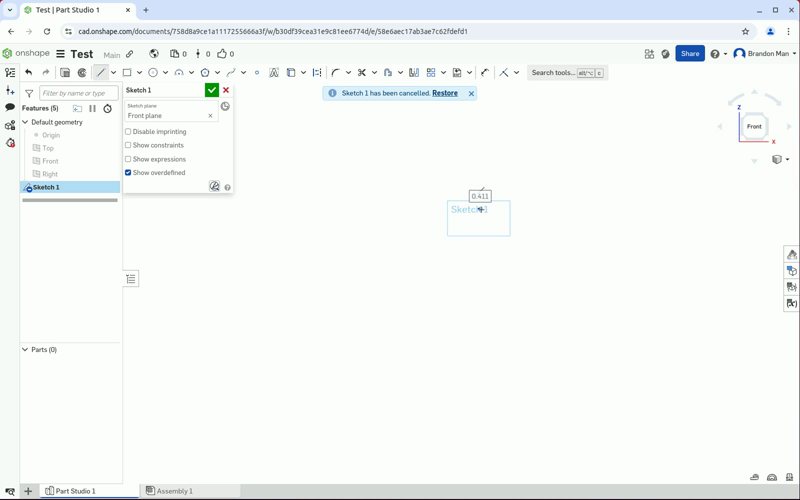
mouse_move(511, 209)
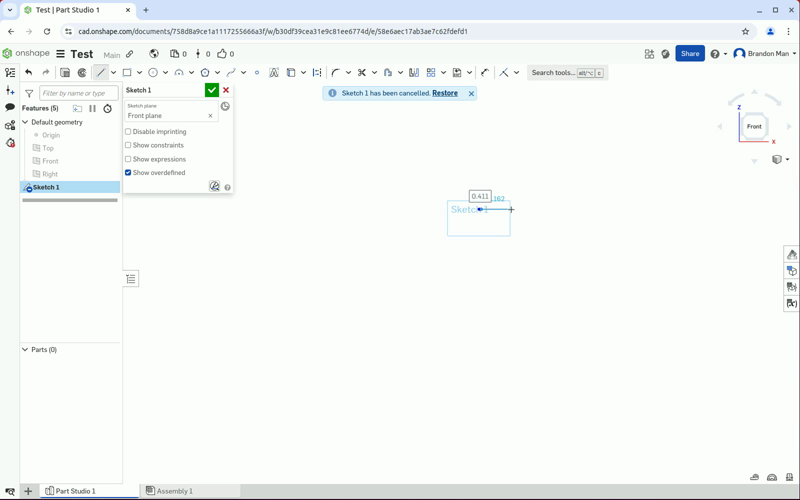
mouse_move(481, 201)
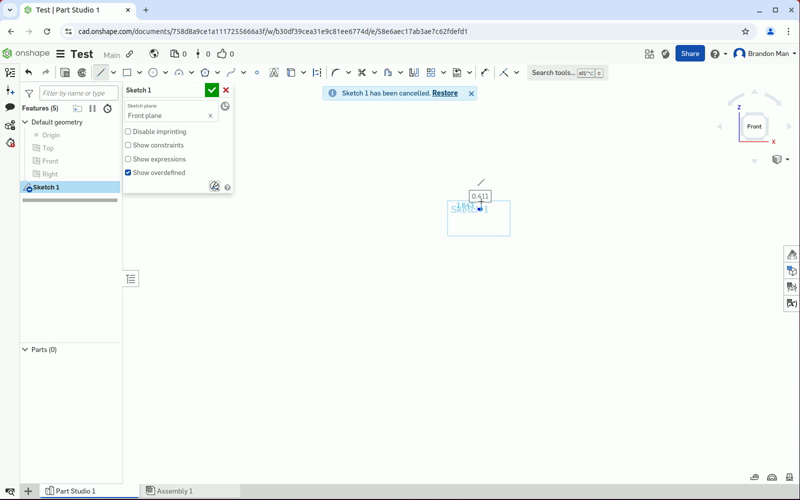
click(481, 201)
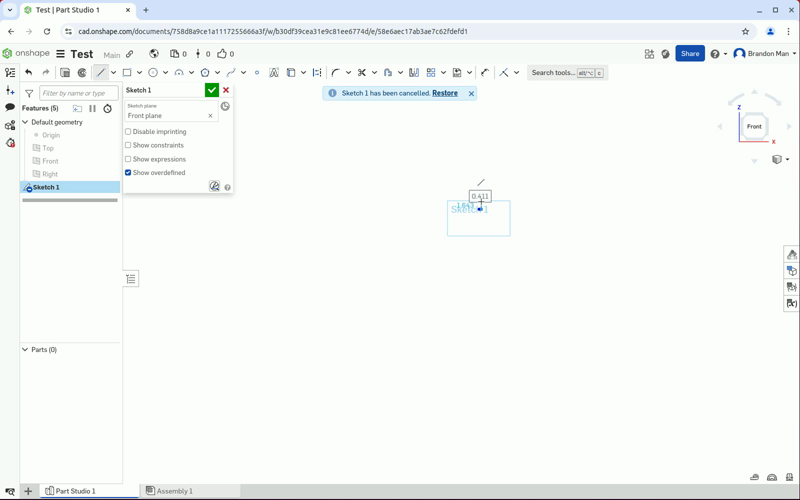
key_up(shift)
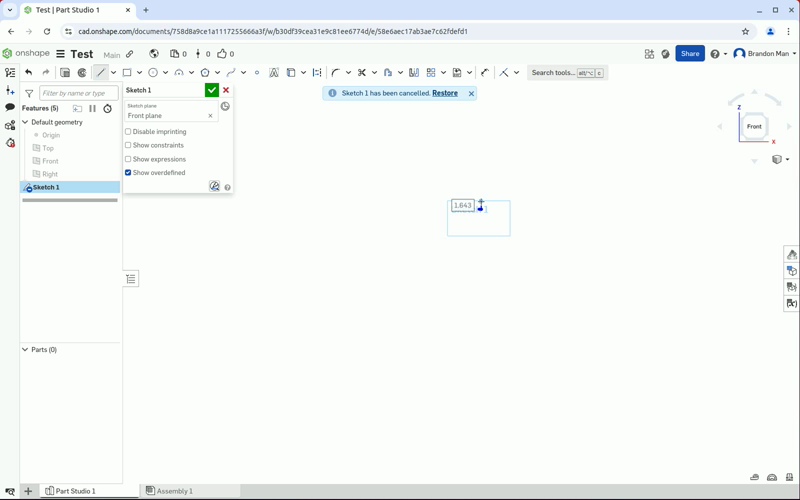
key_down(shift)
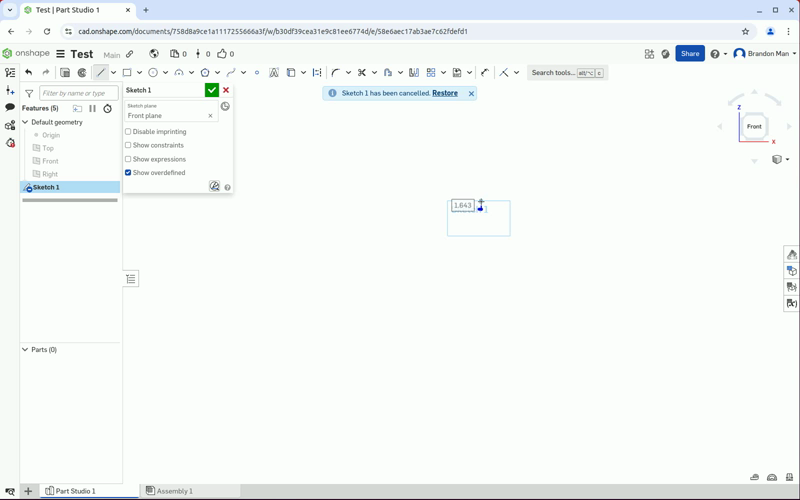
mouse_move(511, 201)
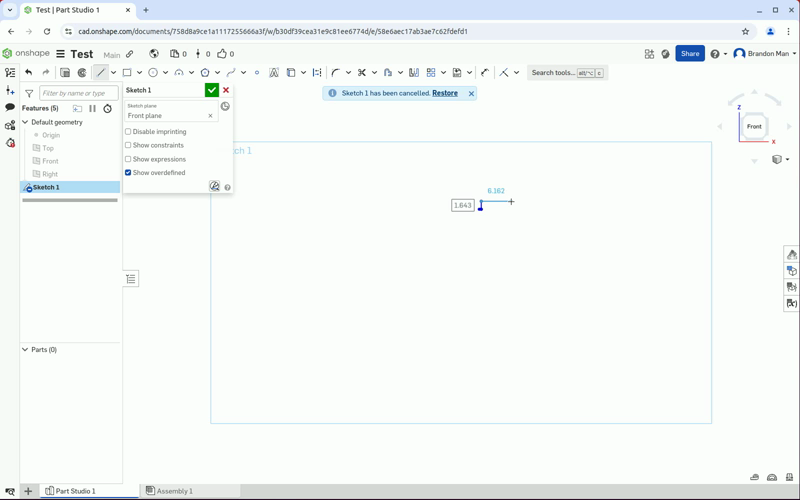
mouse_move(479, 201)
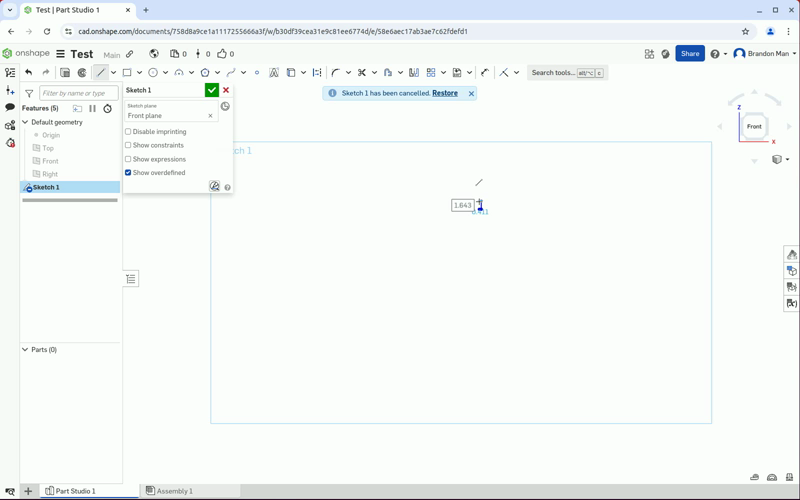
scroll(6)
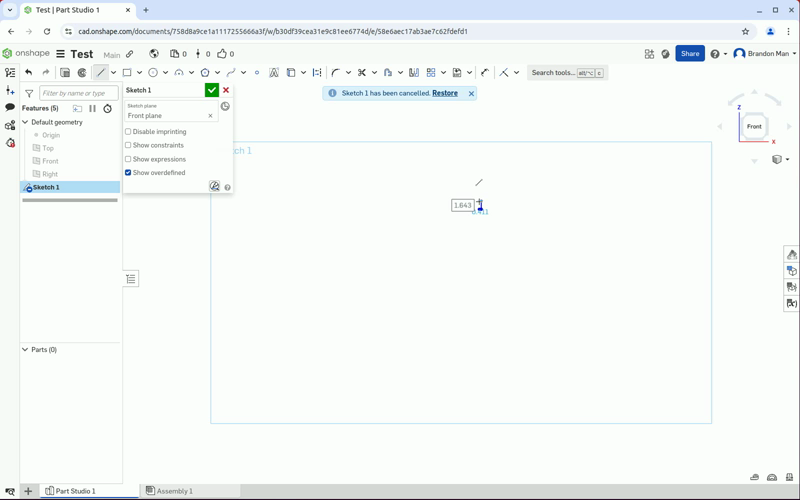
scroll(6)
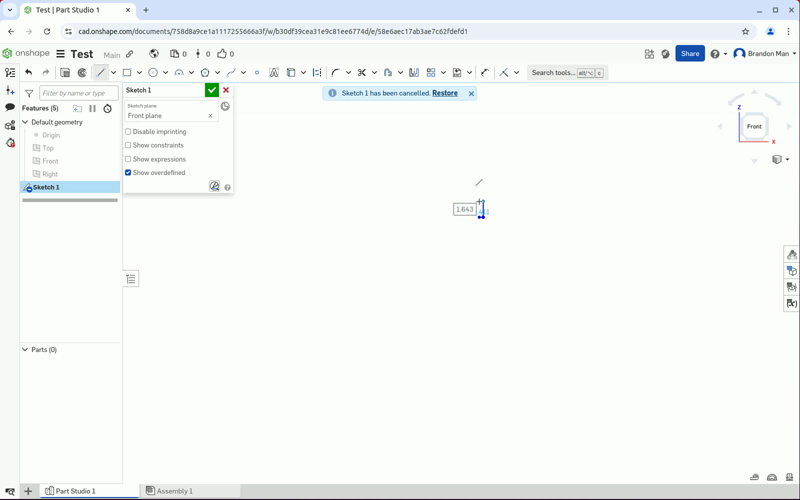
scroll(6)
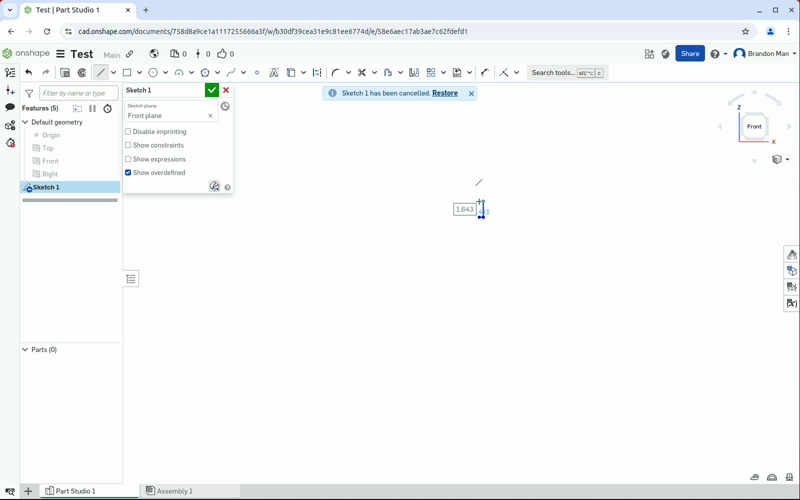
scroll(6)
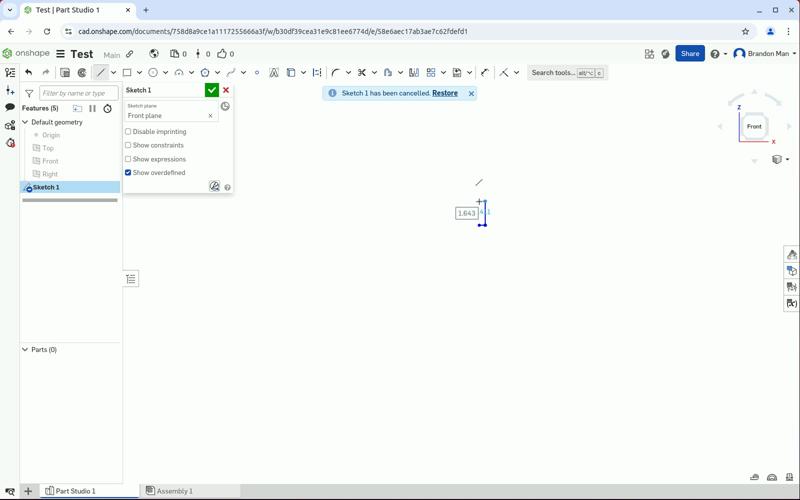
scroll(6)
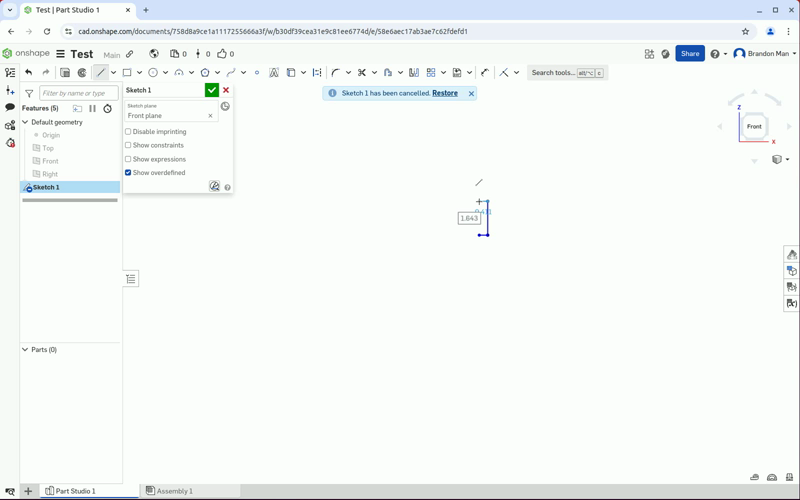
scroll(6)
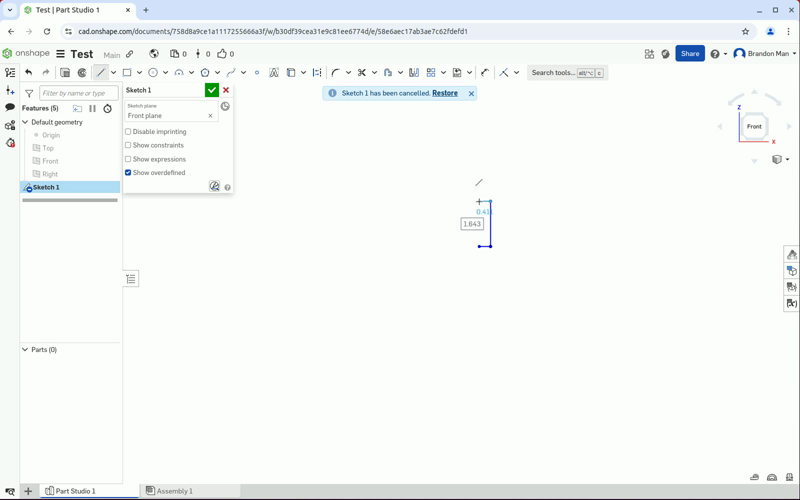
scroll(6)
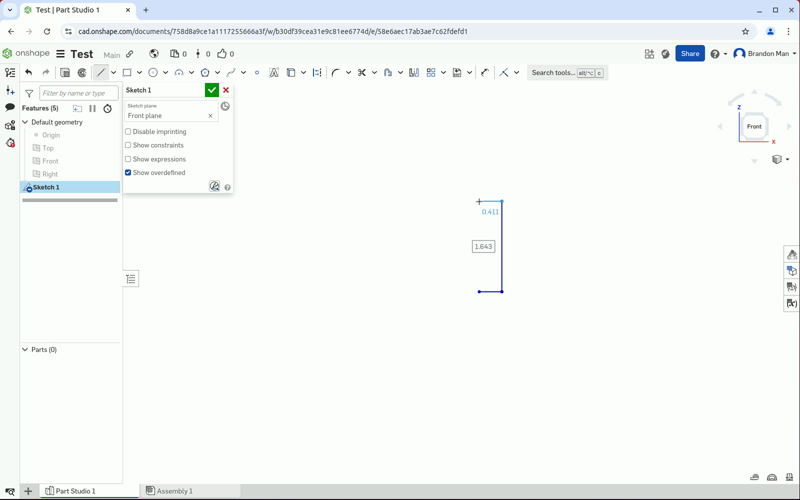
click(479, 201)
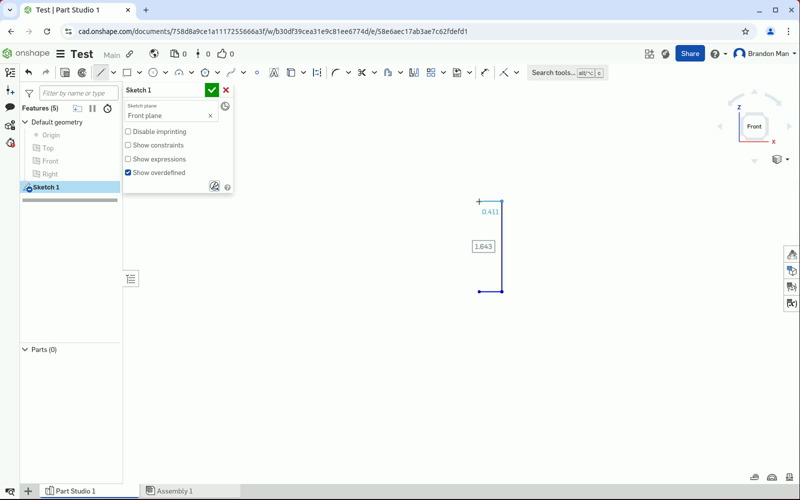
scroll(-6)
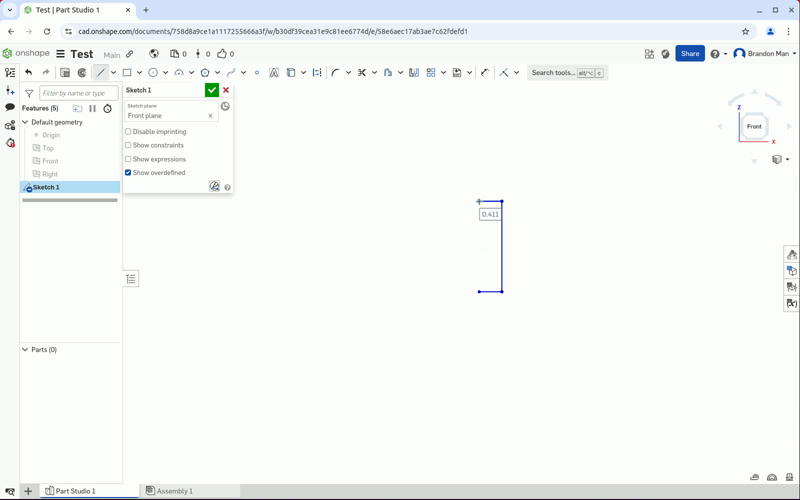
scroll(-6)
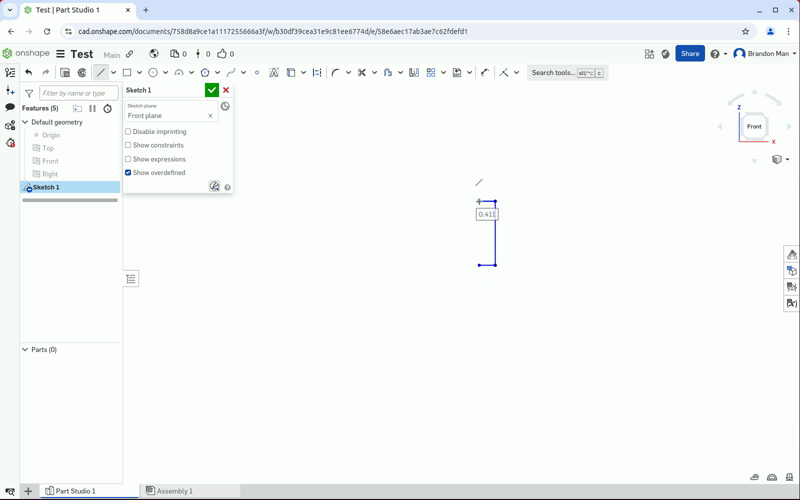
scroll(-6)
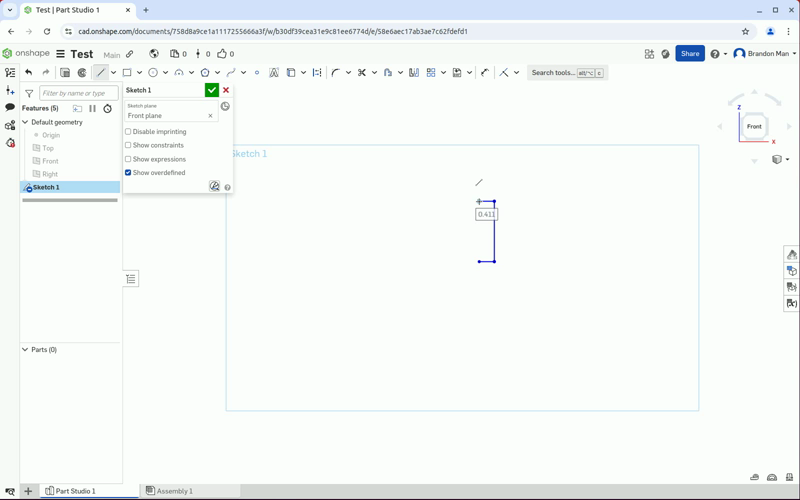
scroll(-6)
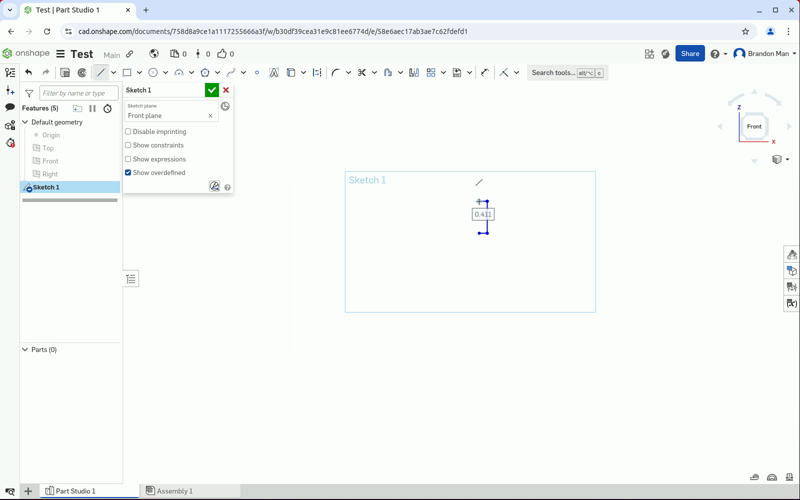
scroll(-6)
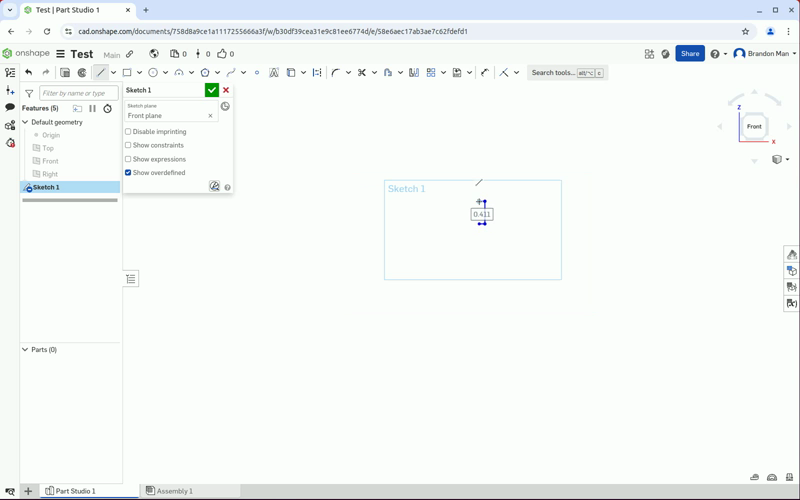
scroll(-6)
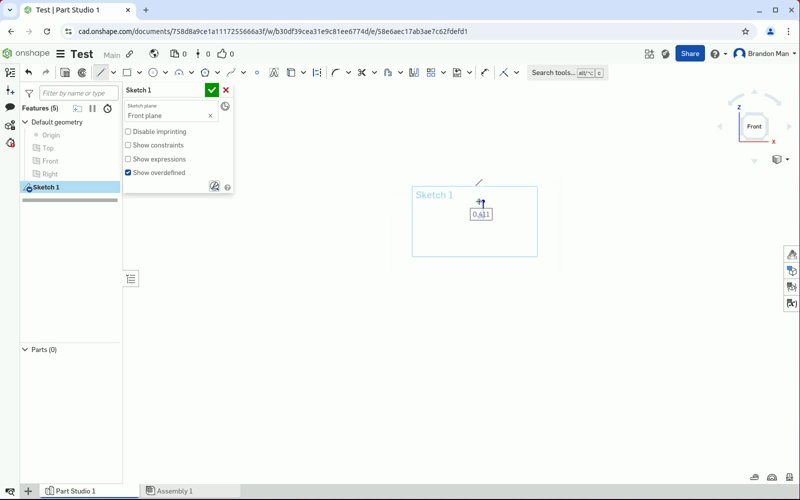
scroll(-6)
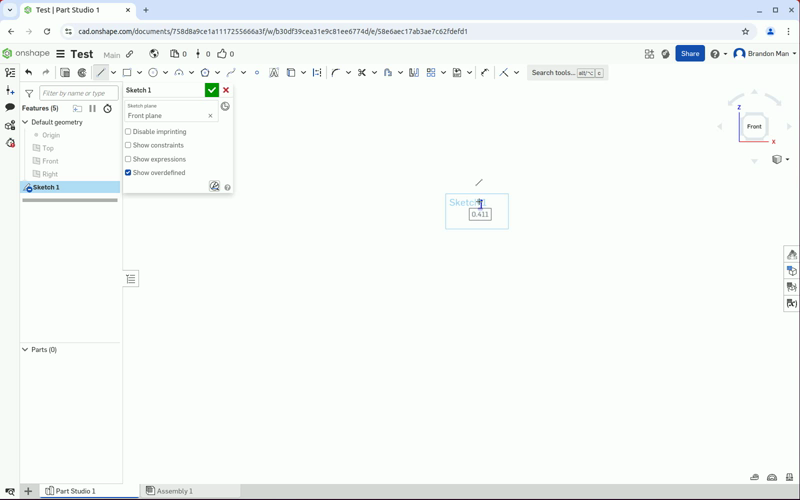
key_up(shift)
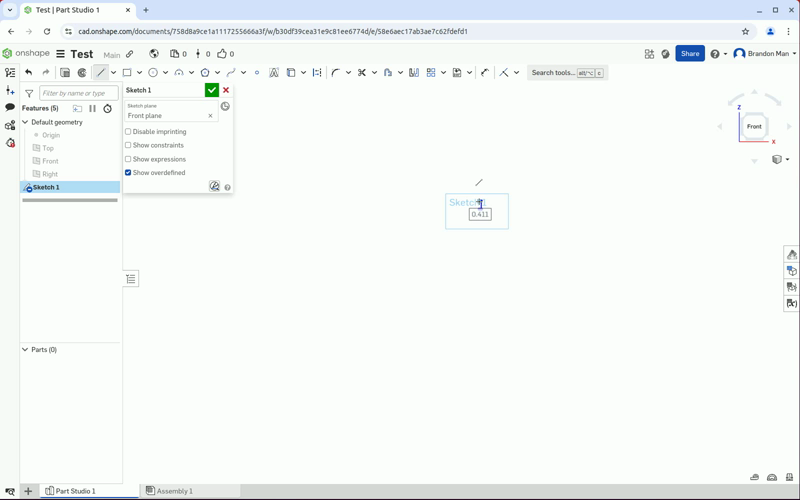
mouse_move(509, 201)
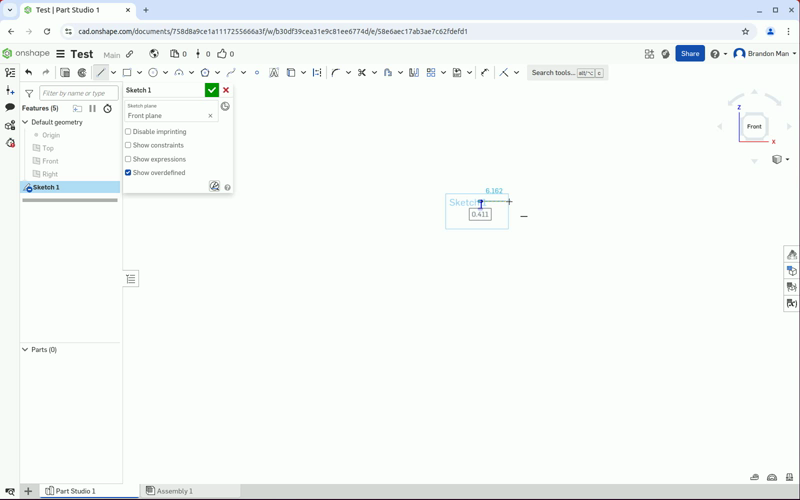
key_down(shift)
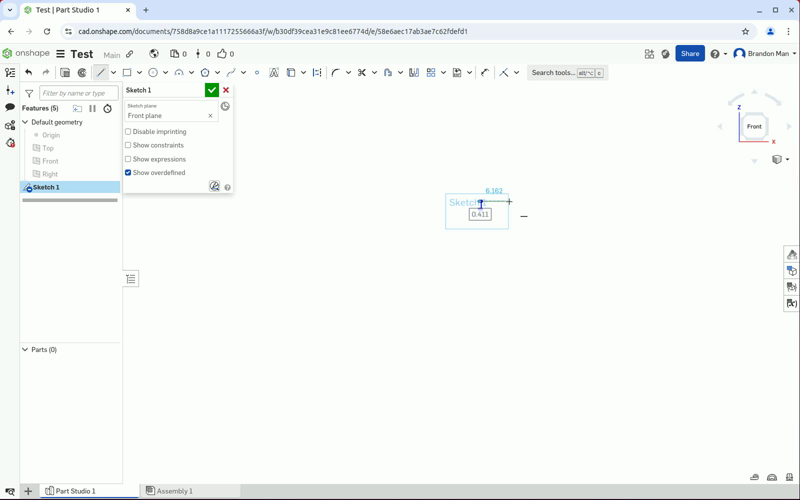
mouse_move(479, 209)
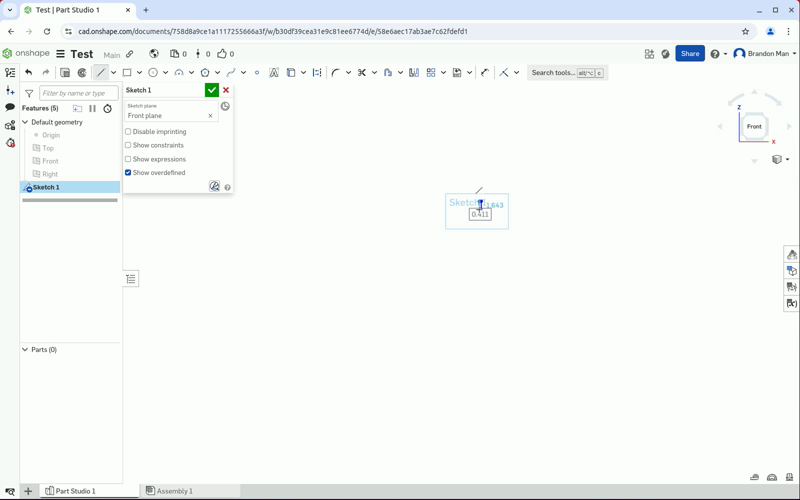
scroll(6)
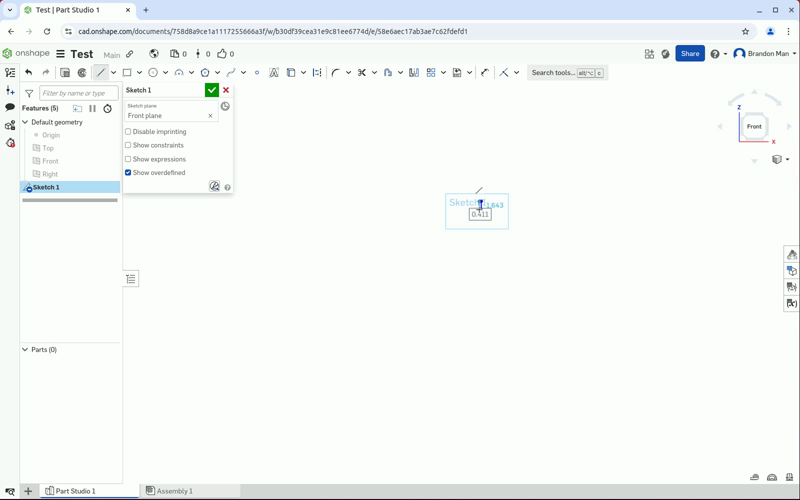
scroll(6)
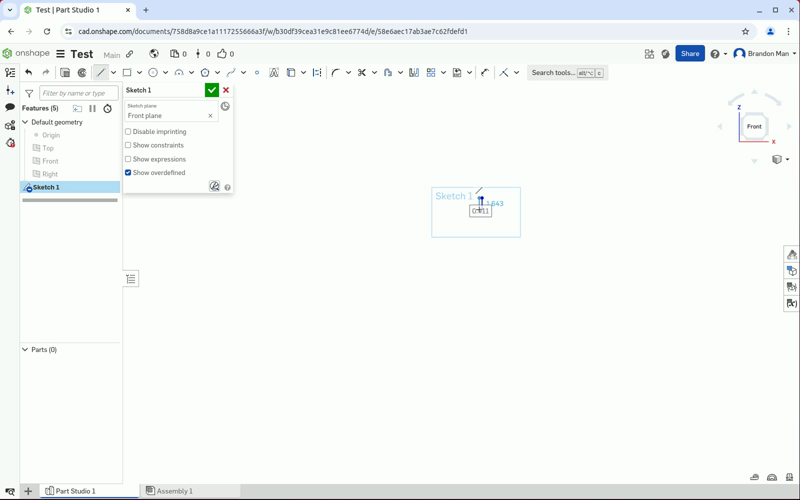
scroll(6)
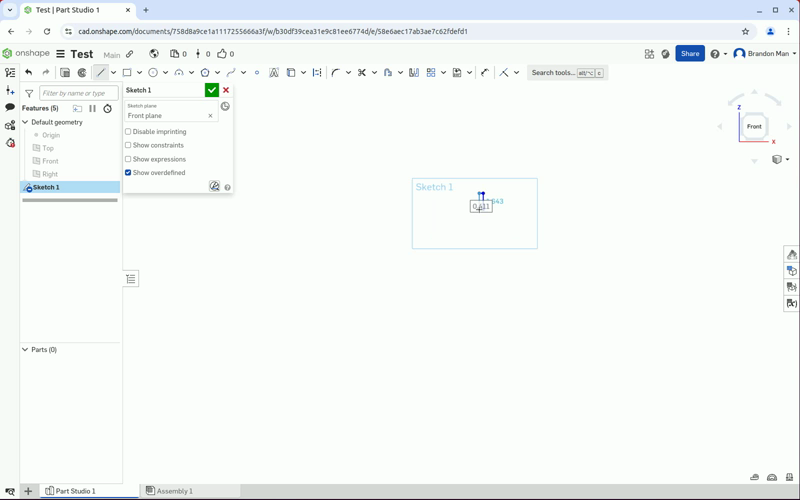
scroll(6)
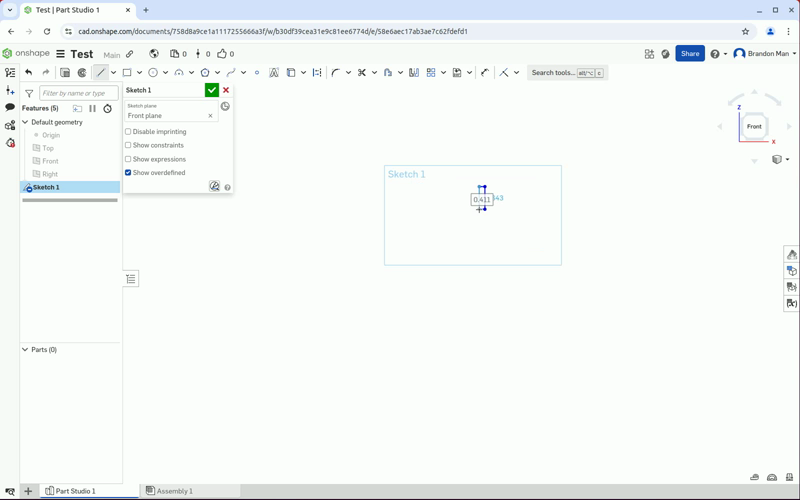
scroll(6)
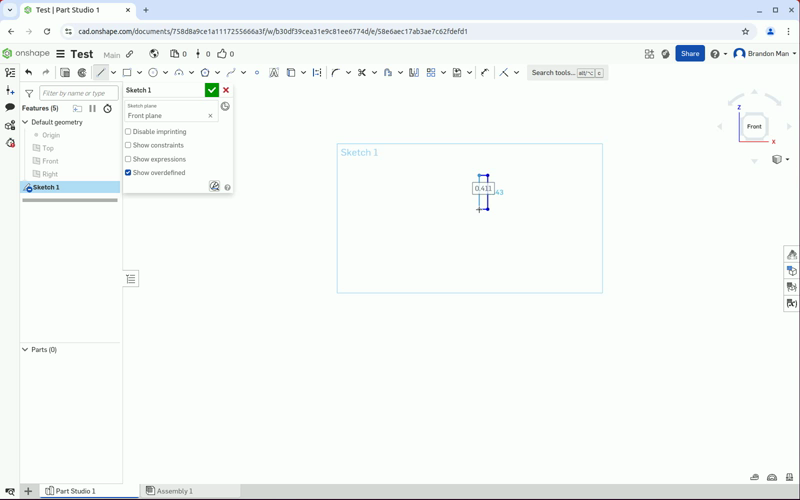
scroll(6)
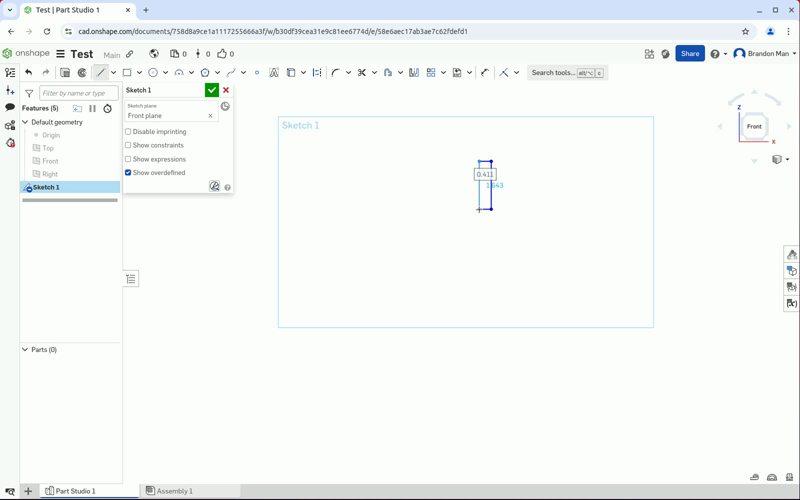
scroll(6)
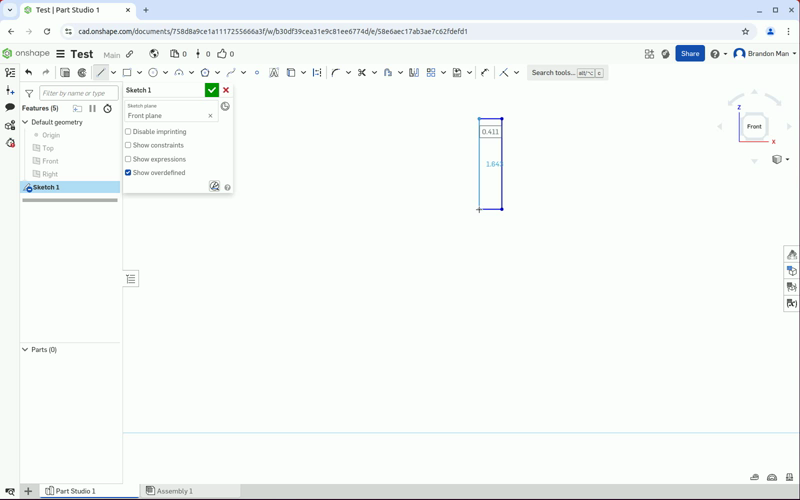
key_up(shift)
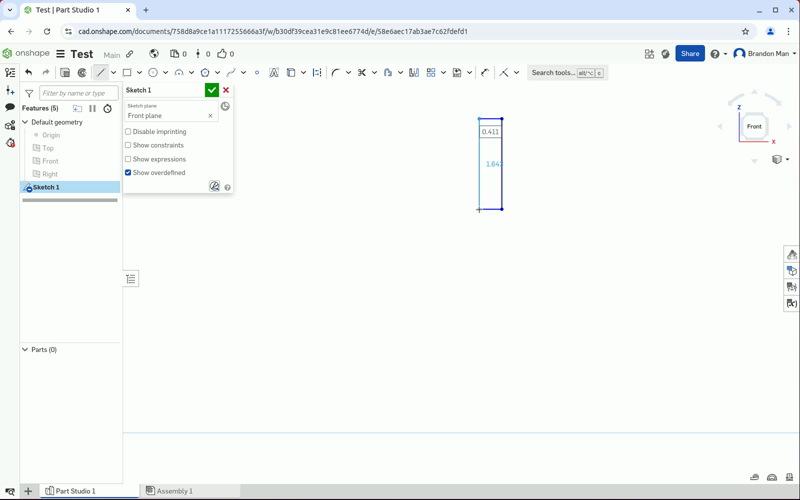
click(479, 209)
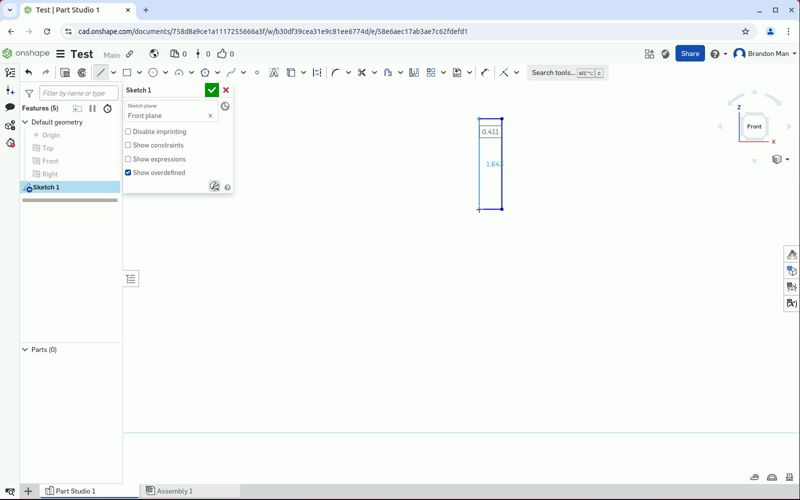
scroll(-6)
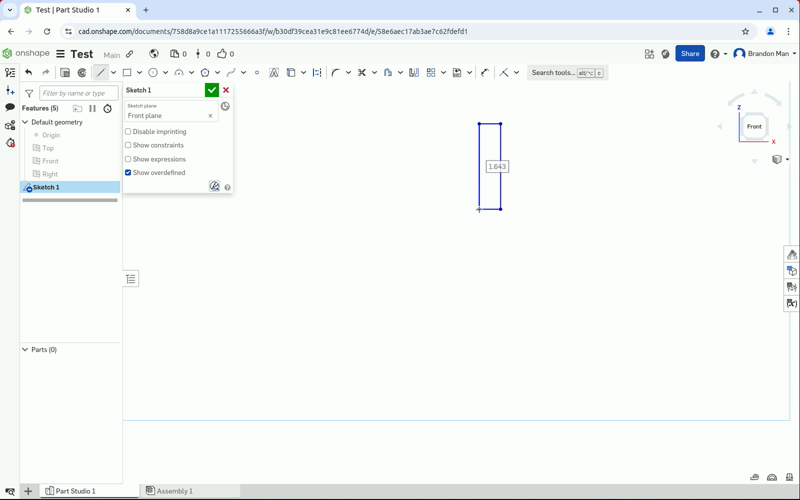
scroll(-6)
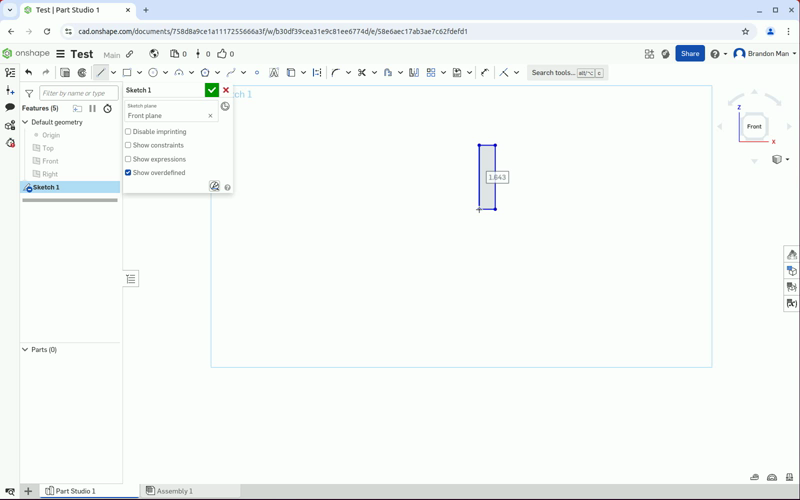
scroll(-6)
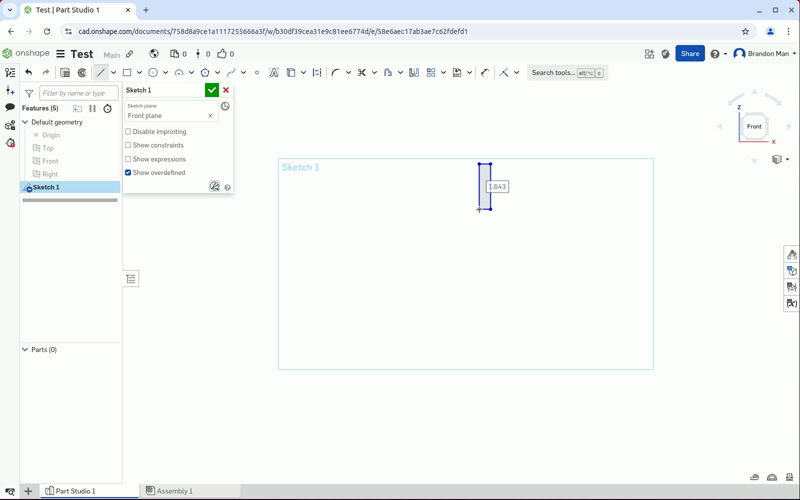
scroll(-6)
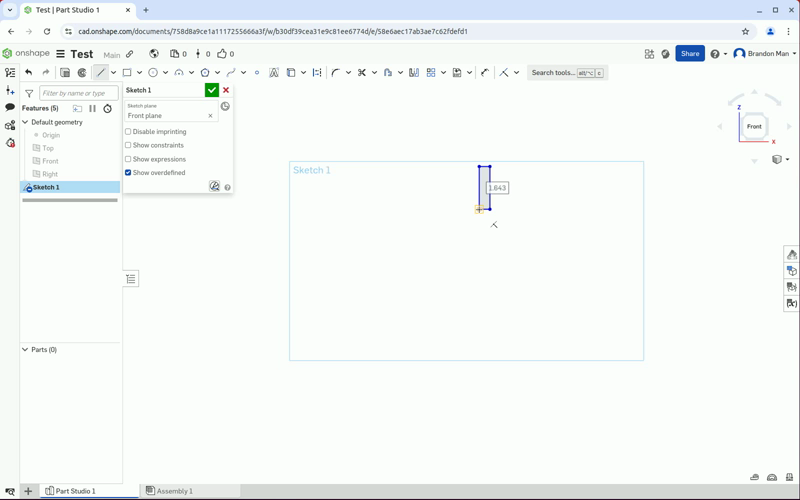
scroll(-6)
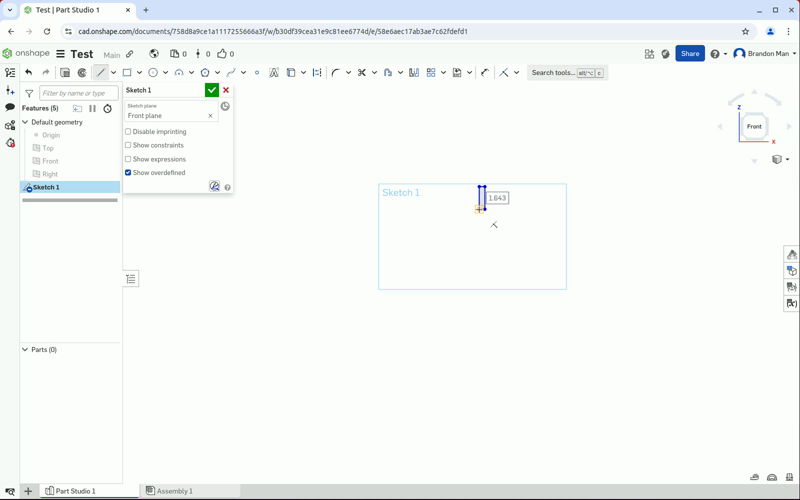
scroll(-6)
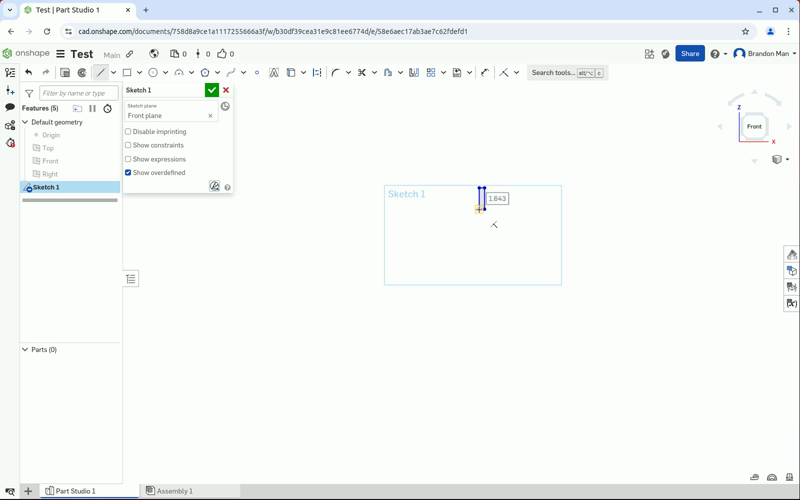
scroll(-6)
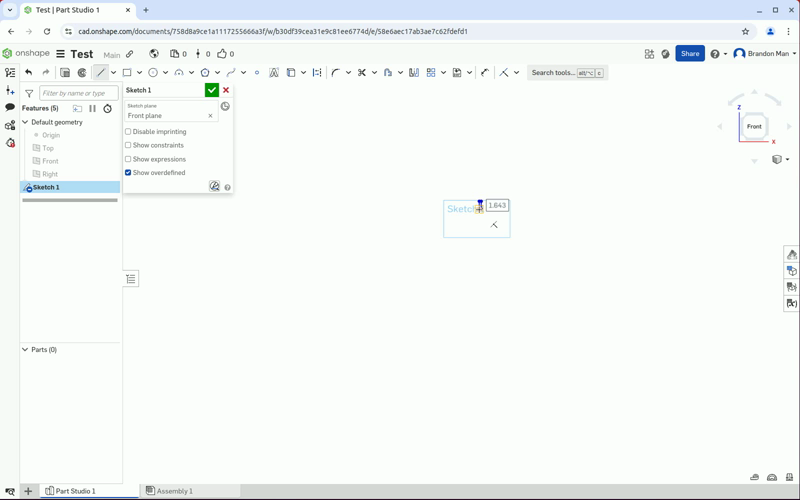
key(esc)
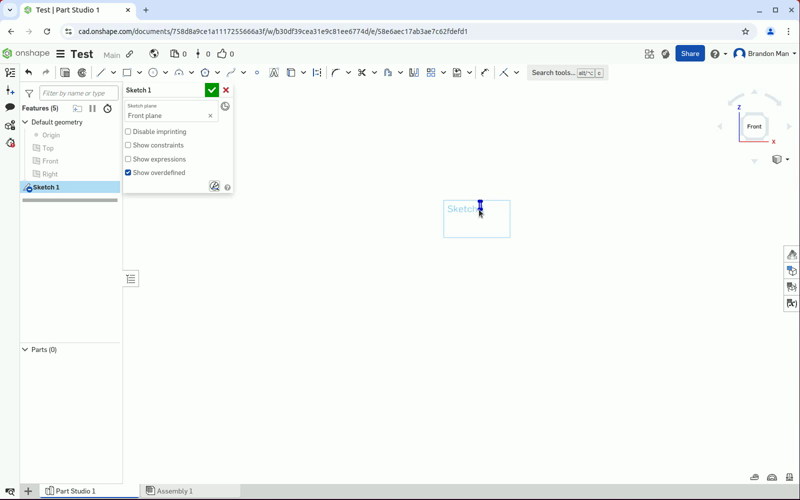
mouse_move(480, 203)
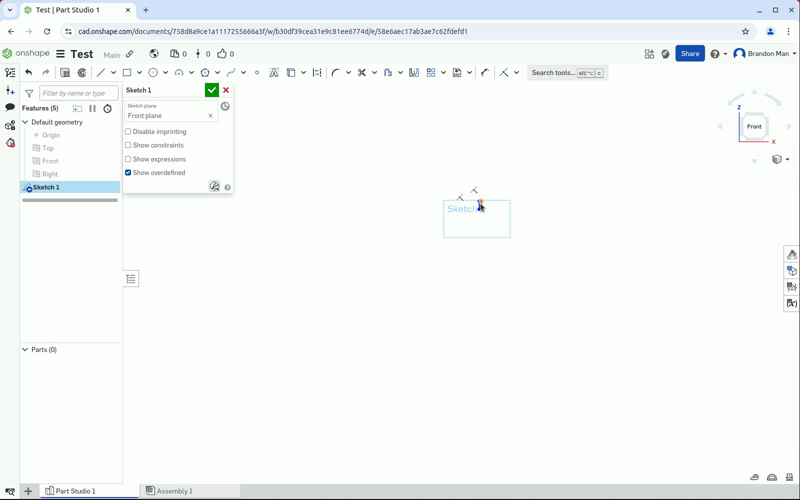
scroll(6)
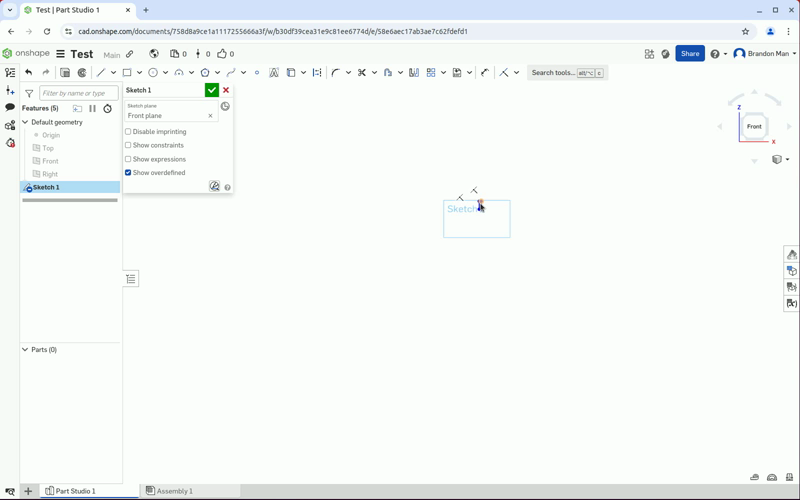
scroll(6)
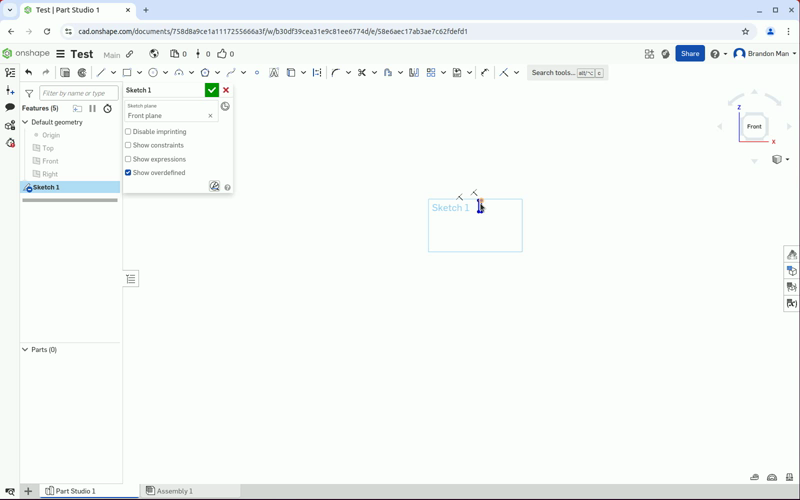
scroll(6)
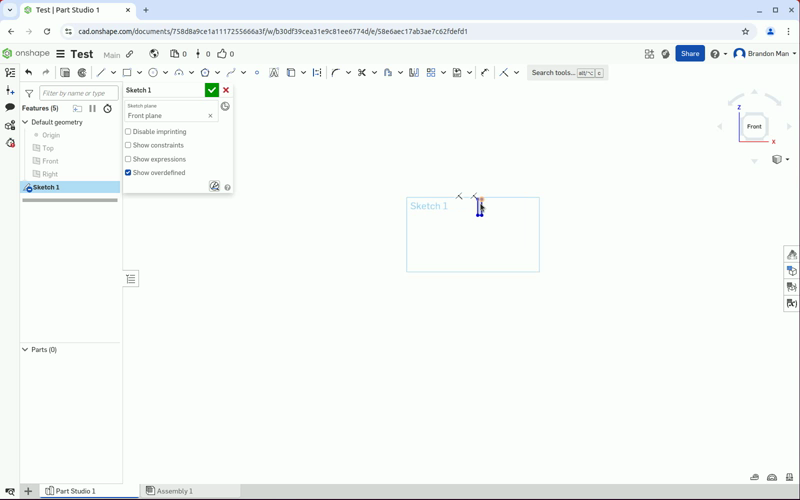
scroll(6)
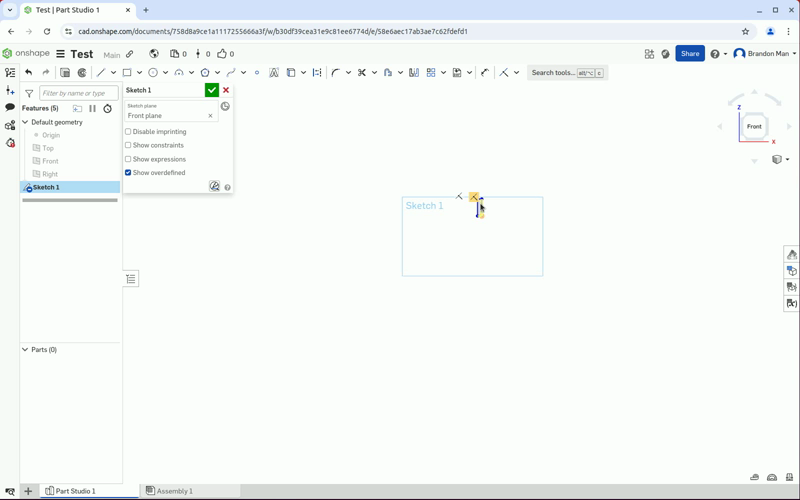
scroll(6)
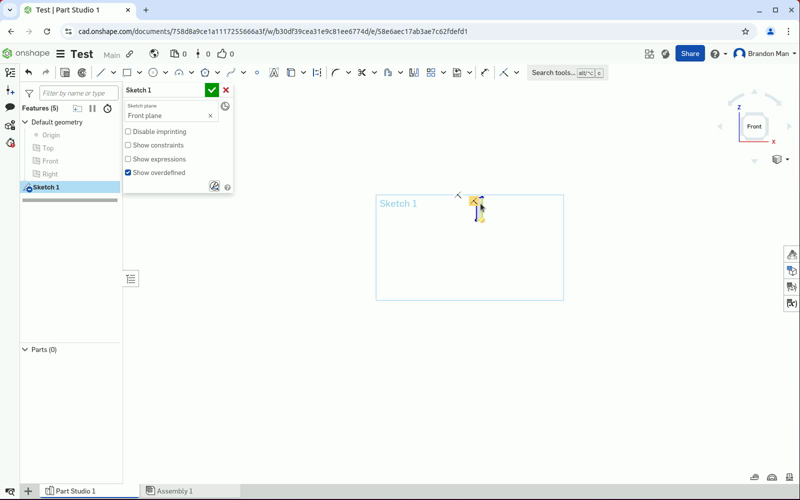
scroll(6)
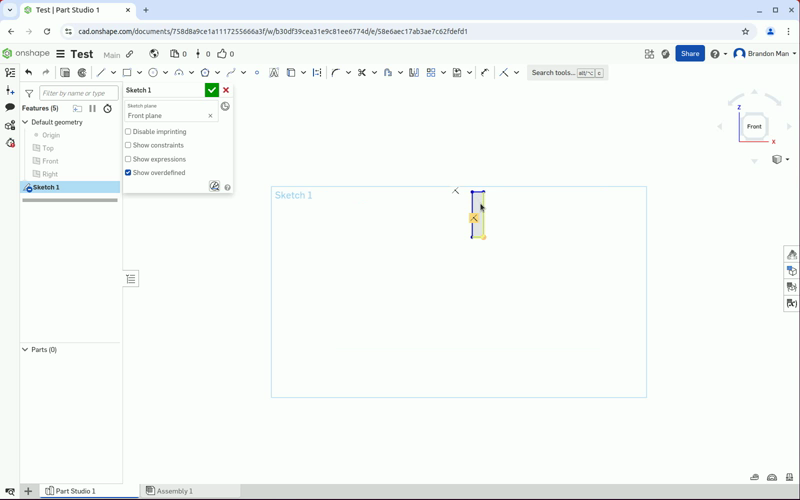
scroll(6)
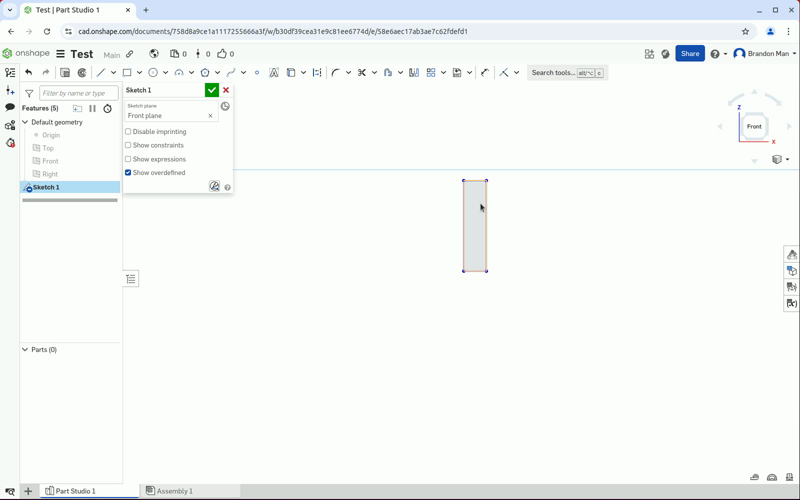
click(480, 203)
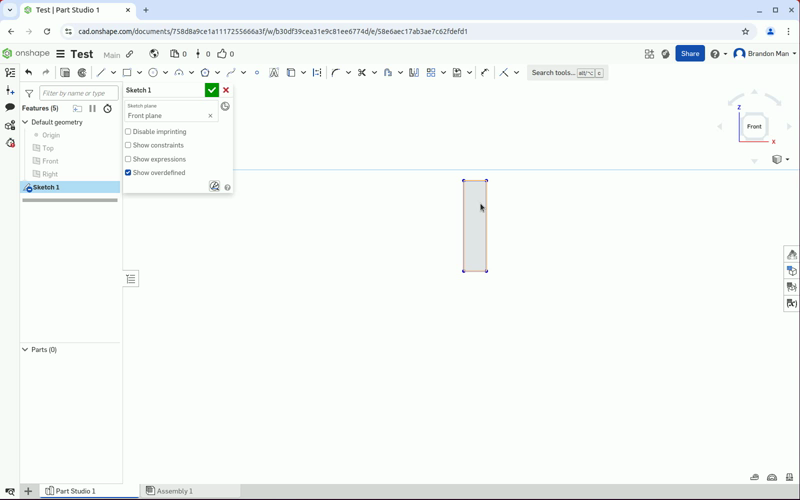
scroll(-6)
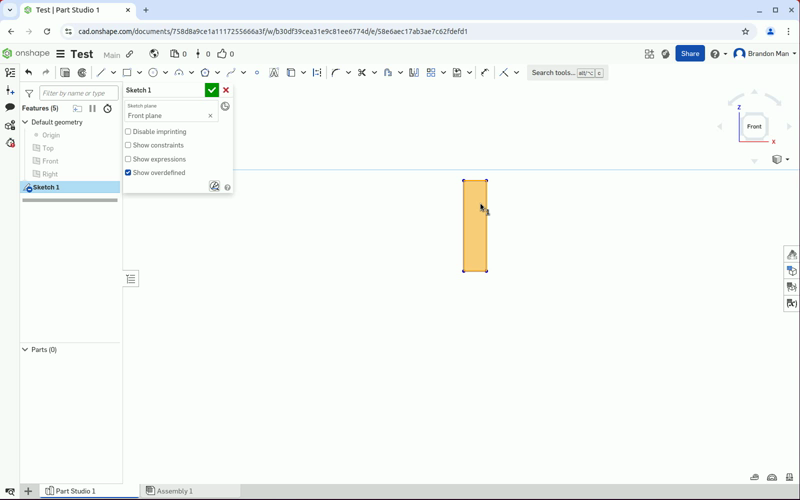
scroll(-6)
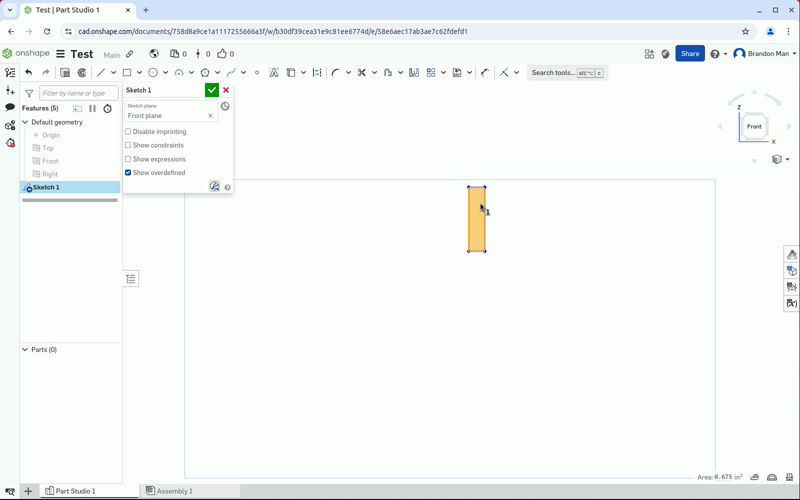
scroll(-6)
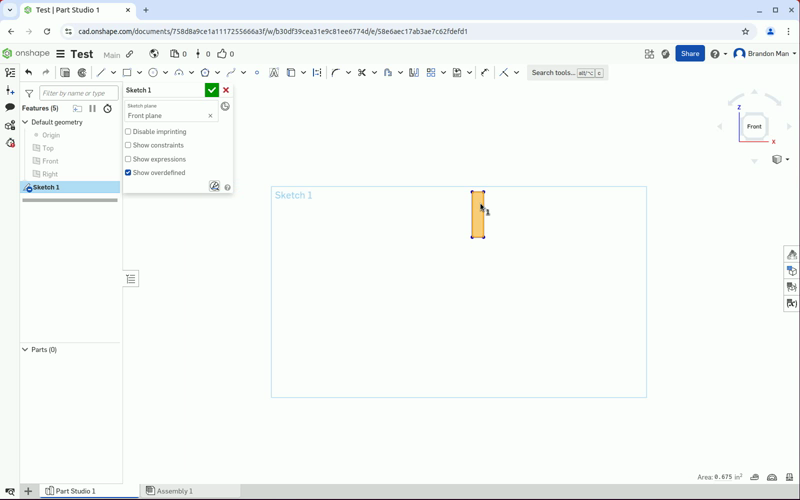
scroll(-6)
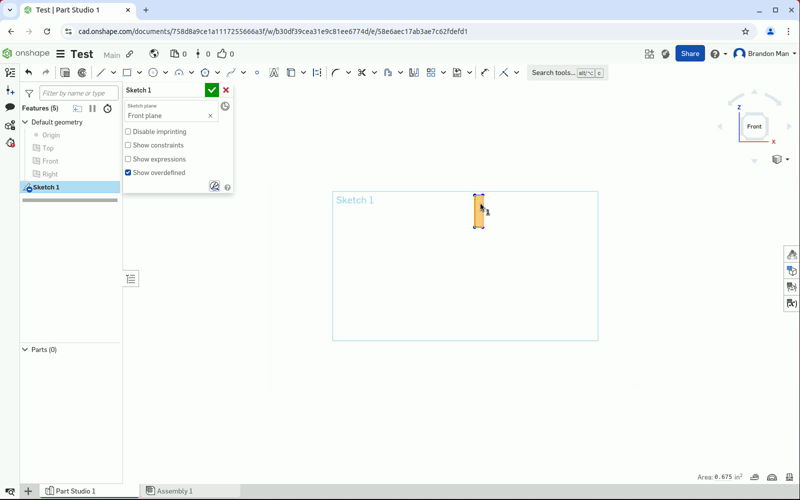
scroll(-6)
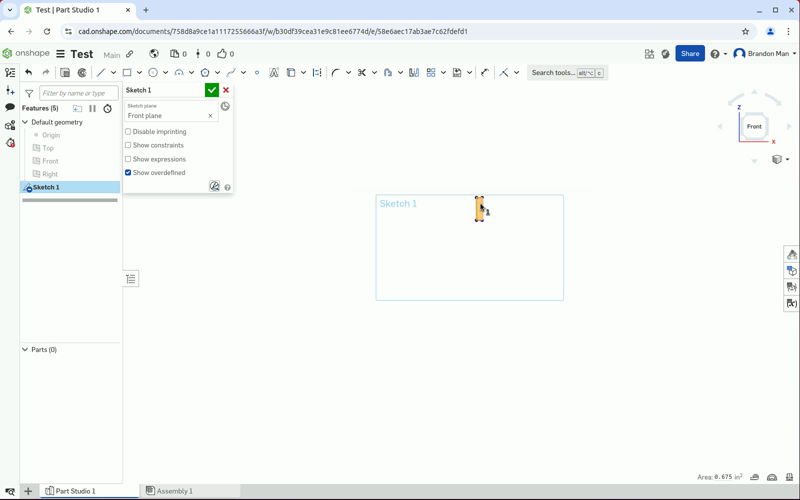
scroll(-6)
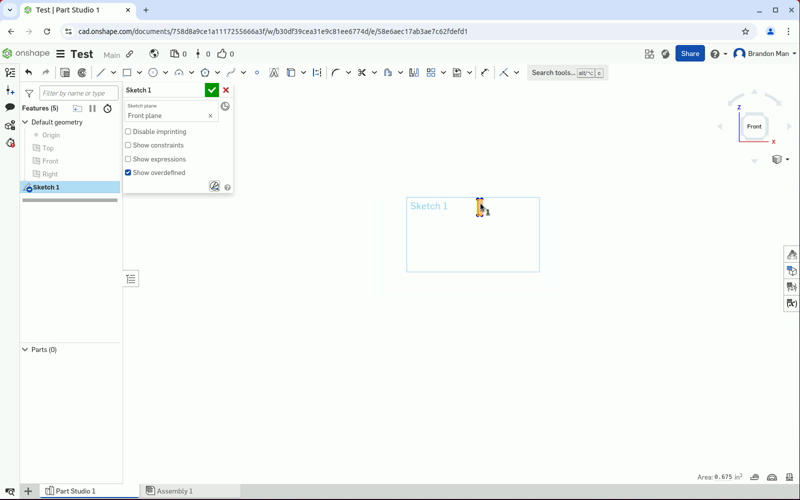
scroll(-6)
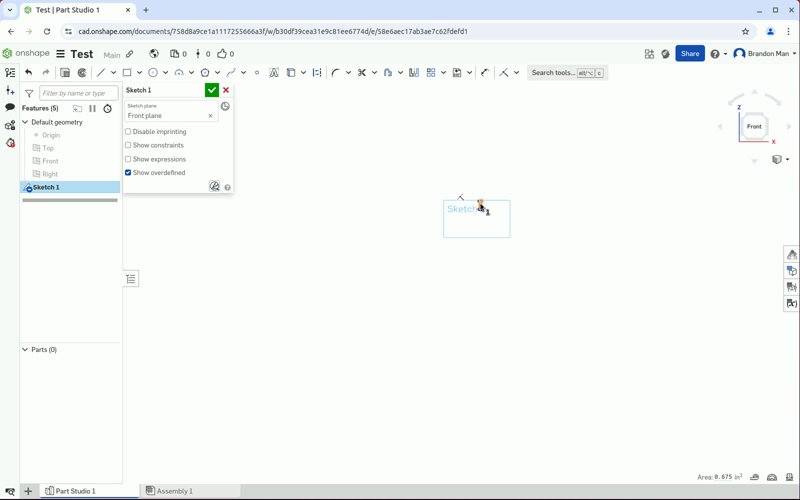
mouse_move(73, 352)
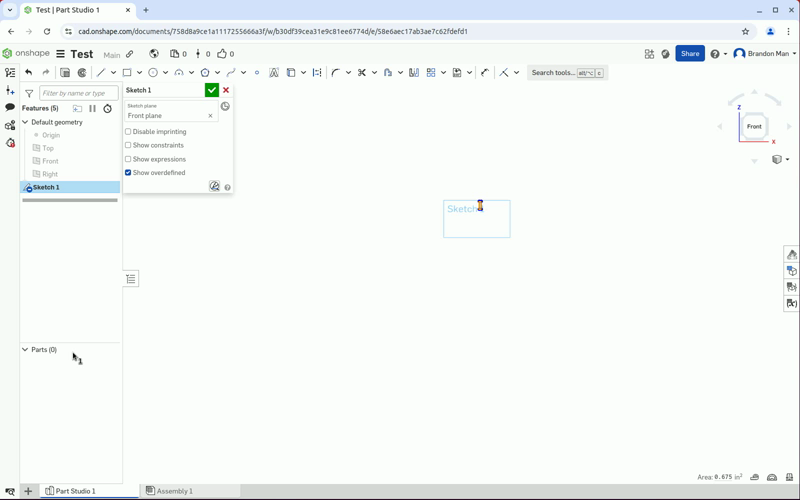
key(shift+y)
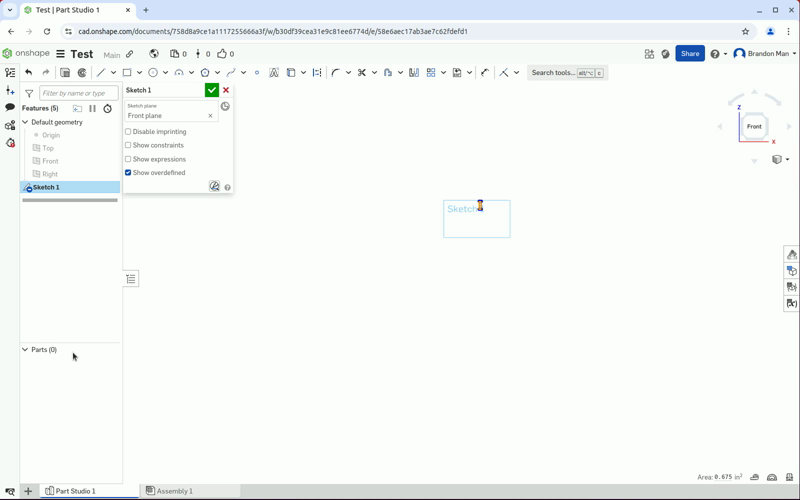
key(shift+e)
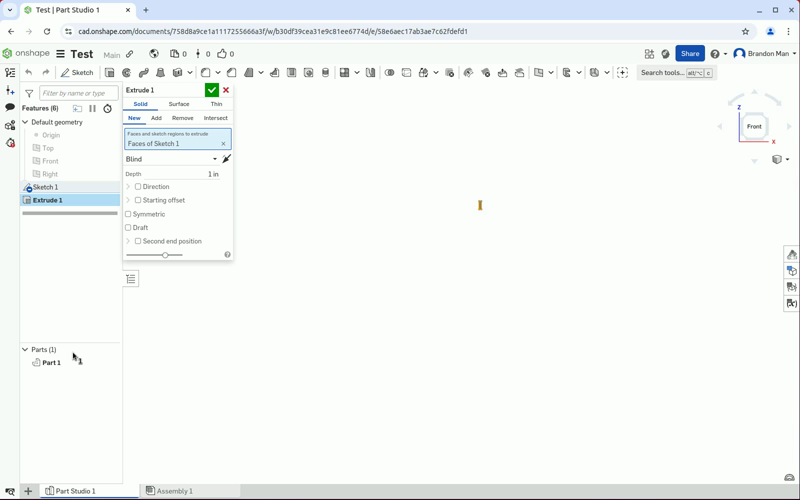
mouse_move(143, 106)
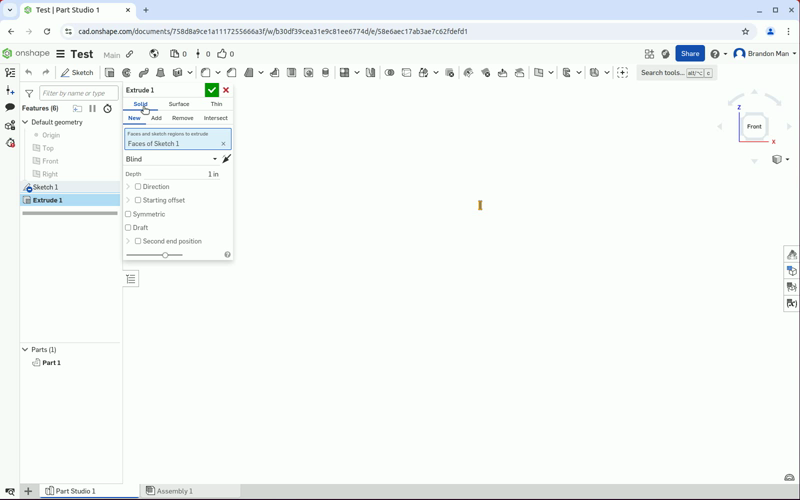
click(143, 106)
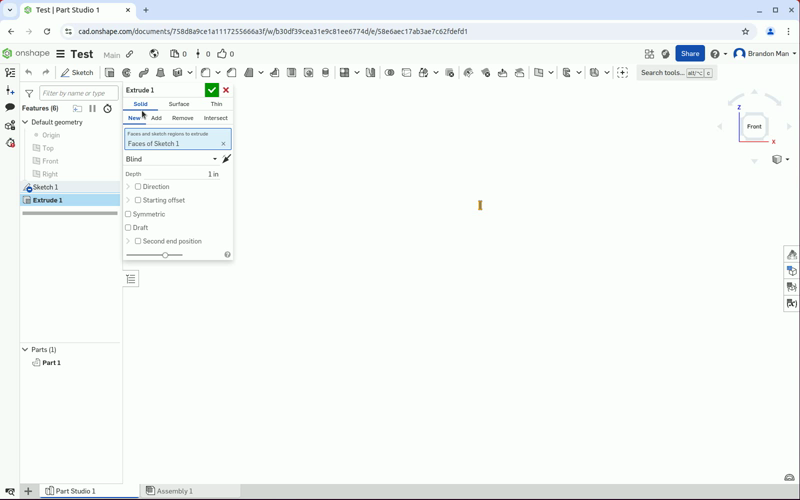
mouse_move(137, 120)
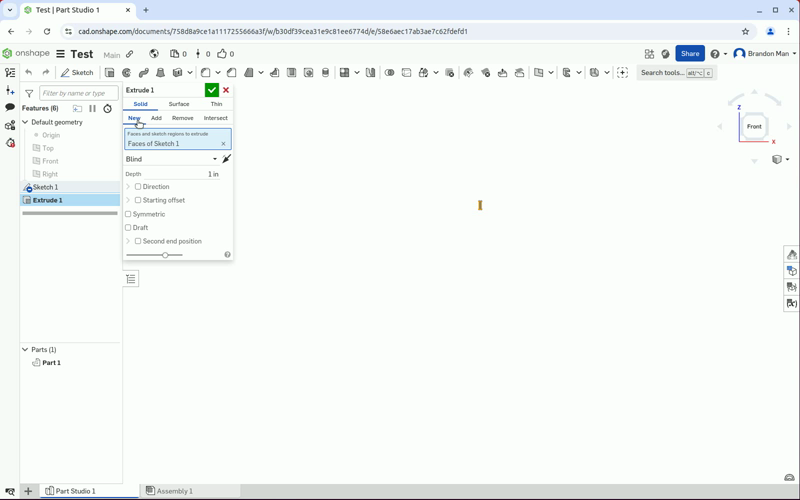
click(137, 120)
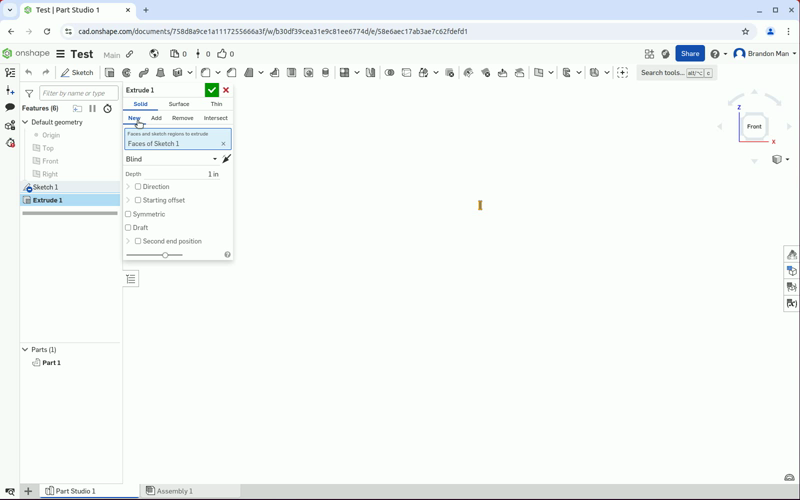
key(tab, 4)
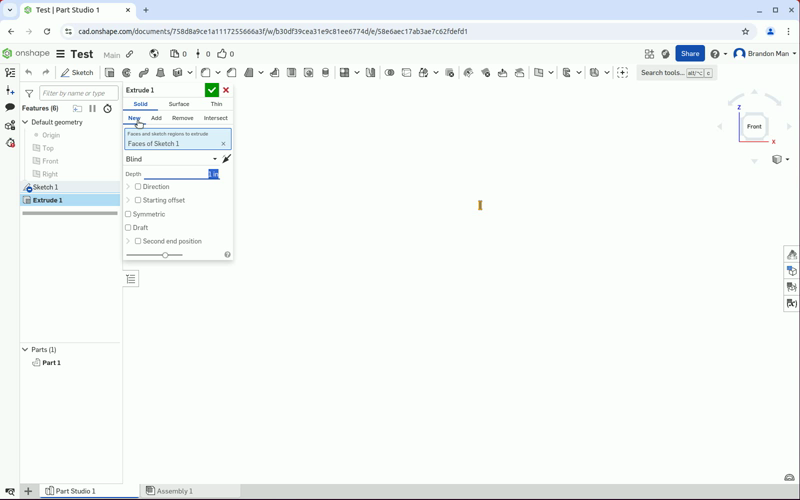
text(5.055)
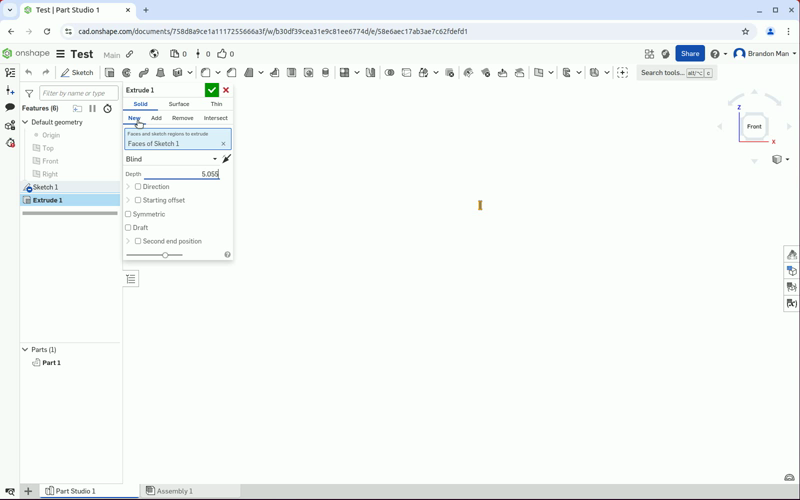
key(enter)
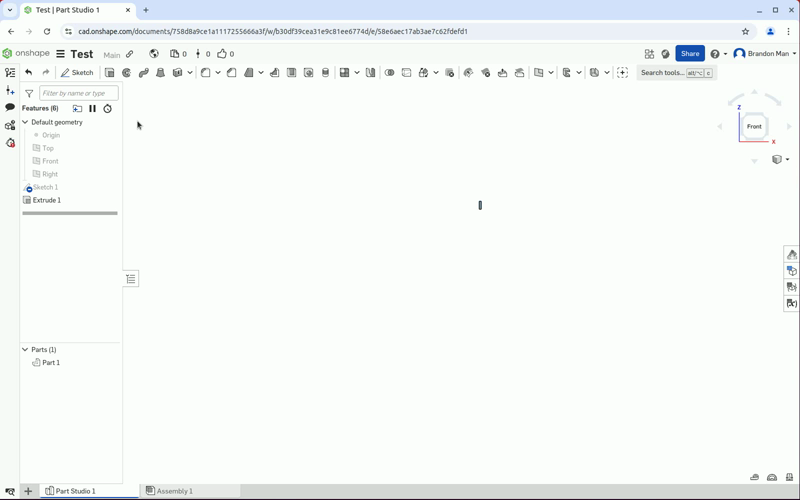
key(shift+h)
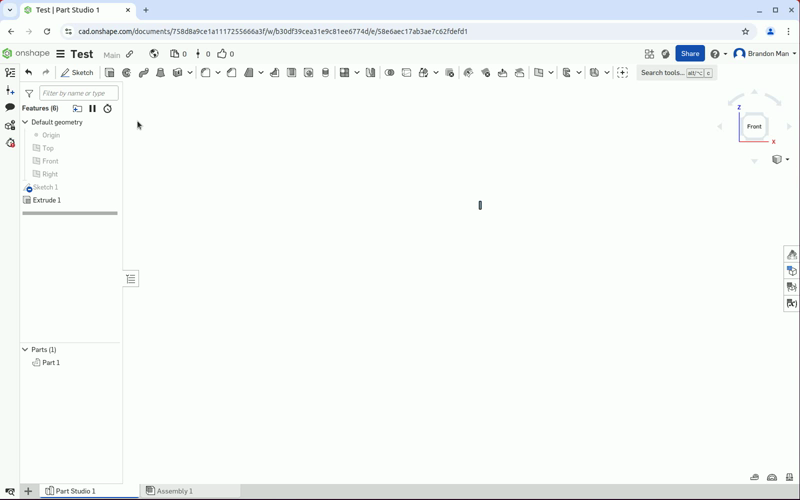
key(shift+h)
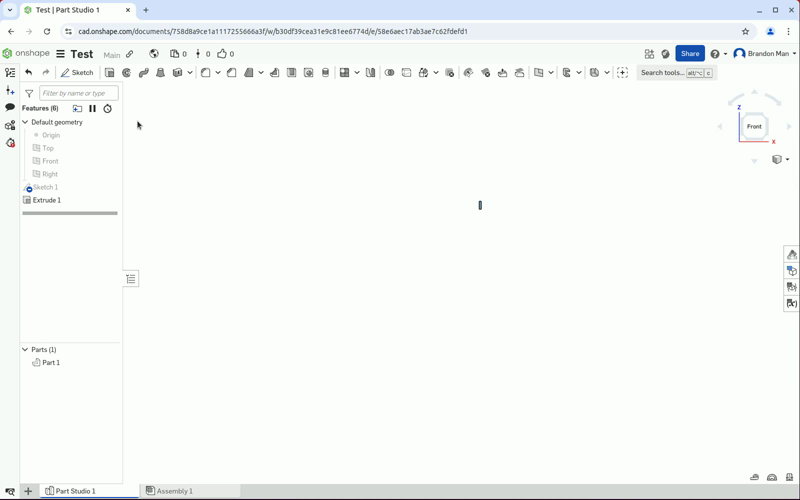
mouse_move(73, 189)
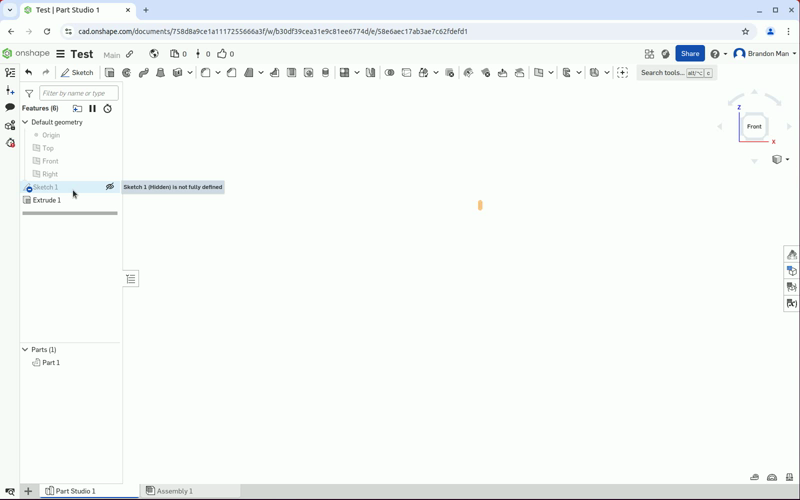
click(73, 189)
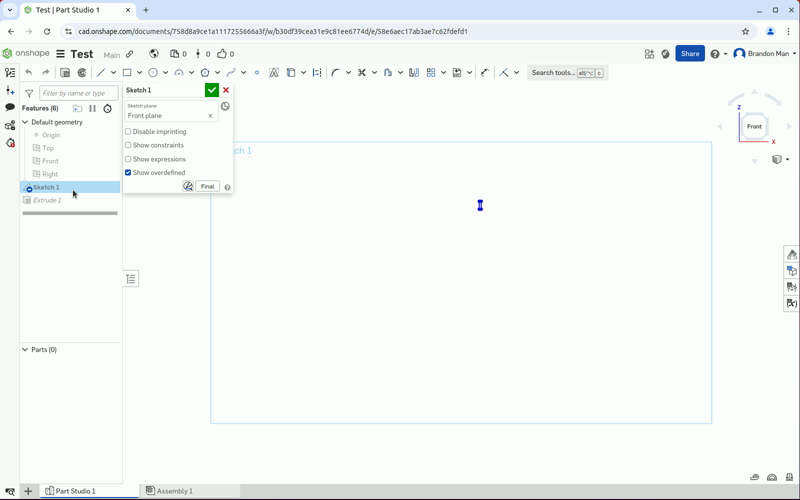
mouse_move(229, 92)
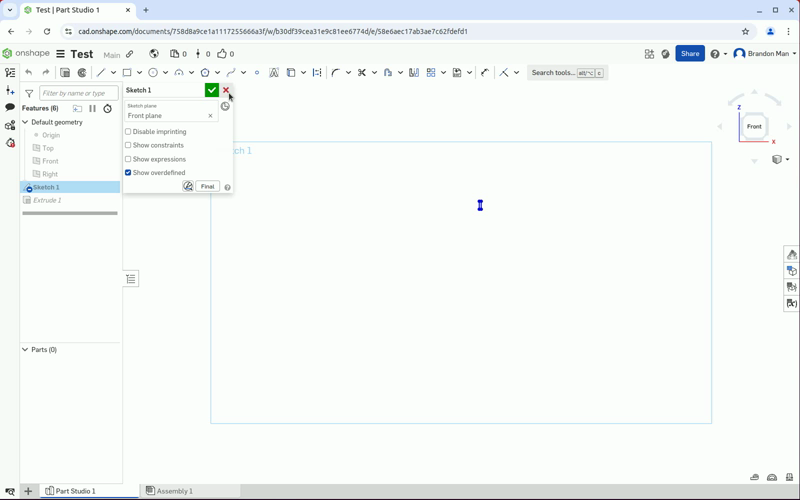
click(229, 92)
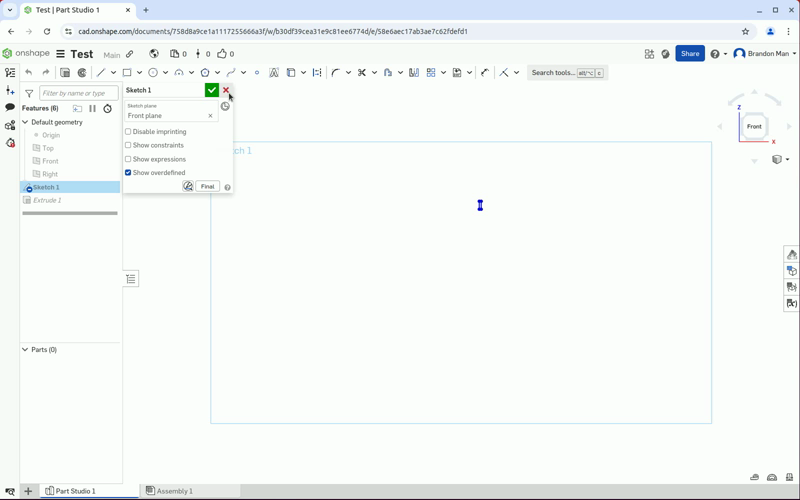
key(shift+s)
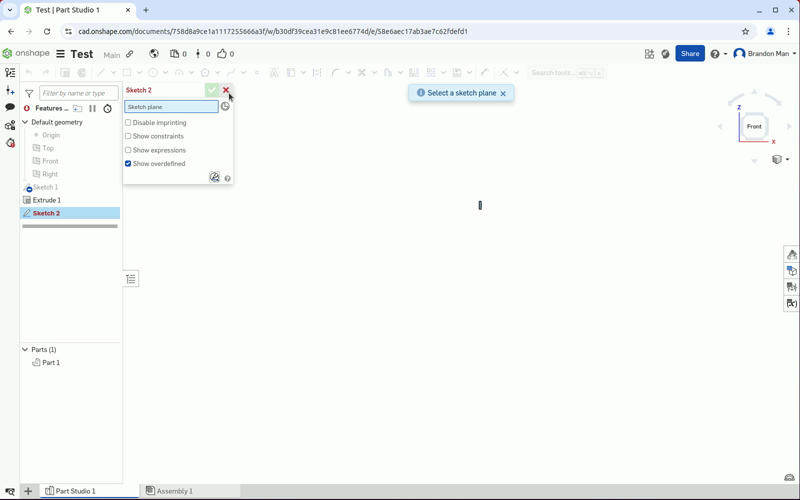
mouse_move(73, 163)
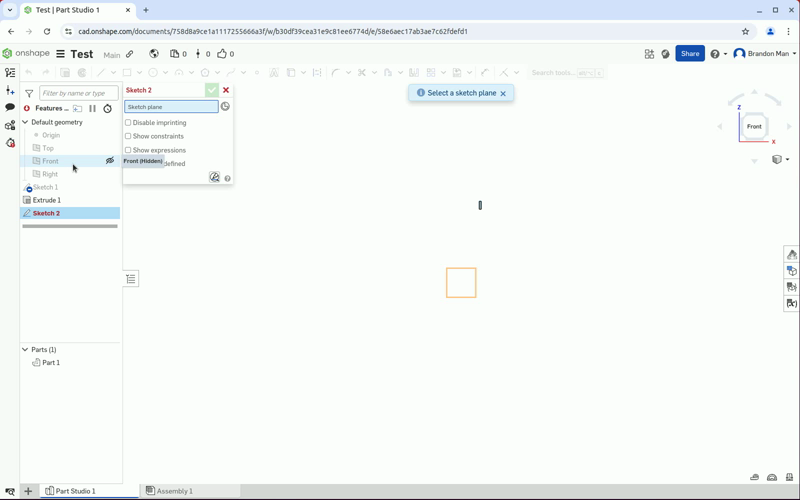
click(73, 163)
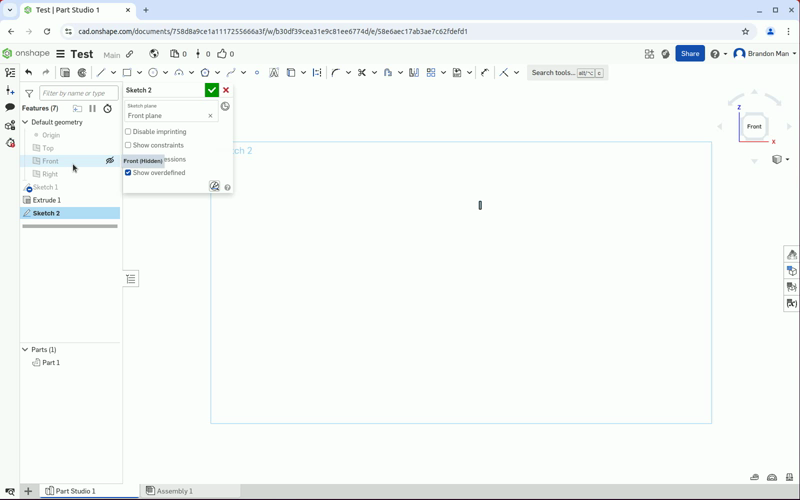
mouse_move(73, 352)
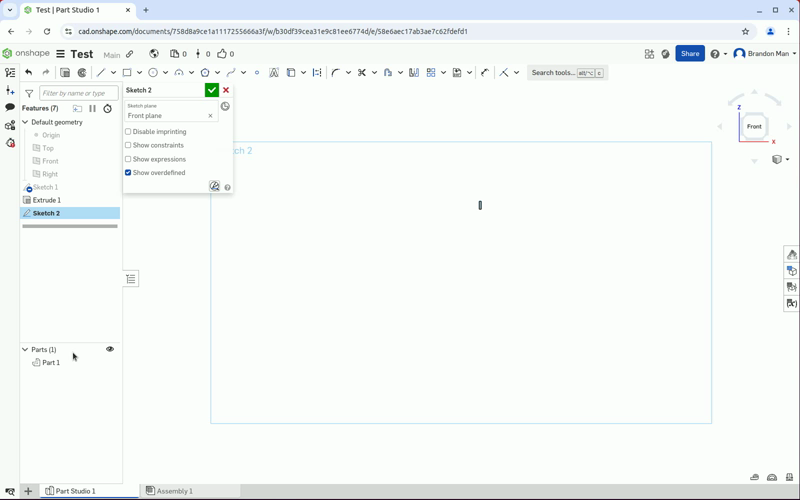
key(y)
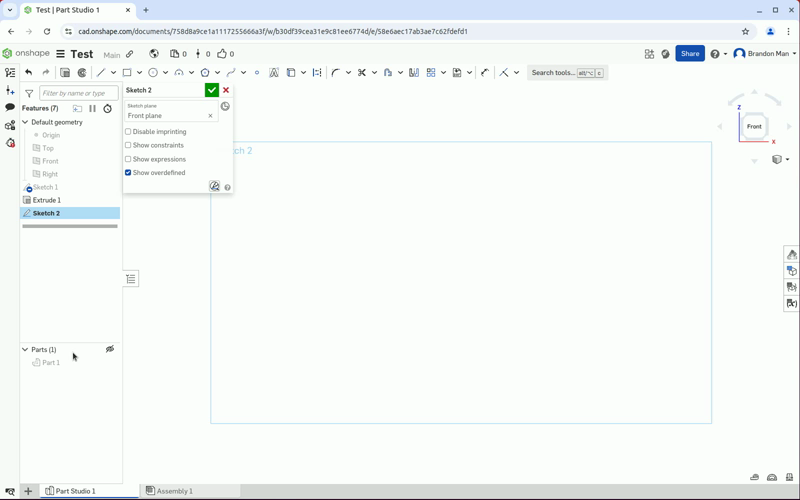
key(l)
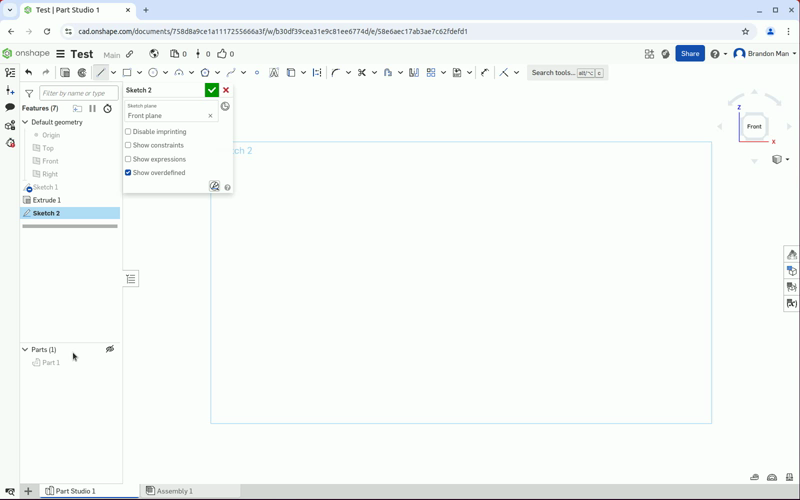
key_down(shift)
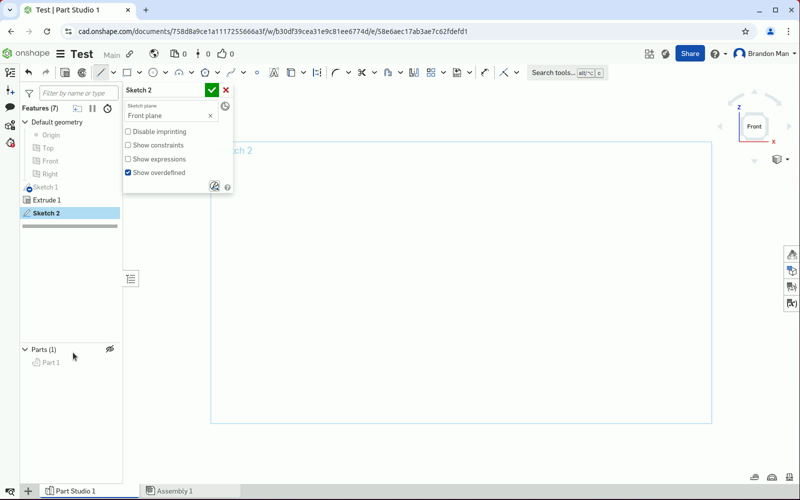
mouse_move(502, 217)
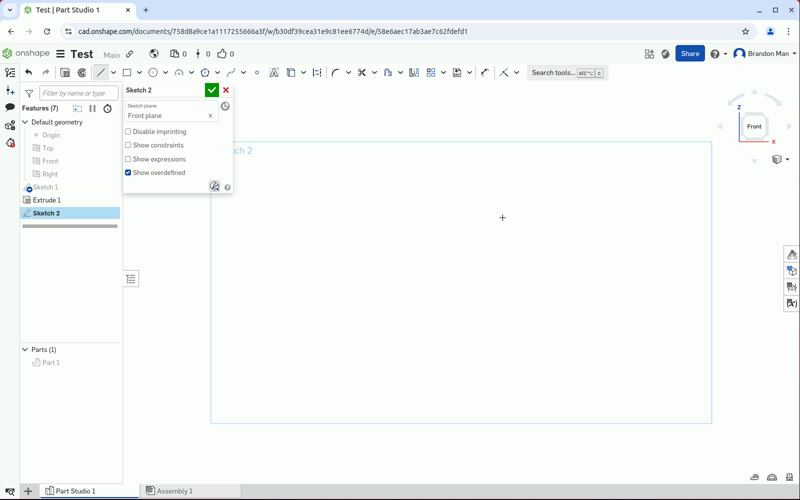
click(502, 217)
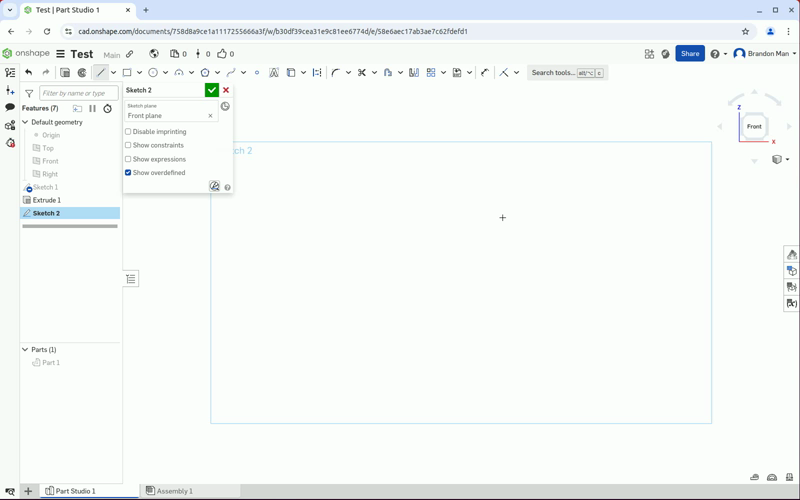
key_up(shift)
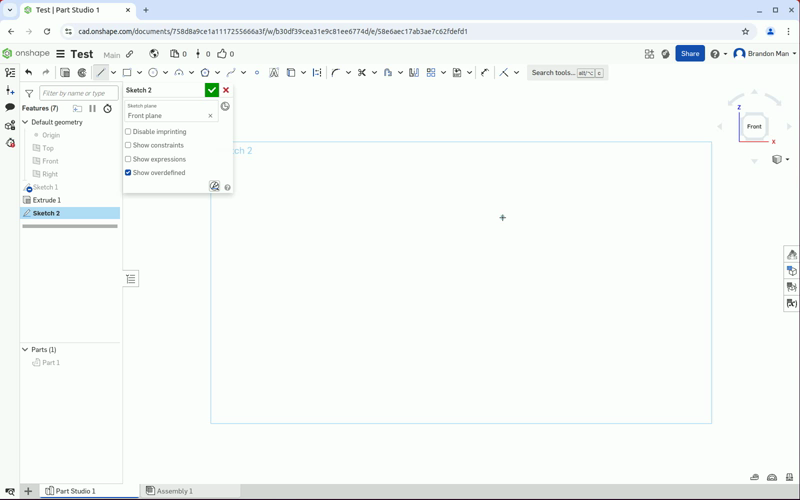
key_down(shift)
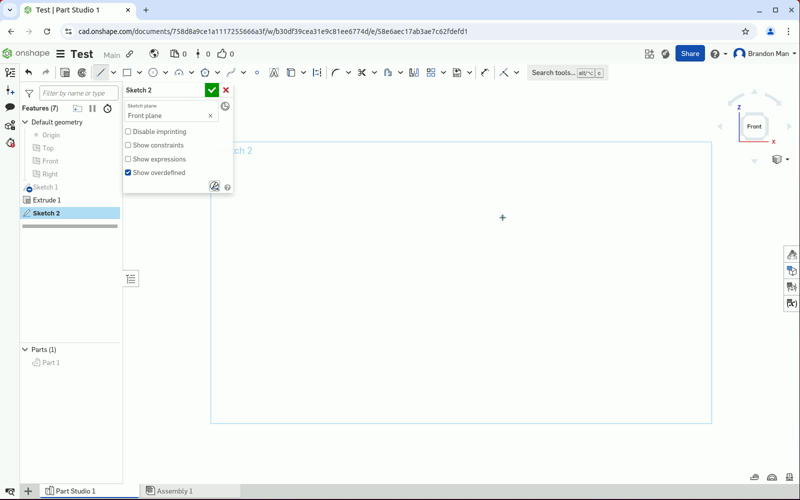
mouse_move(532, 217)
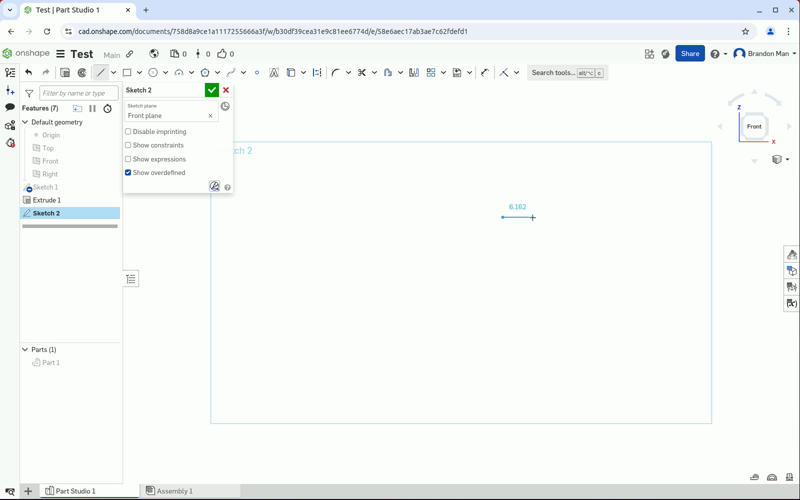
mouse_move(532, 217)
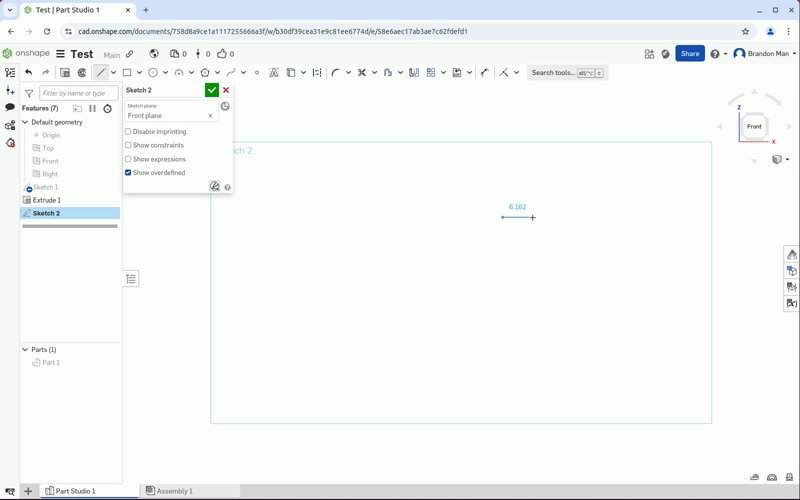
click(532, 217)
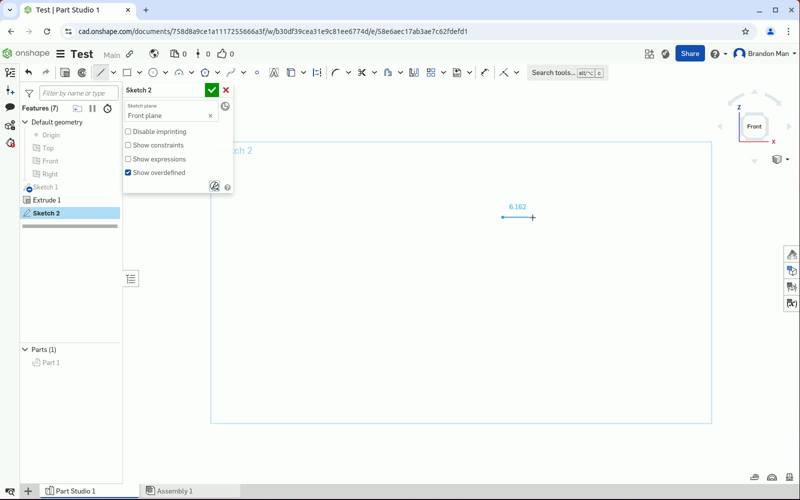
key_up(shift)
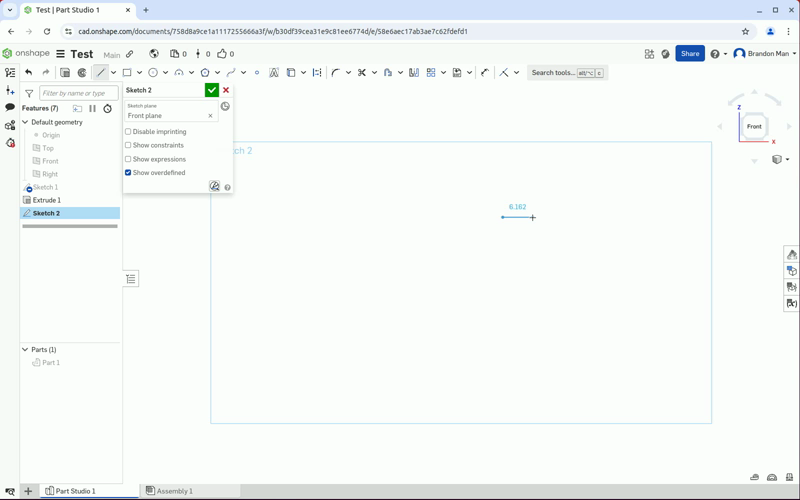
key_down(shift)
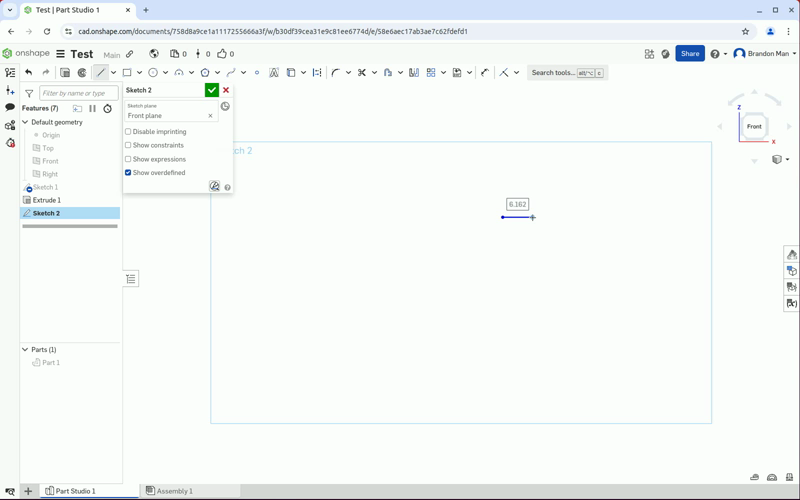
mouse_move(562, 217)
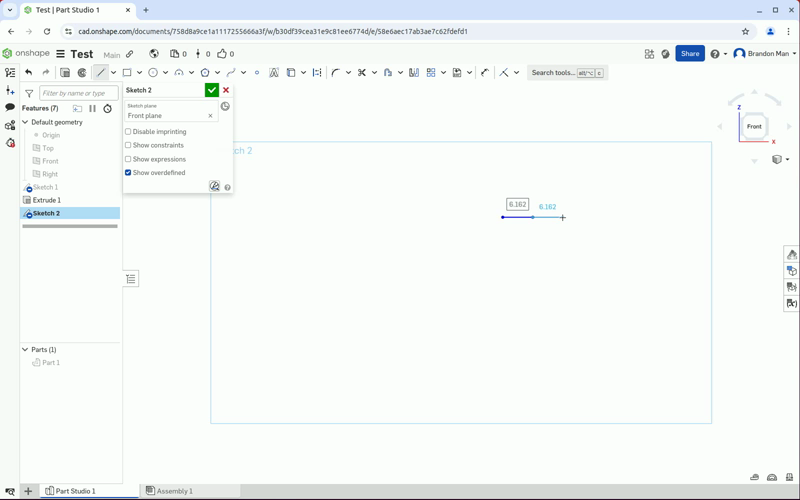
mouse_move(532, 169)
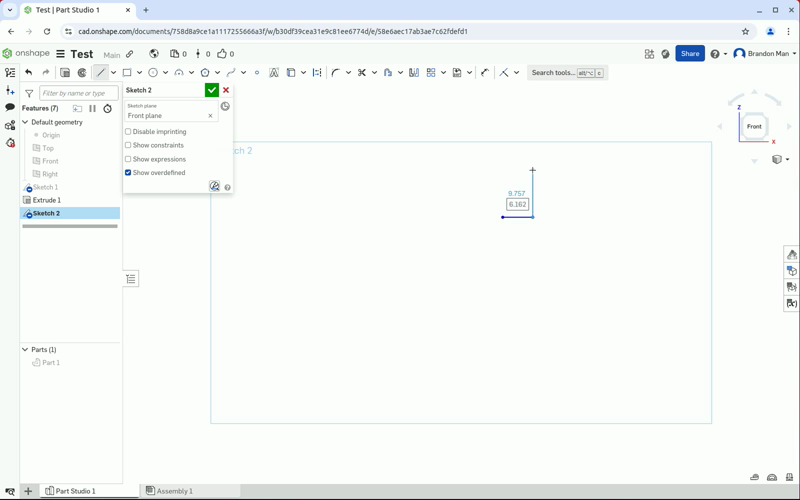
click(532, 169)
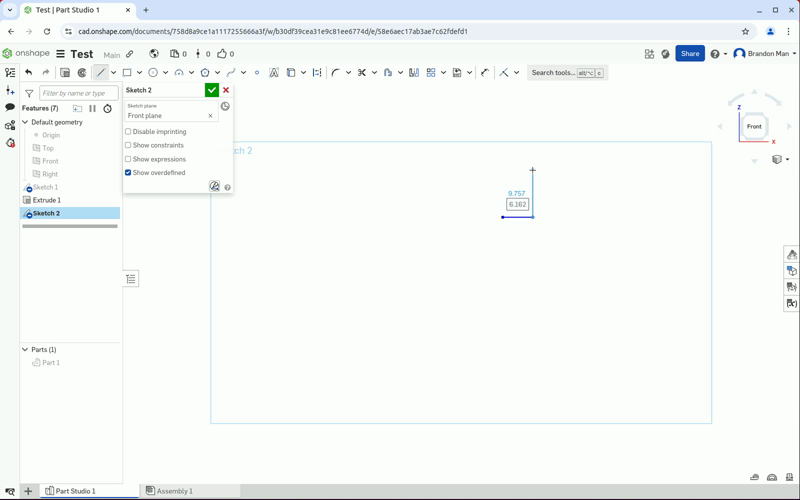
key_up(shift)
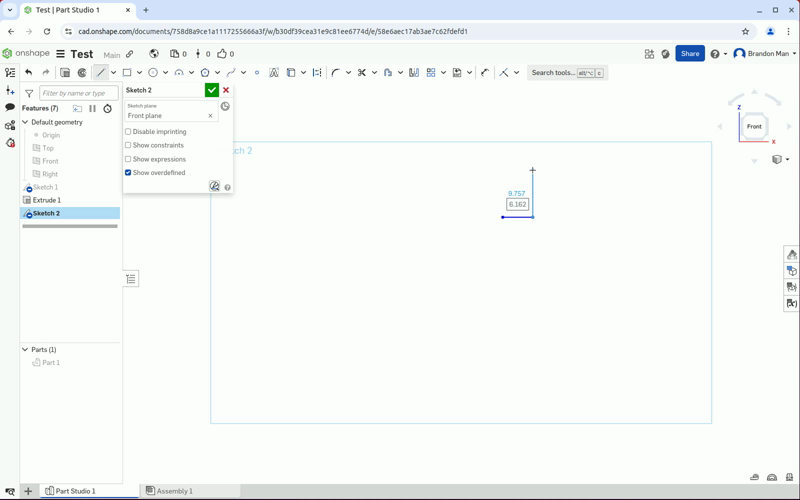
key_down(shift)
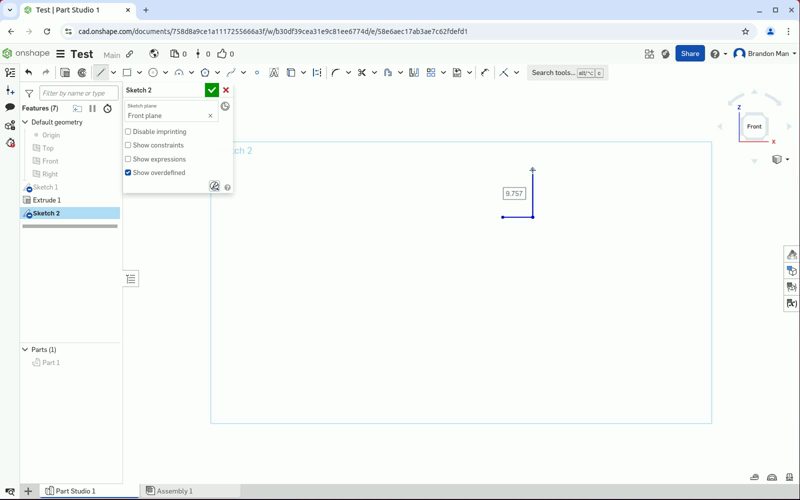
mouse_move(562, 169)
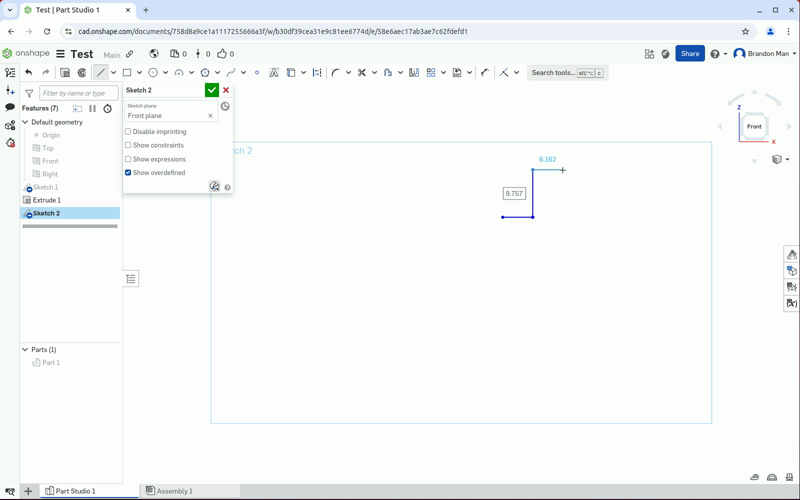
mouse_move(502, 169)
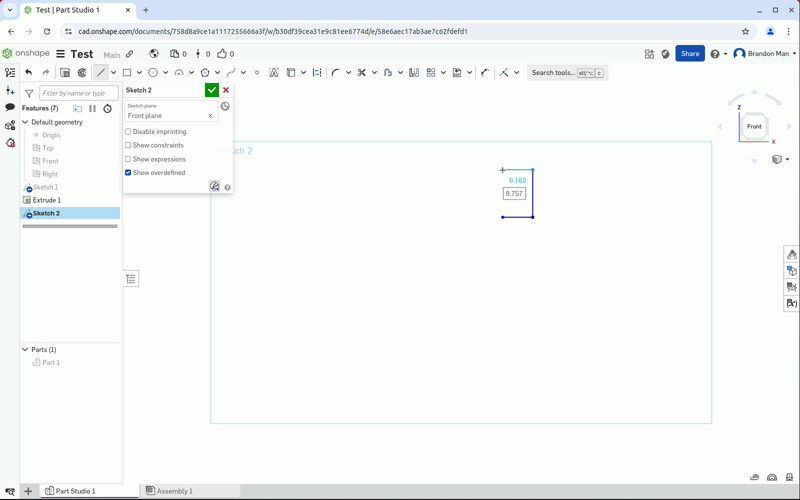
click(502, 169)
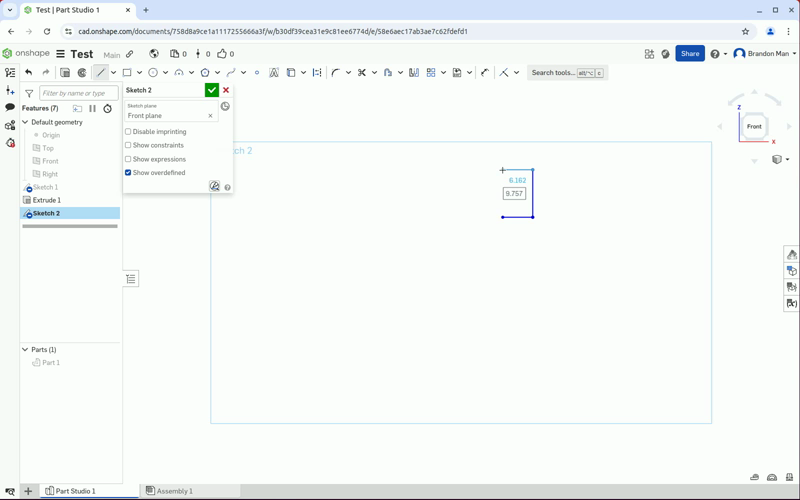
key_up(shift)
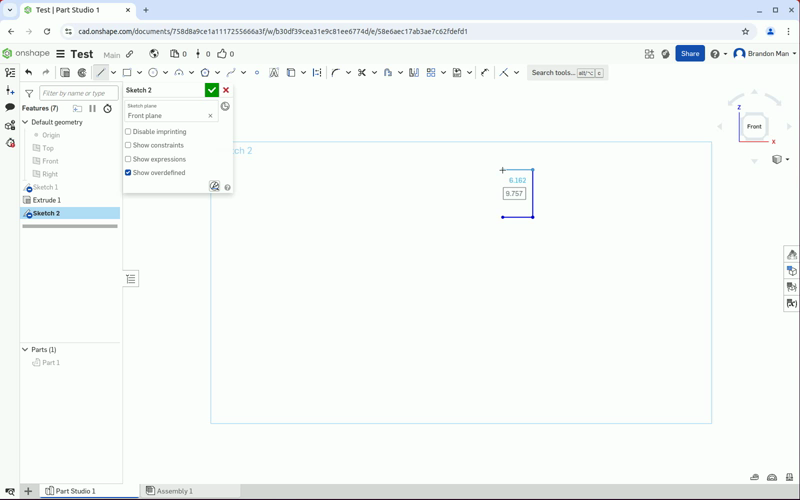
mouse_move(532, 169)
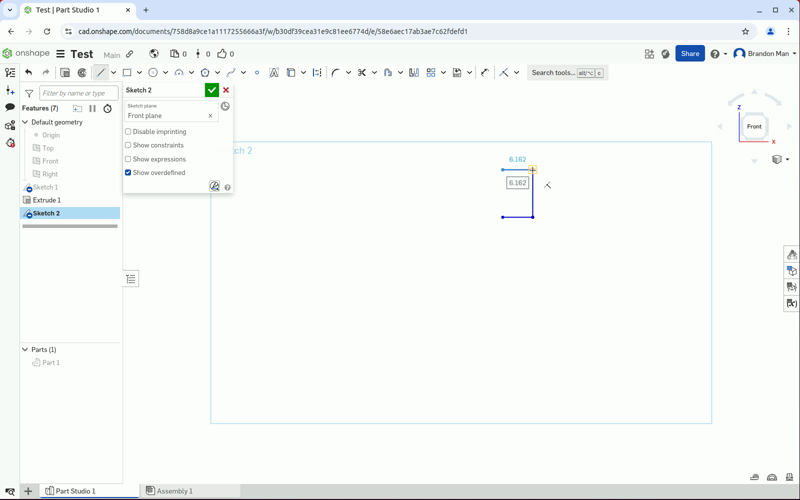
key_down(shift)
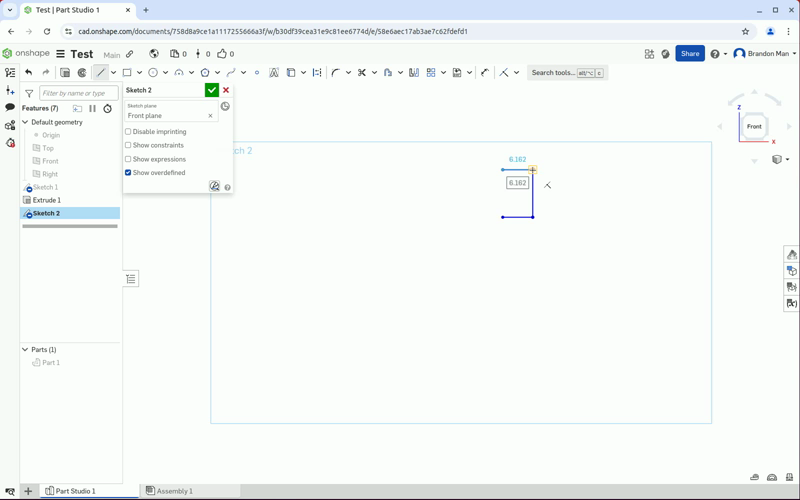
mouse_move(502, 217)
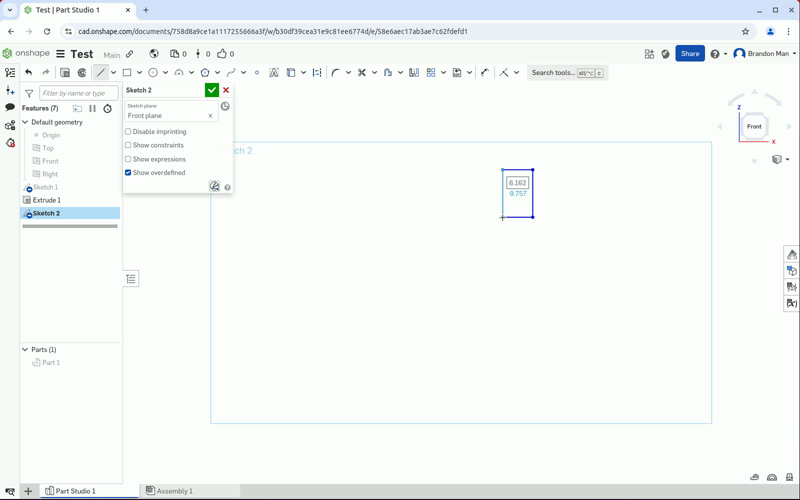
key_up(shift)
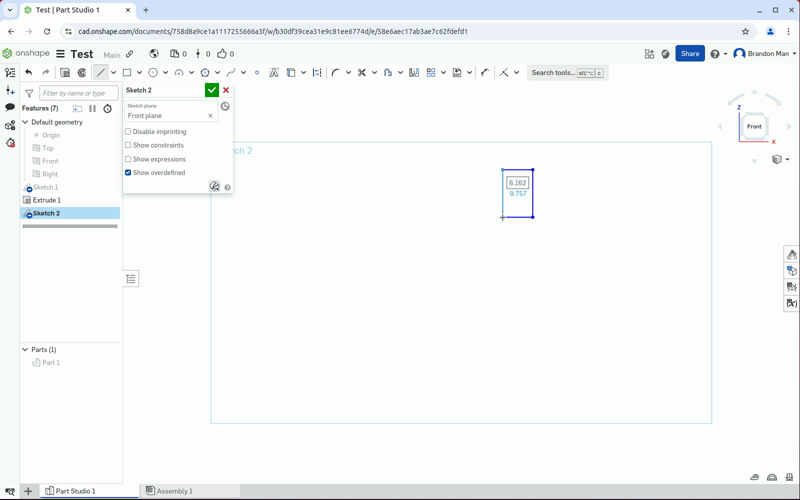
click(502, 217)
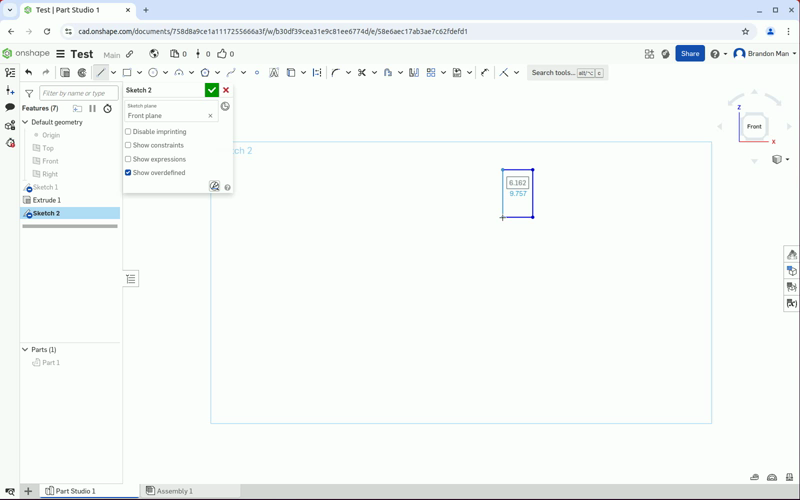
key(esc)
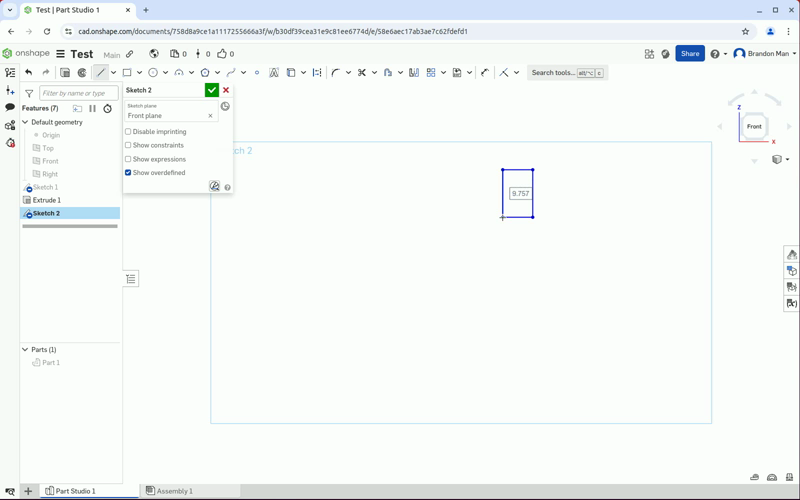
mouse_move(513, 182)
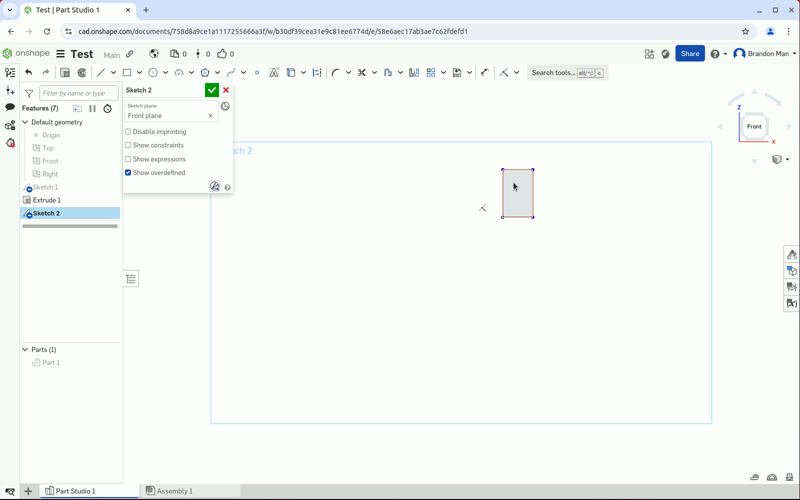
scroll(6)
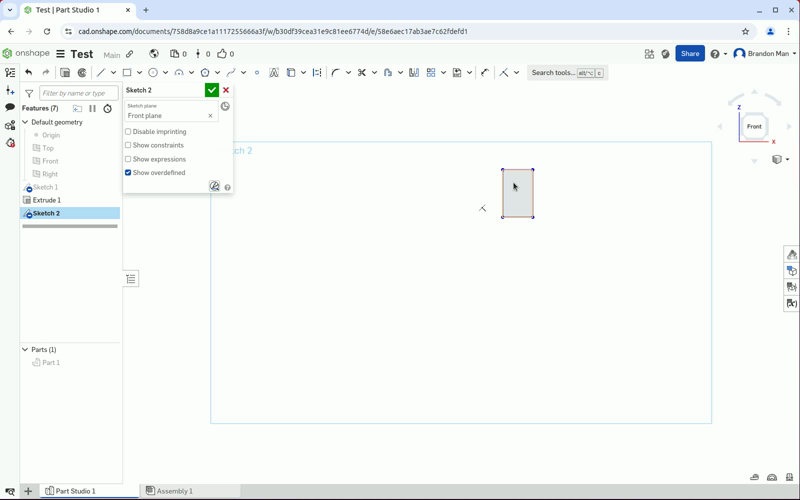
scroll(6)
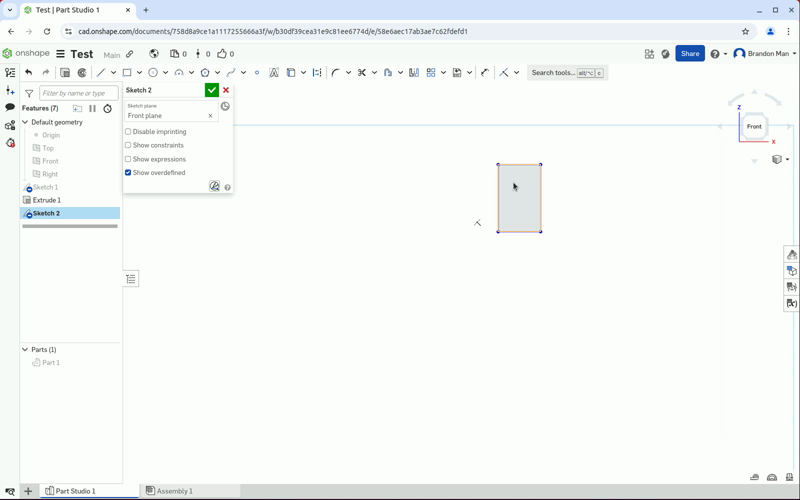
scroll(6)
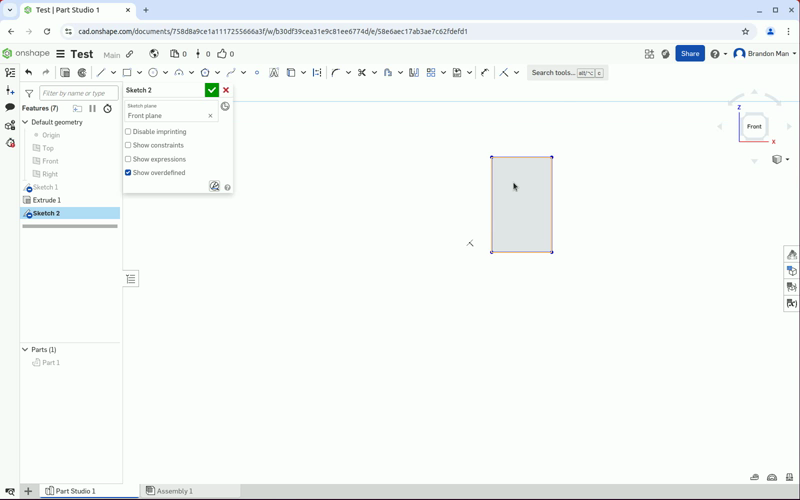
scroll(6)
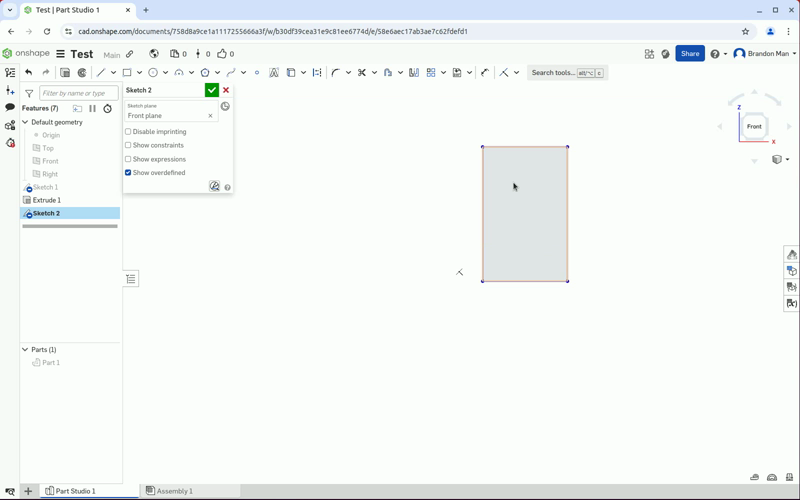
scroll(6)
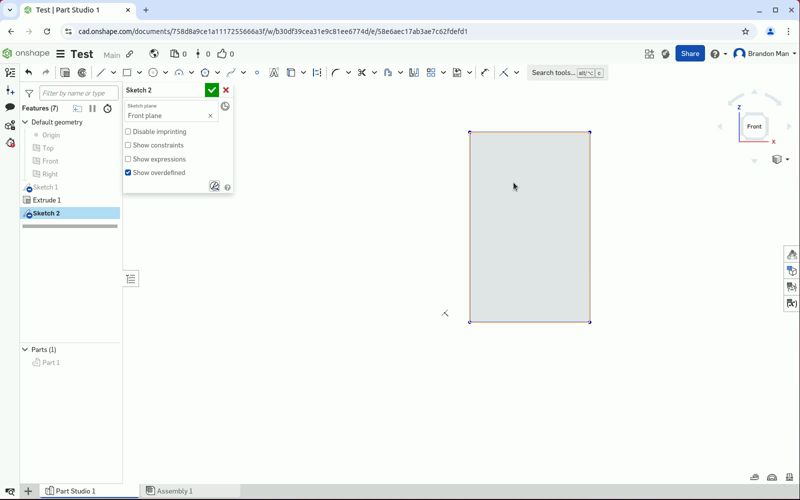
scroll(6)
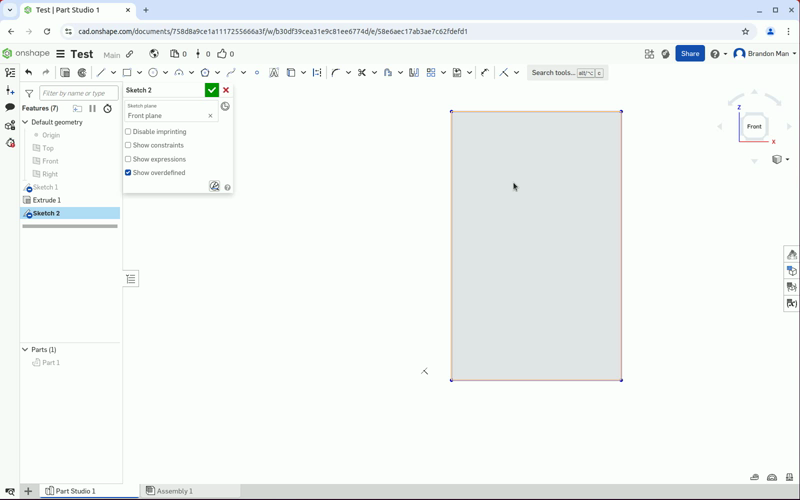
scroll(6)
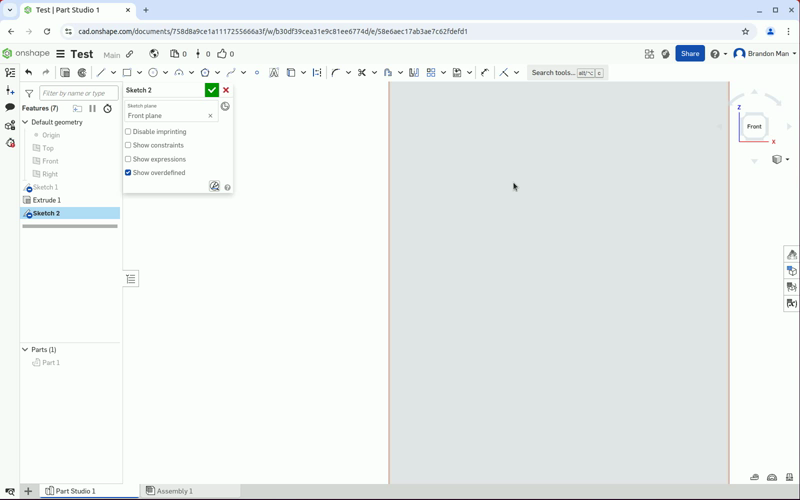
click(513, 182)
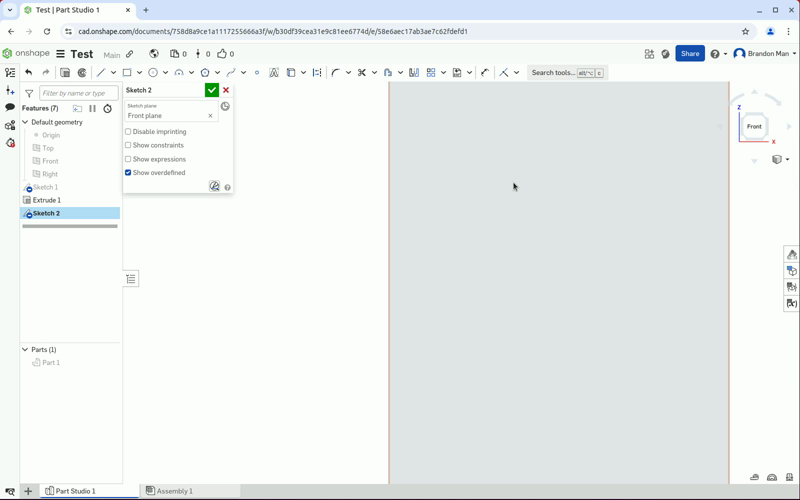
scroll(-6)
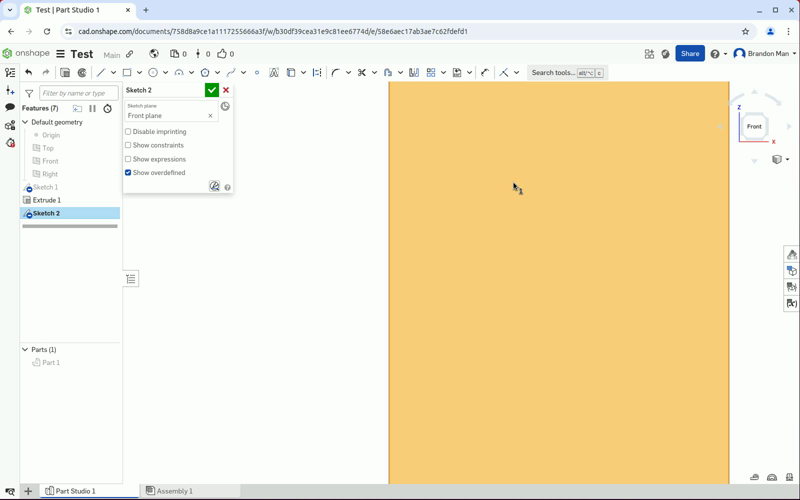
scroll(-6)
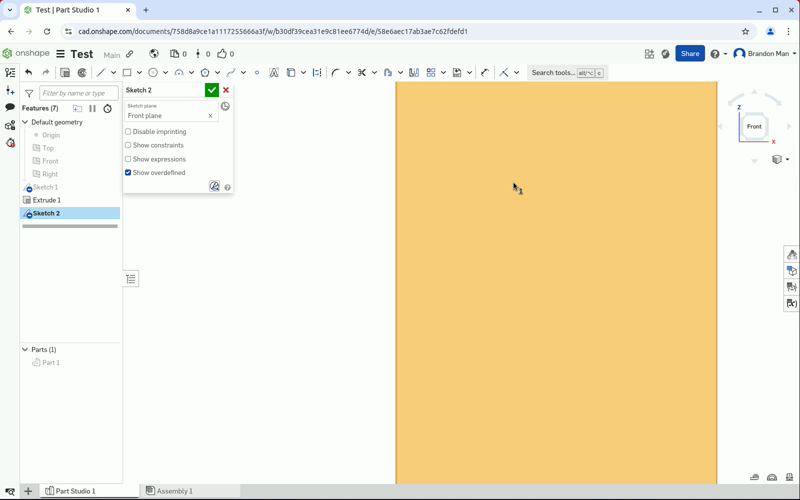
scroll(-6)
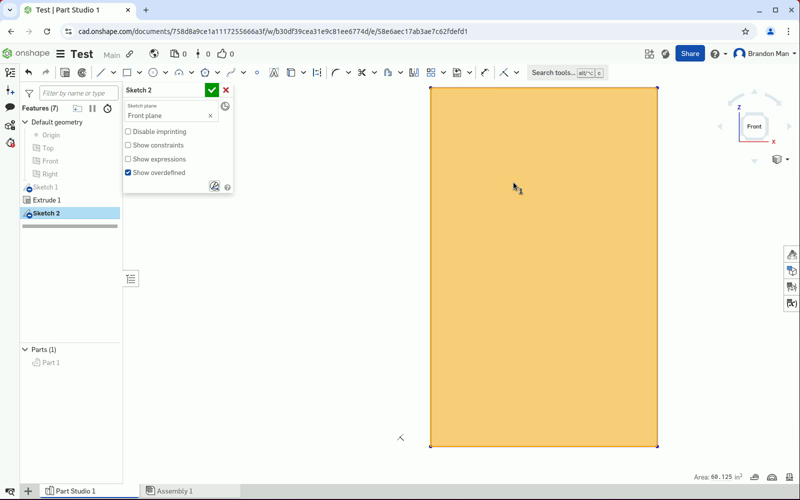
scroll(-6)
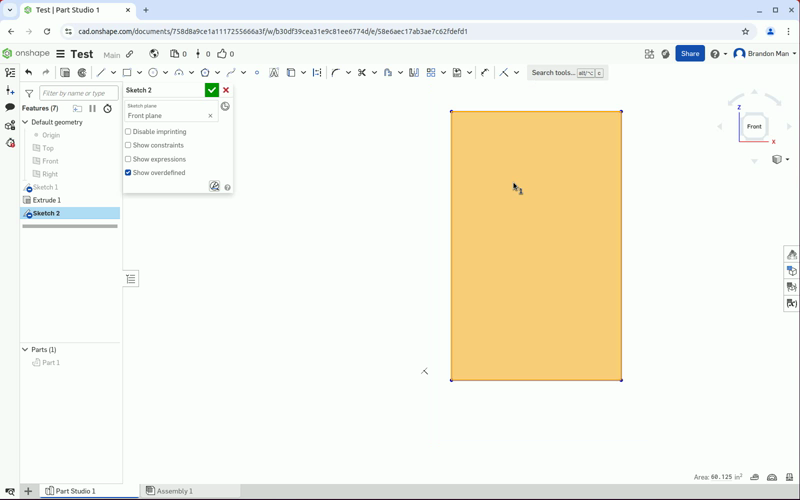
scroll(-6)
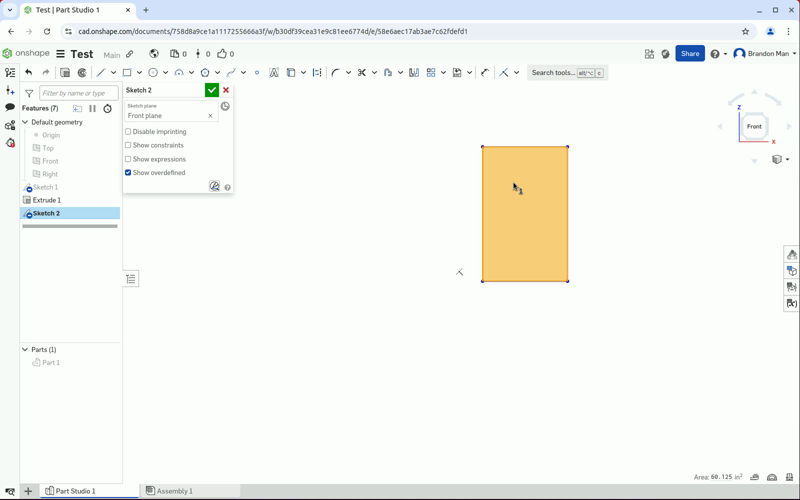
scroll(-6)
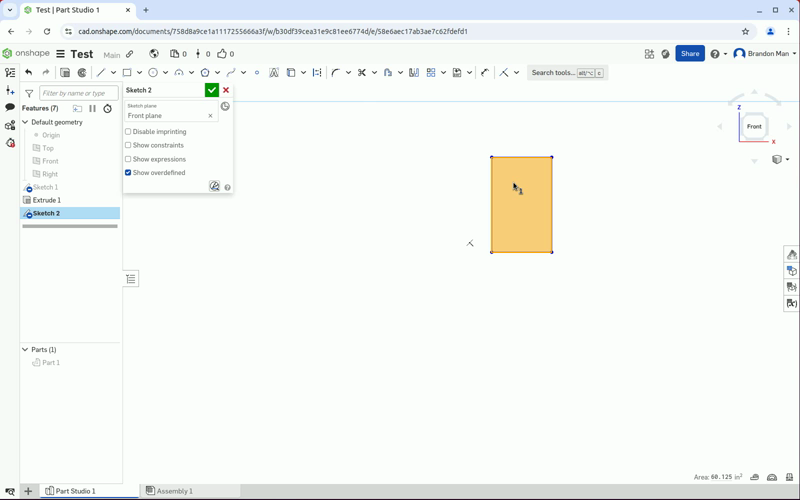
scroll(-6)
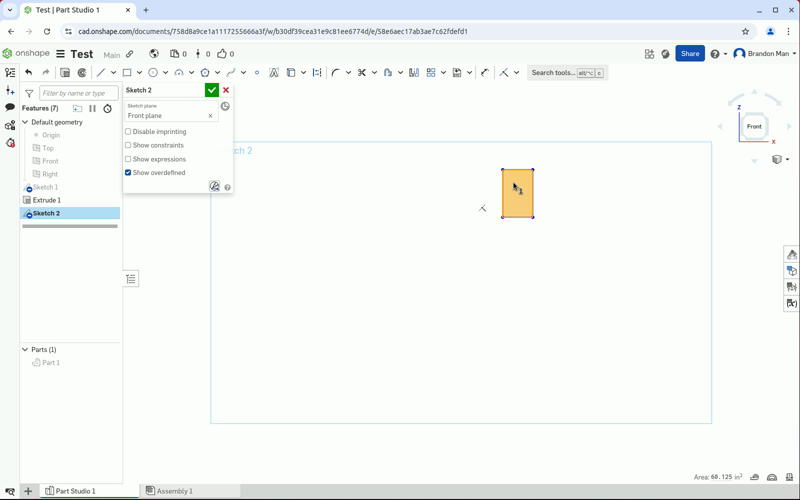
mouse_move(73, 352)
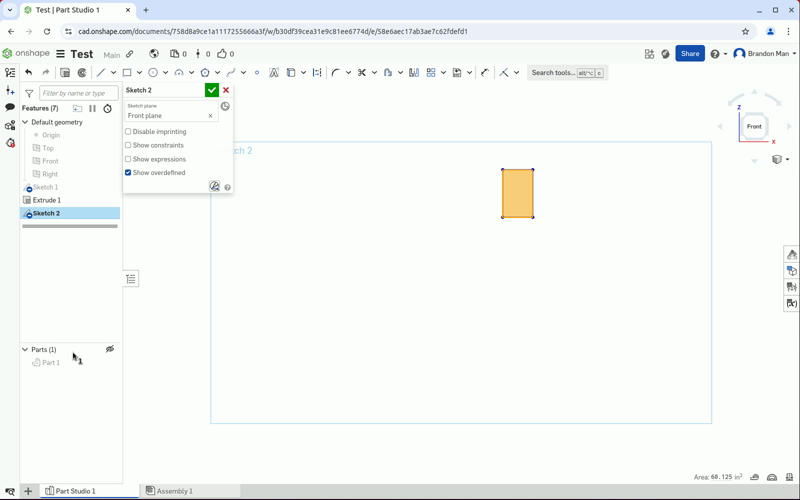
key(shift+y)
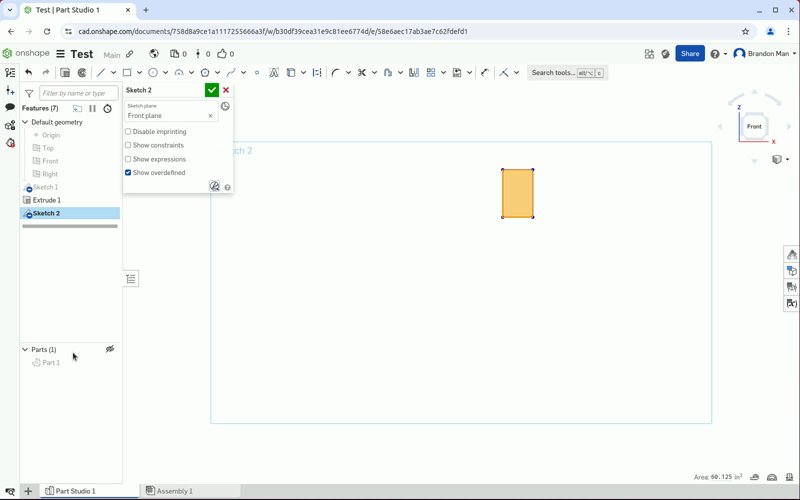
key(shift+e)
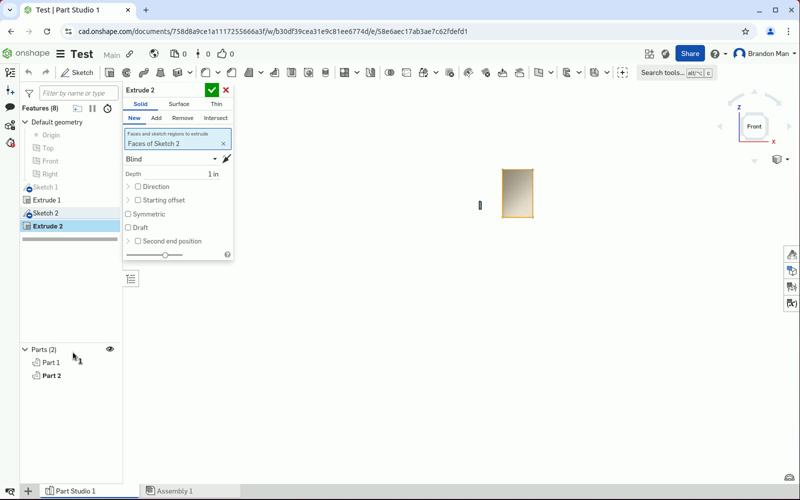
mouse_move(143, 106)
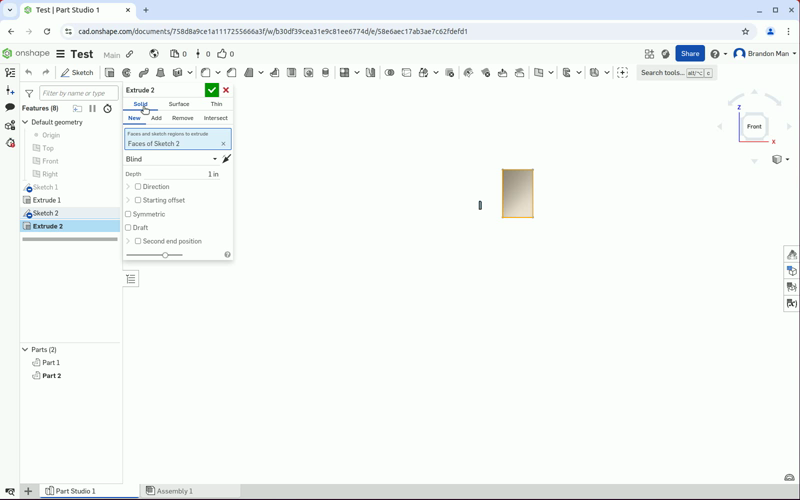
click(143, 106)
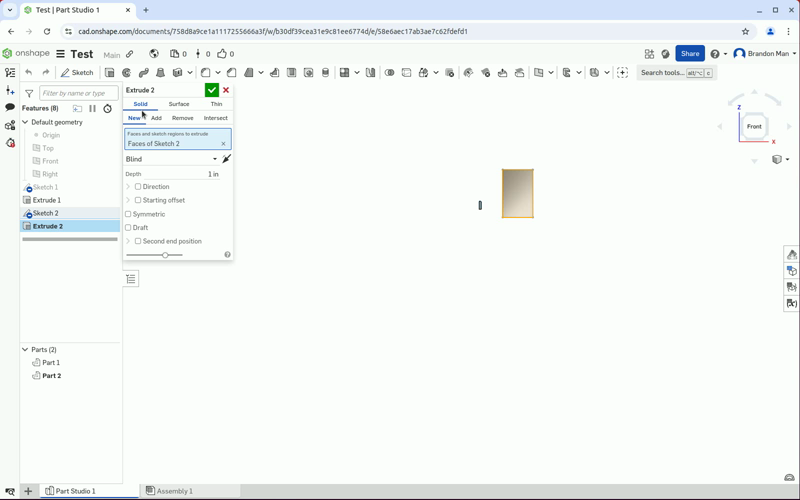
mouse_move(137, 120)
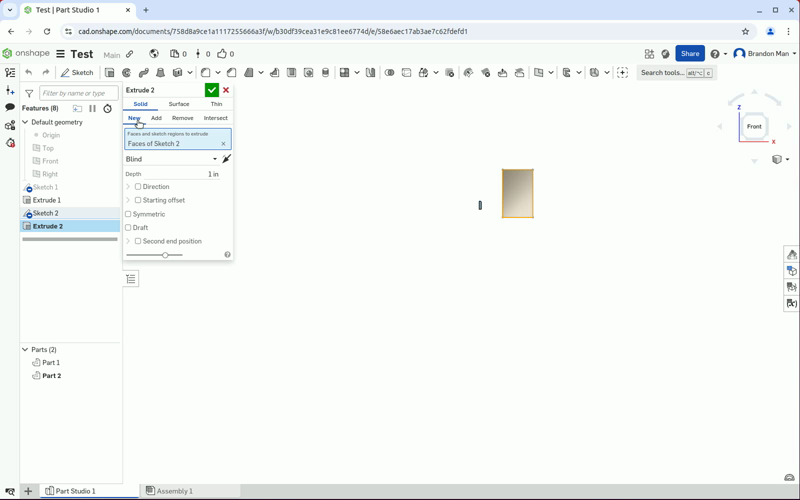
click(137, 120)
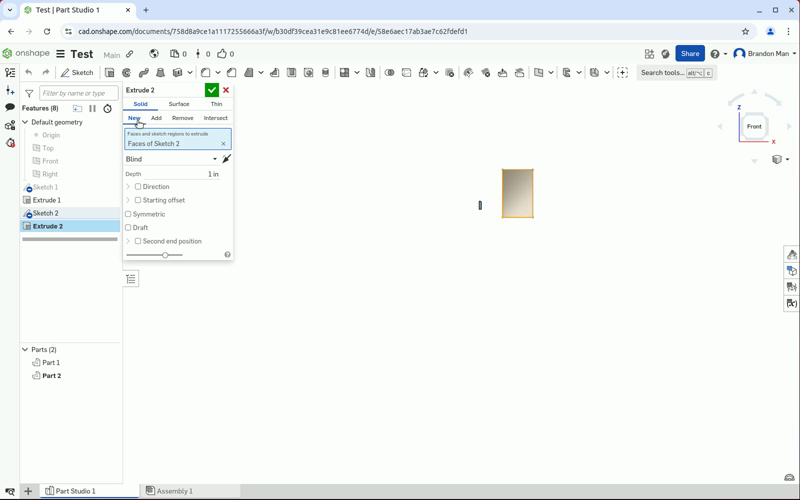
key(tab, 4)
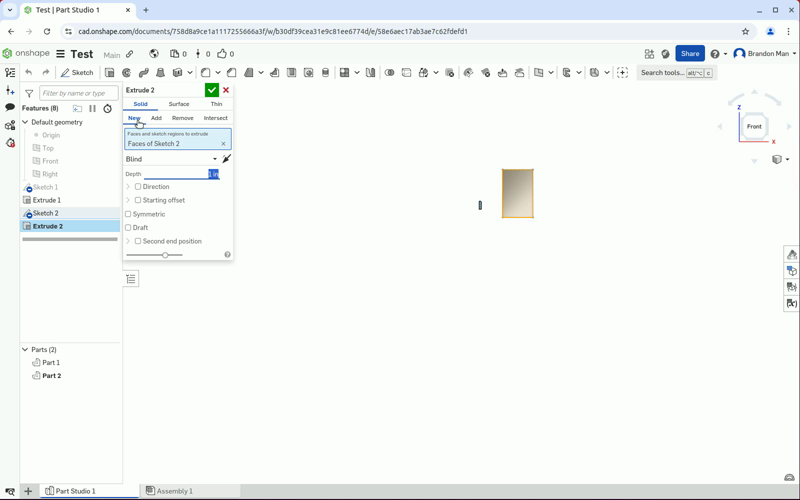
text(5.055)
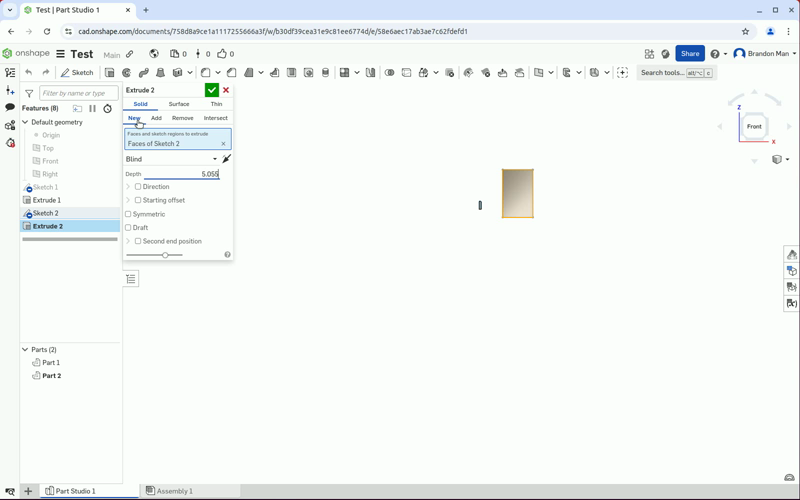
key(enter)
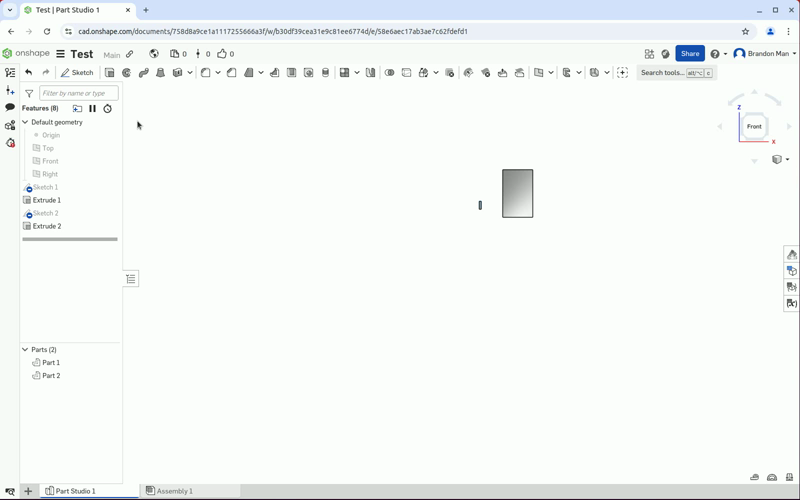
key(shift+h)
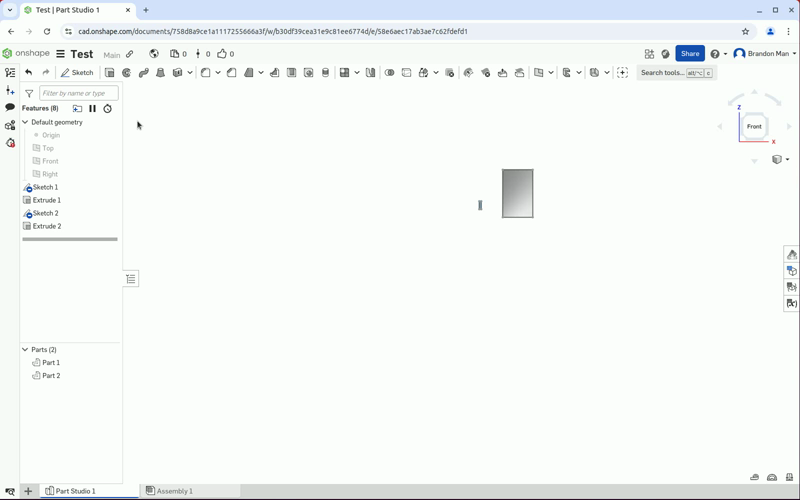
key(shift+h)
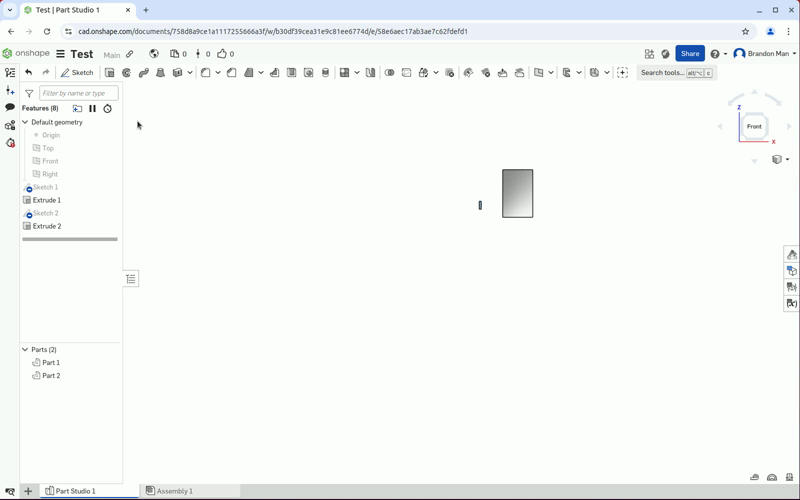
mouse_move(73, 189)
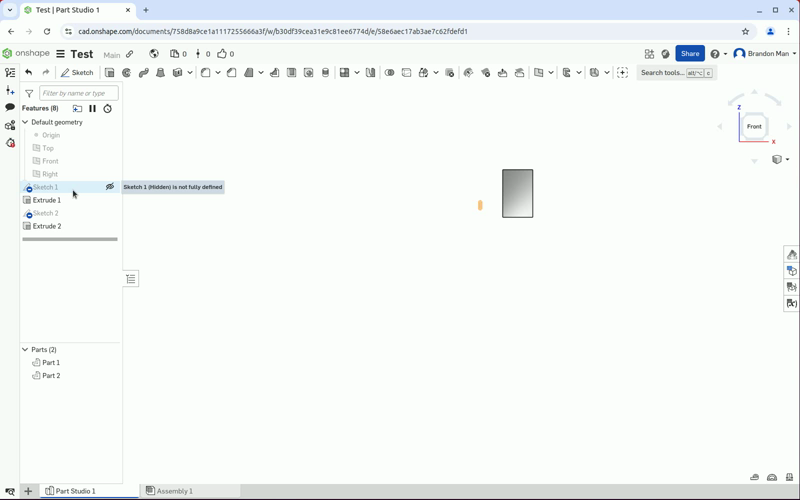
click(73, 189)
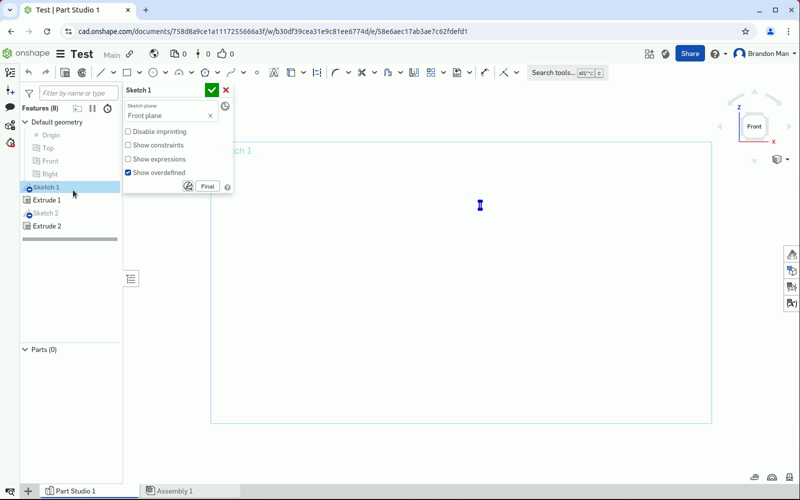
mouse_move(229, 92)
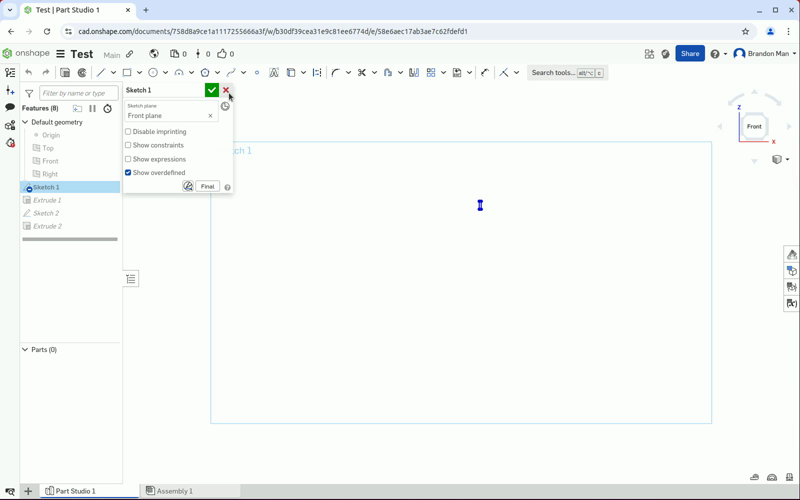
click(229, 92)
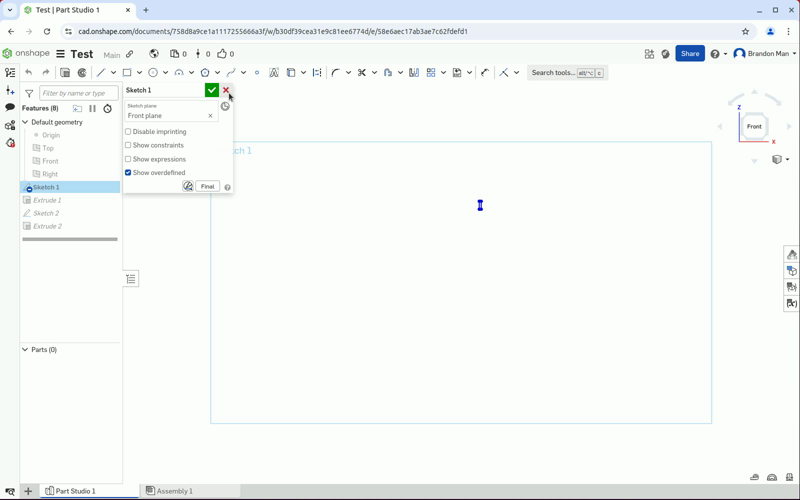
key(shift+s)
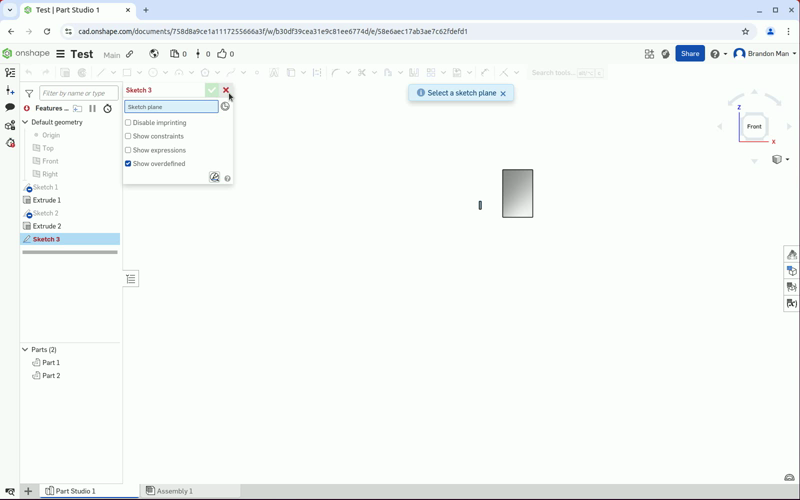
mouse_move(73, 163)
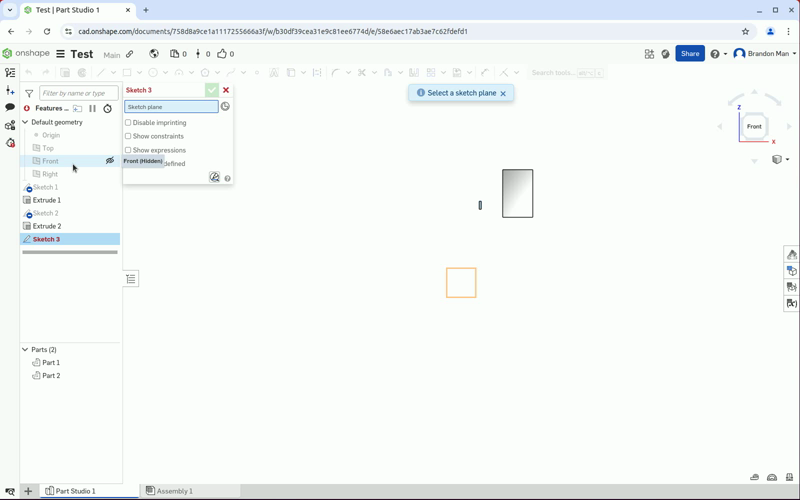
click(73, 163)
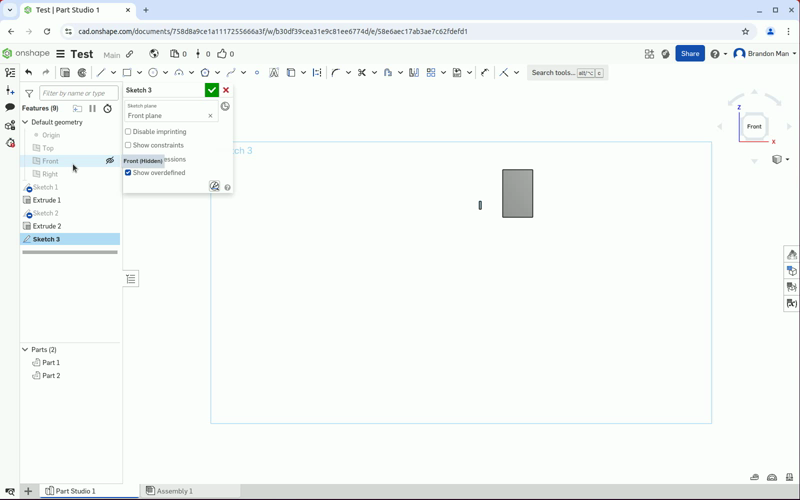
mouse_move(73, 352)
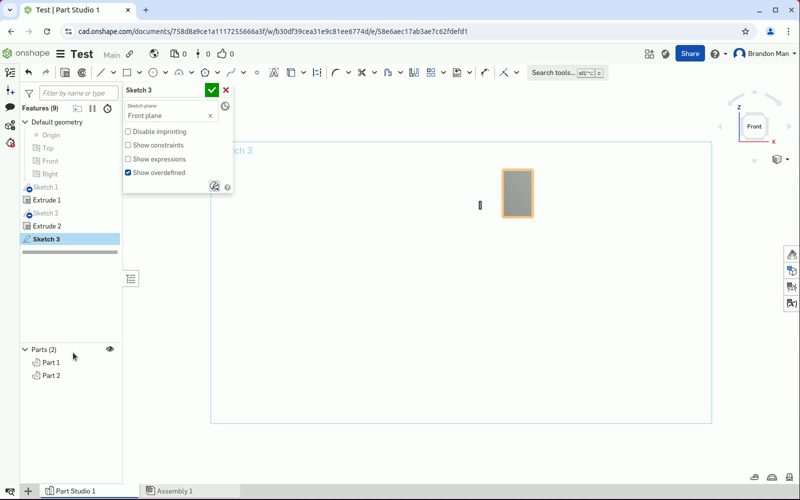
key(y)
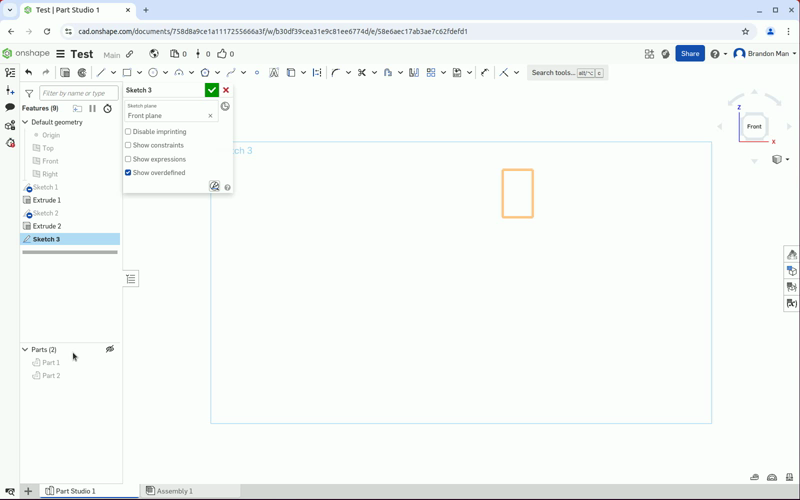
key(l)
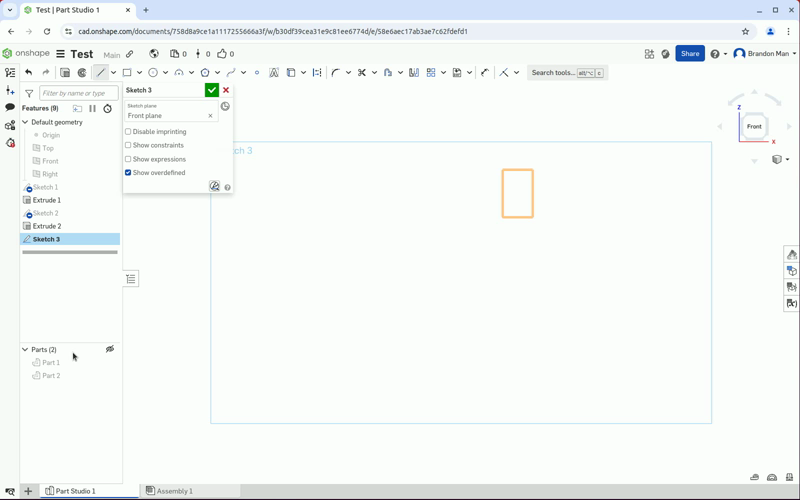
key_down(shift)
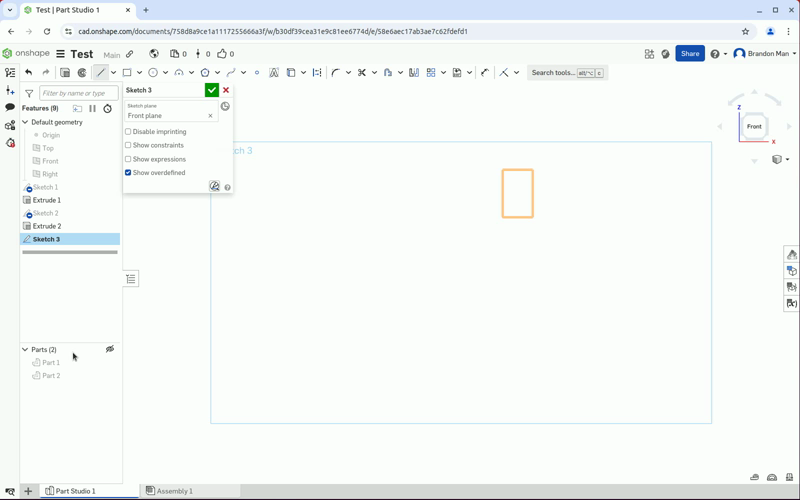
mouse_move(426, 282)
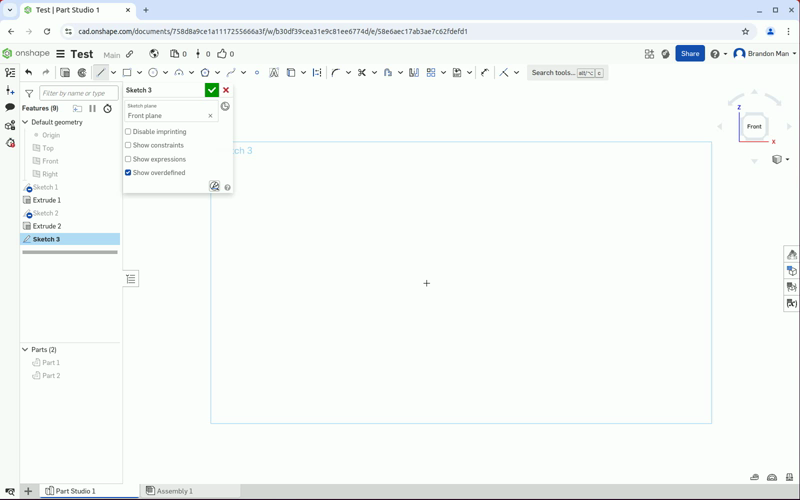
click(426, 282)
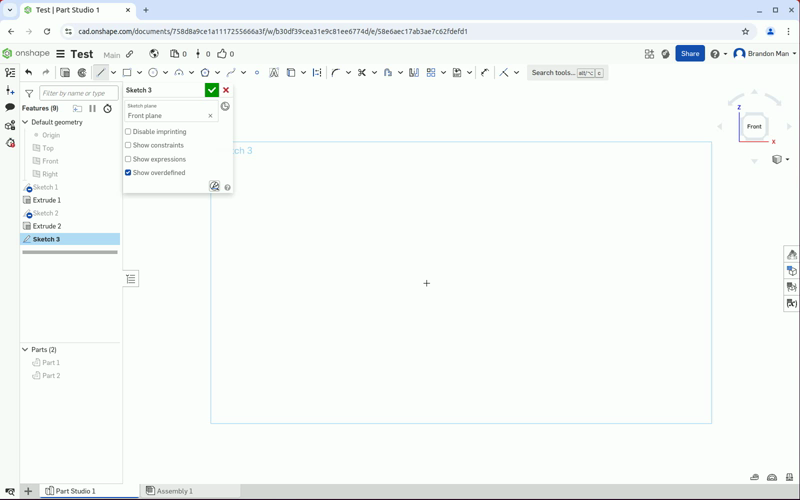
key_up(shift)
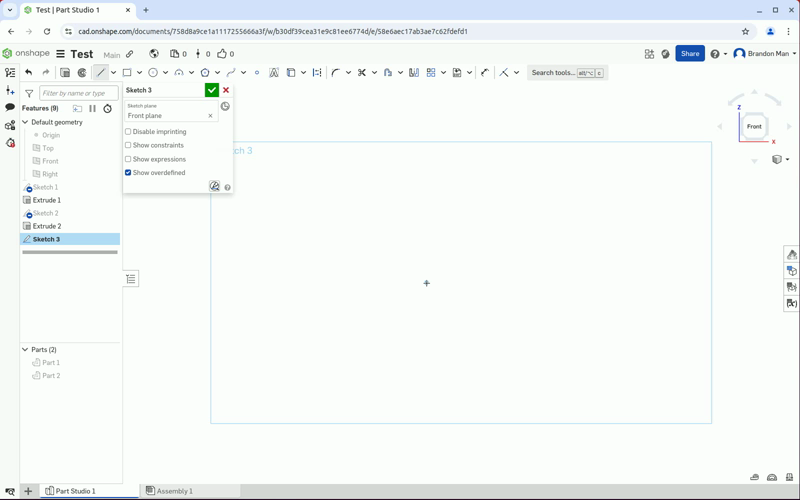
key_down(shift)
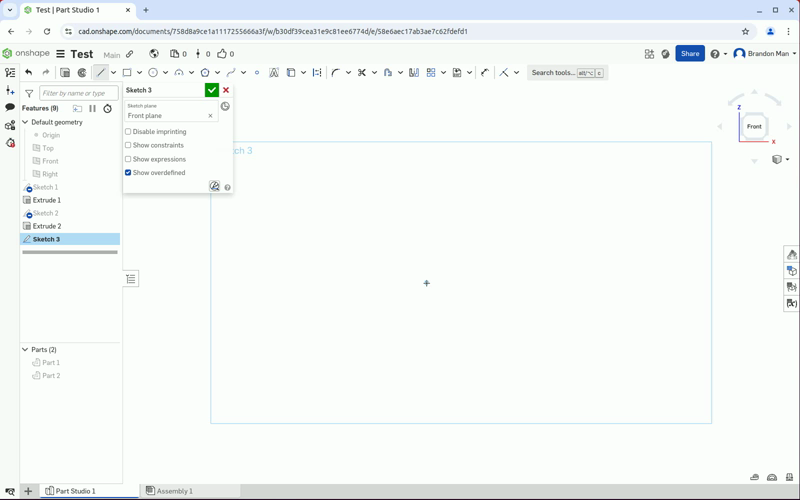
mouse_move(496, 282)
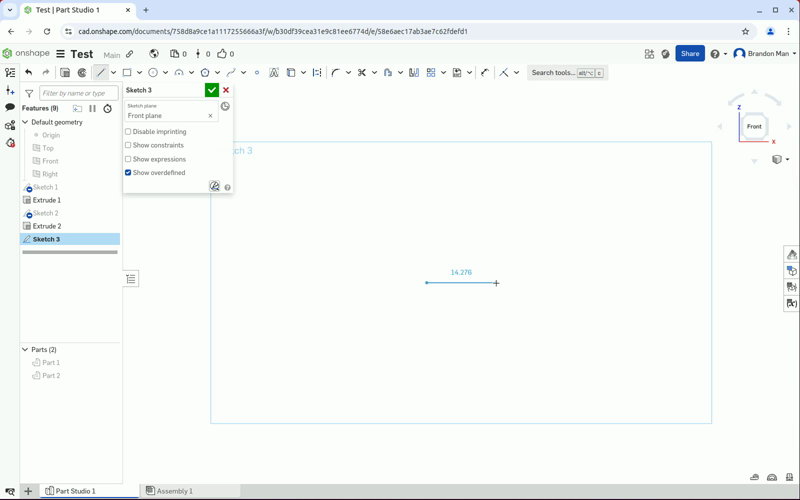
click(496, 282)
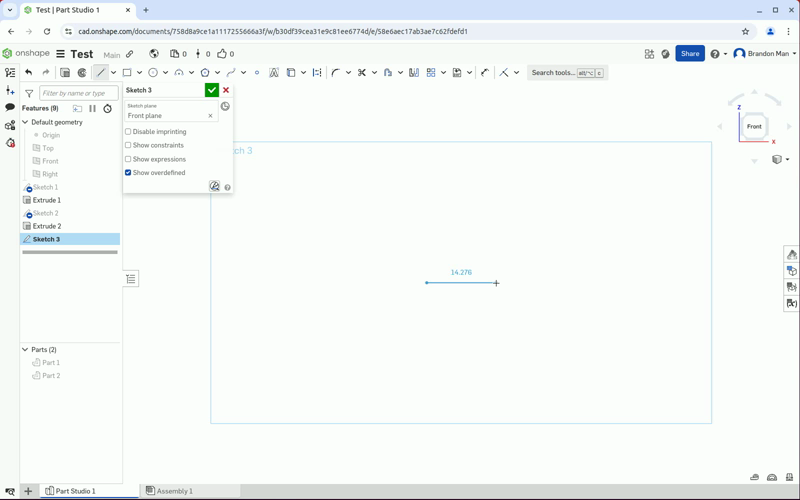
key_up(shift)
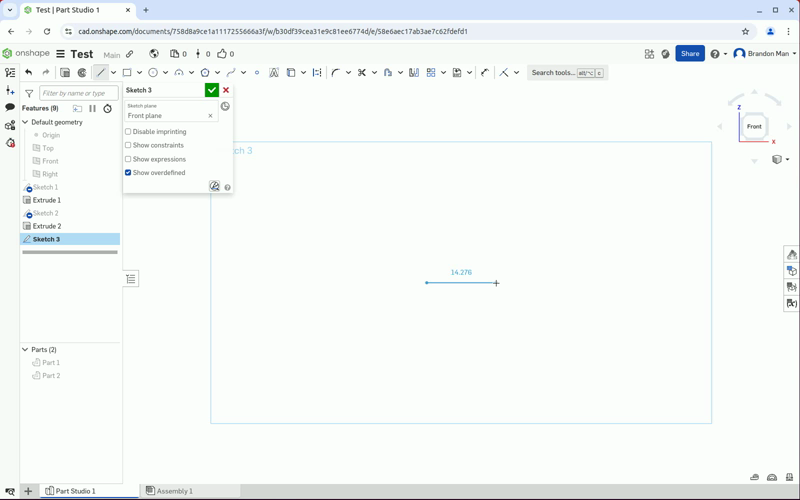
key_down(shift)
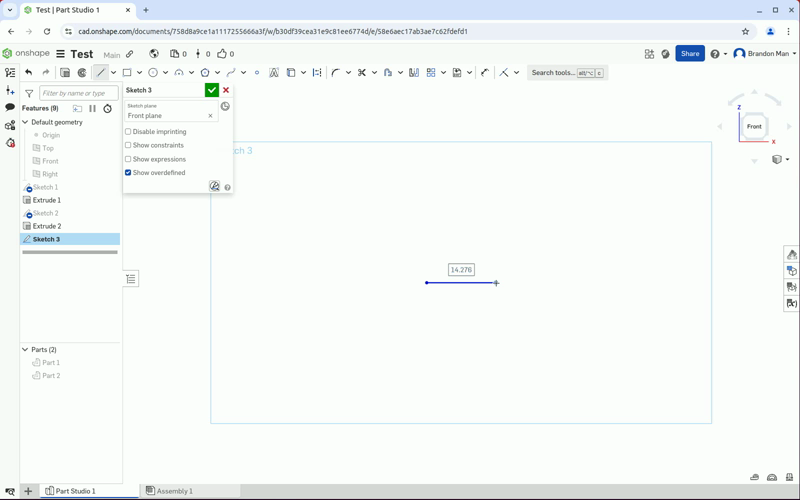
mouse_move(526, 282)
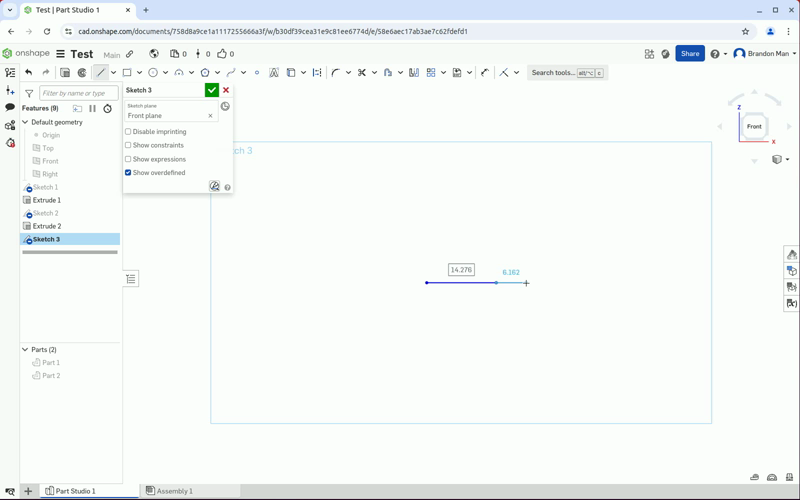
mouse_move(496, 250)
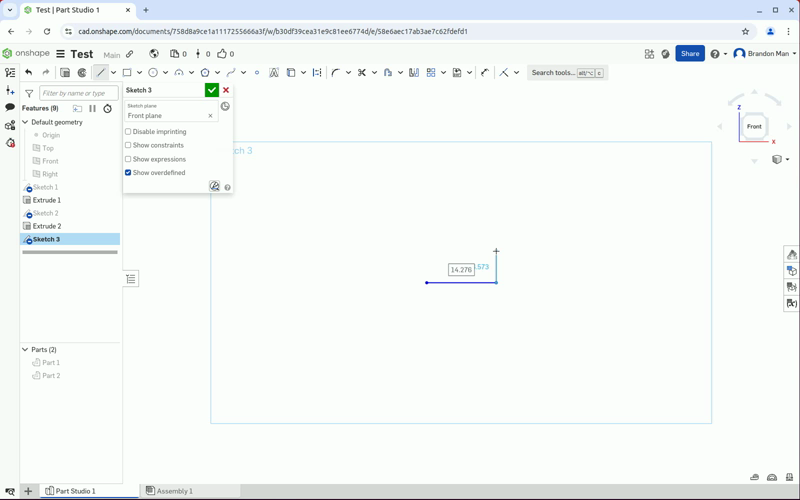
click(496, 250)
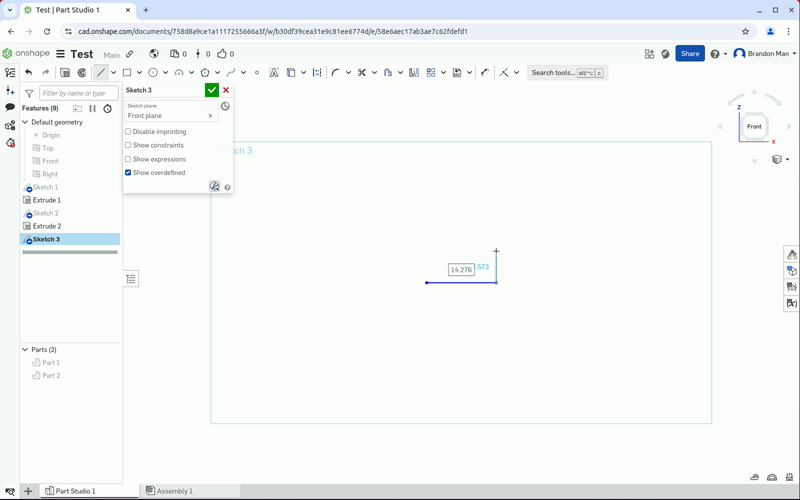
key_up(shift)
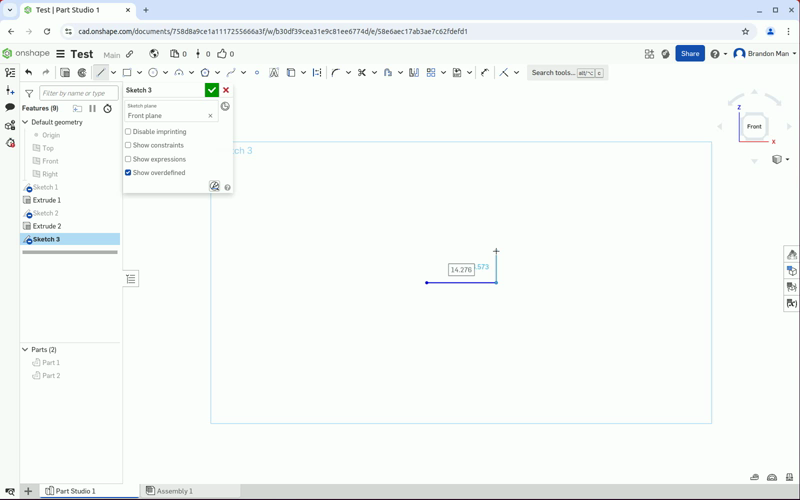
key(esc)
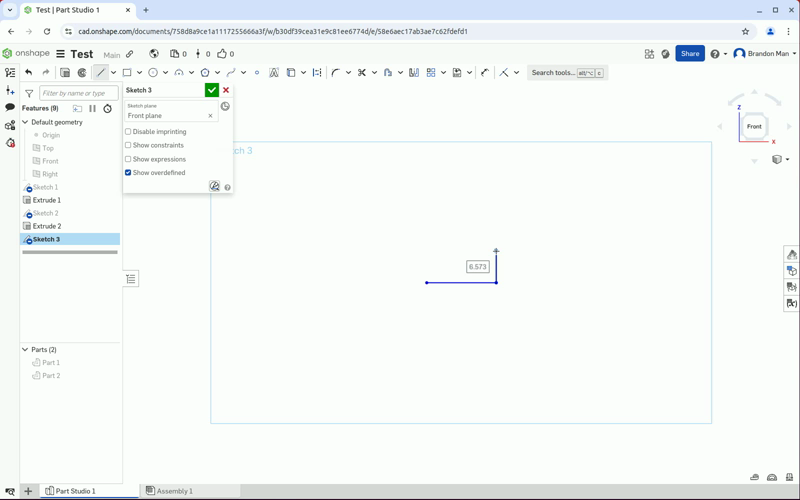
key(a)
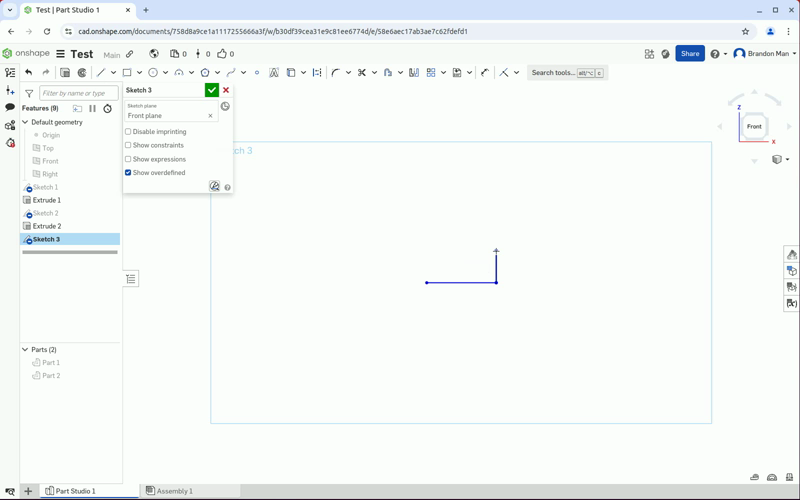
mouse_move(496, 250)
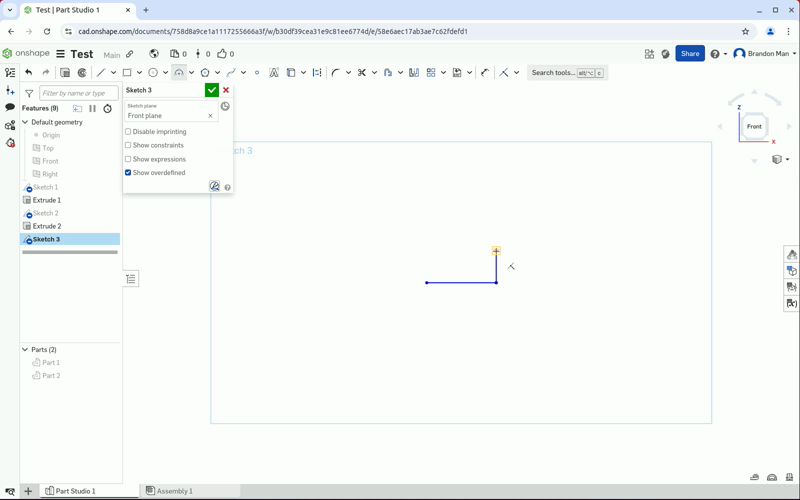
click(496, 250)
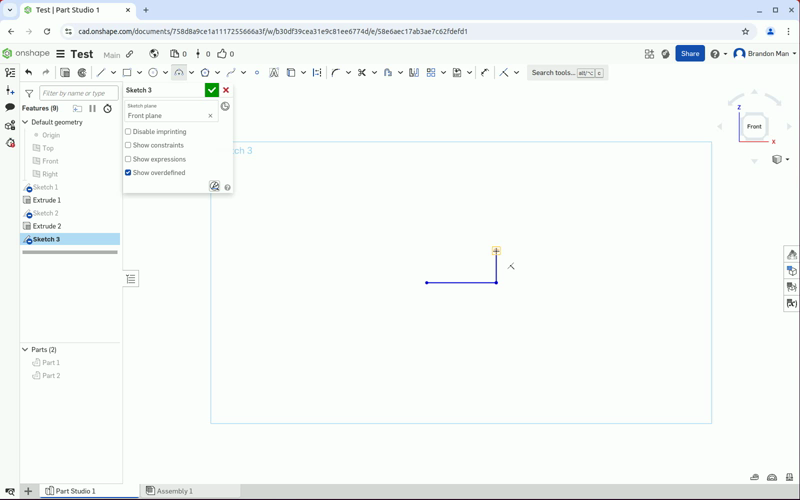
key_down(shift)
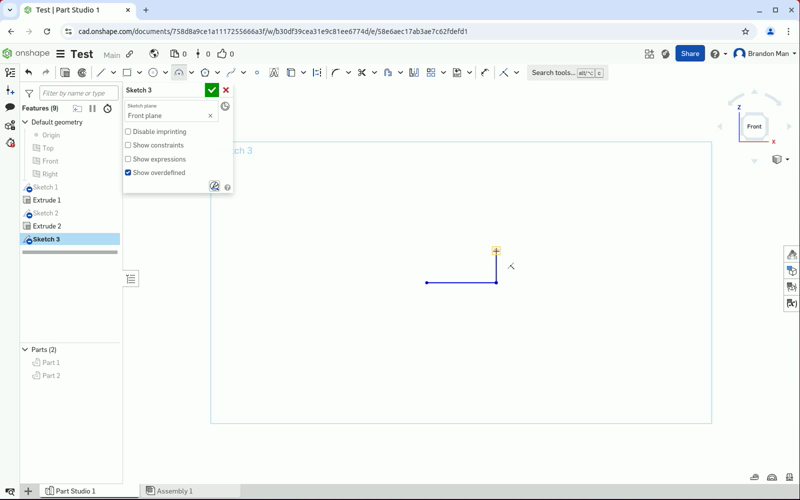
mouse_move(426, 249)
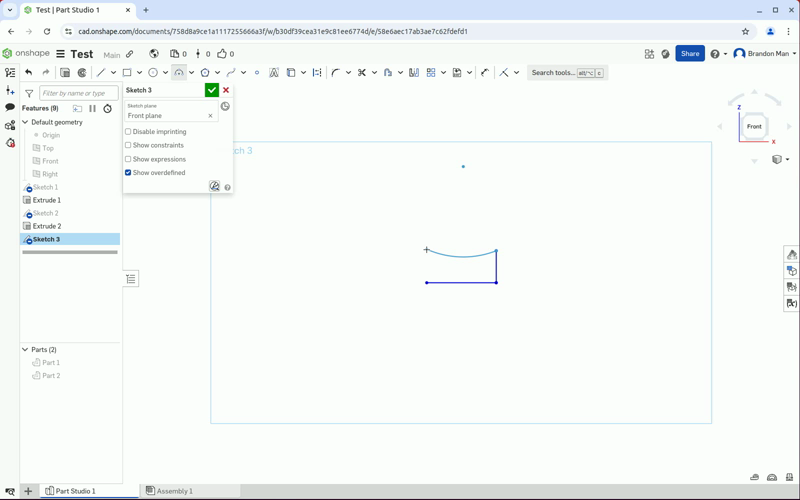
click(426, 249)
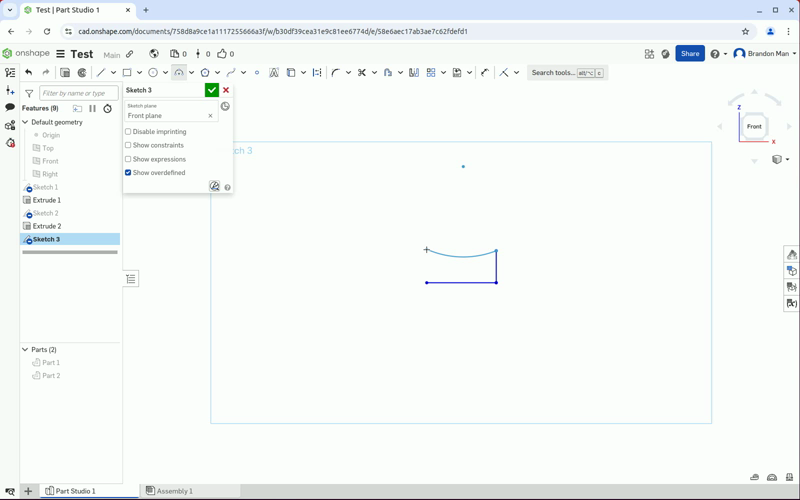
mouse_move(459, 330)
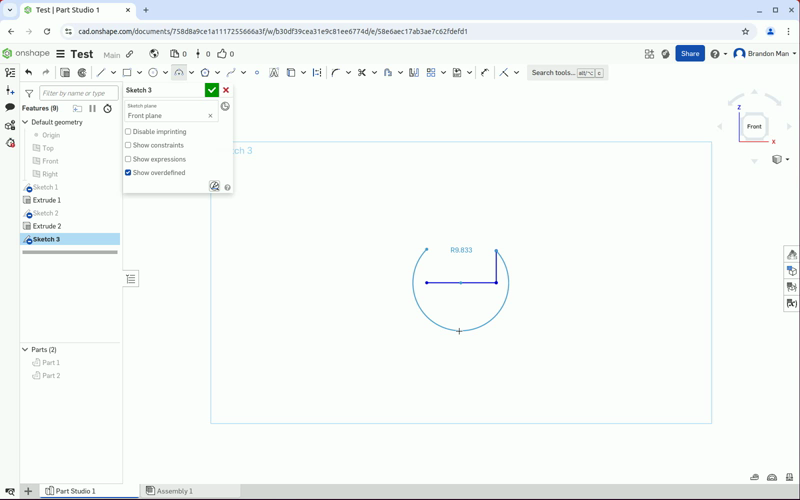
click(459, 330)
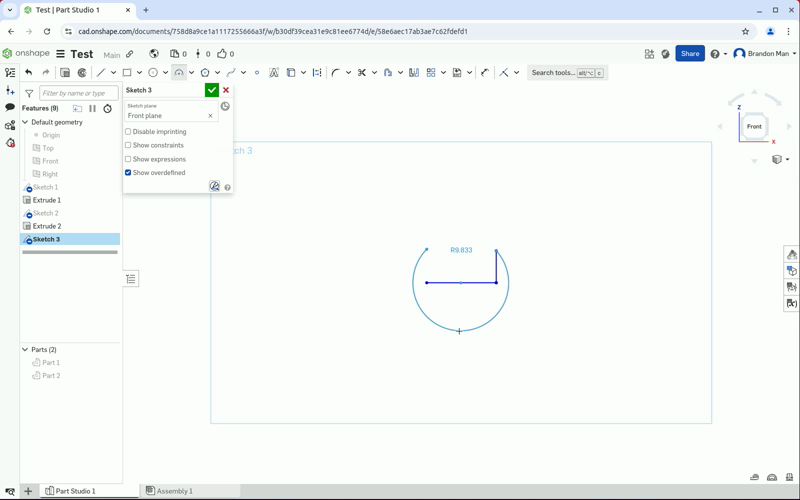
key_up(shift)
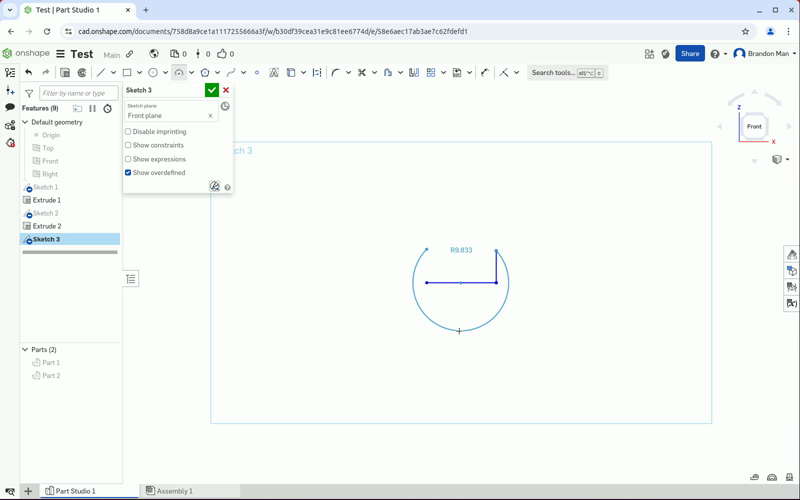
key(esc)
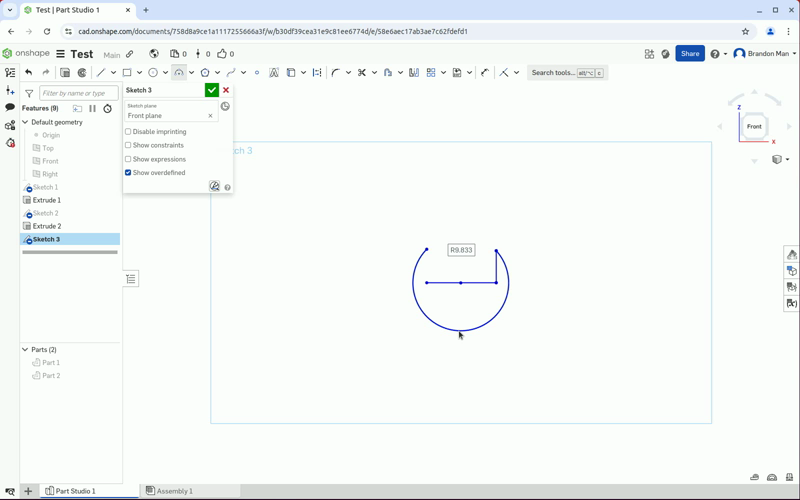
key(l)
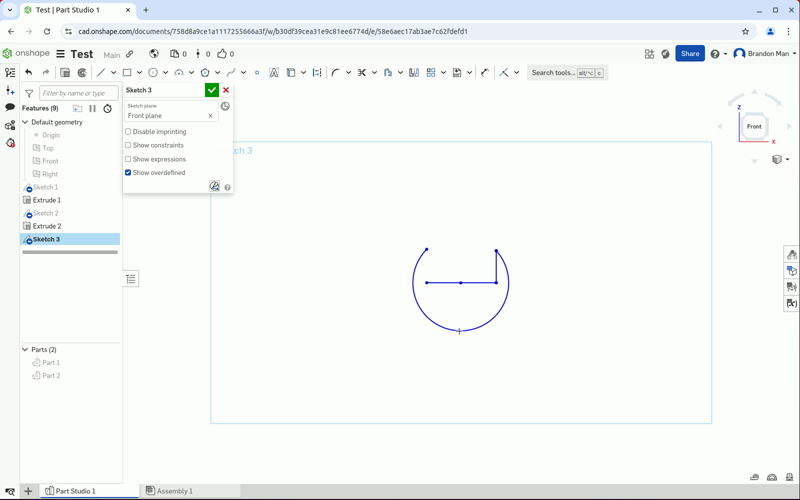
mouse_move(426, 249)
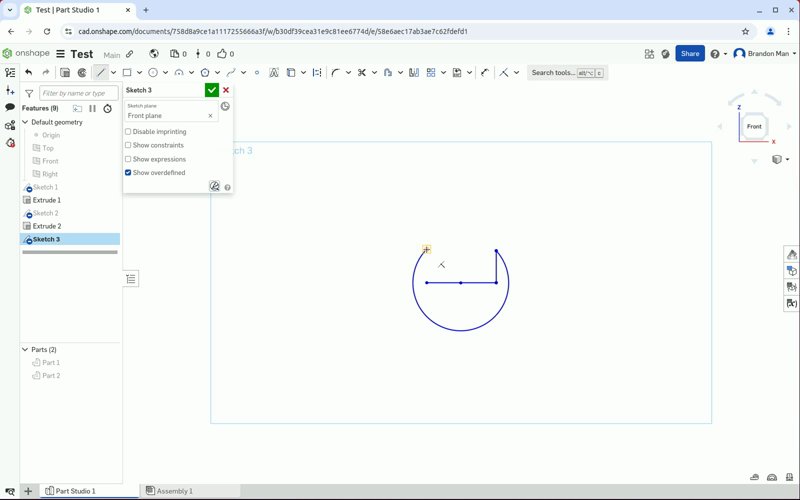
click(426, 249)
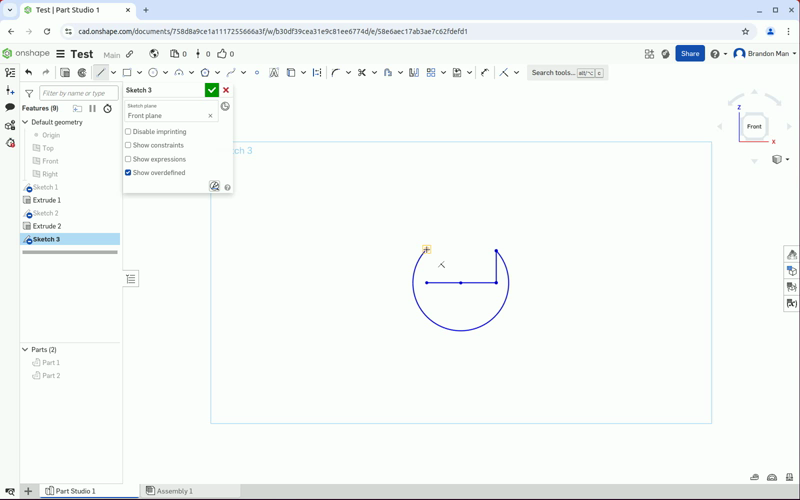
mouse_move(456, 249)
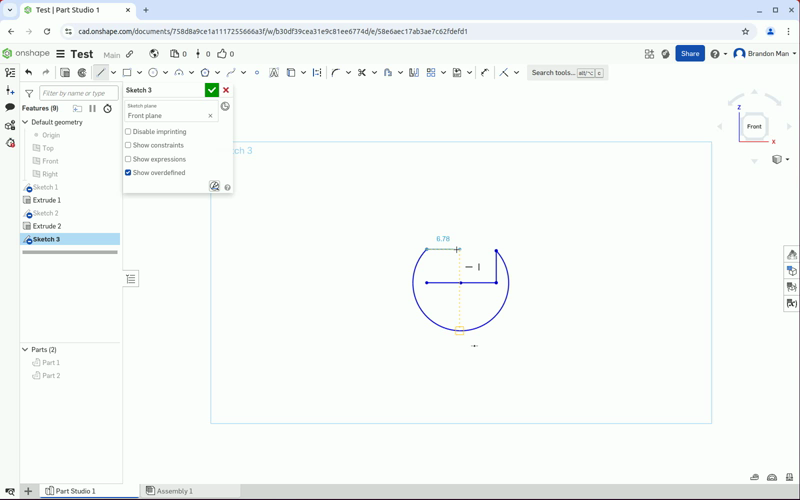
key_down(shift)
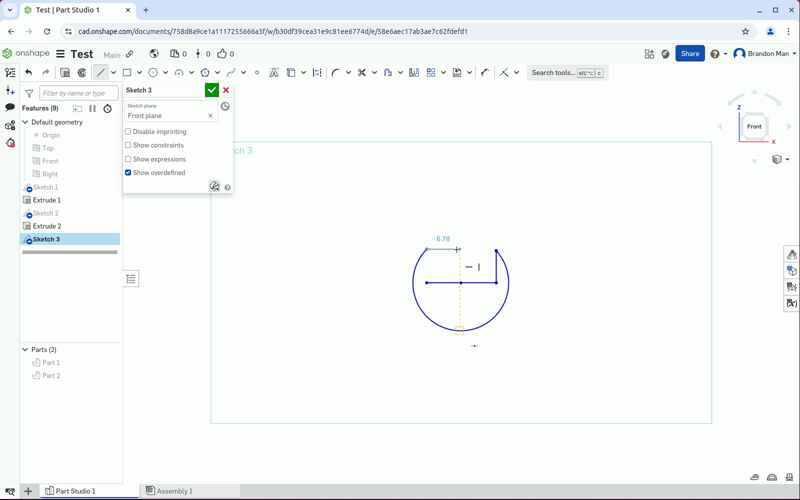
mouse_move(426, 282)
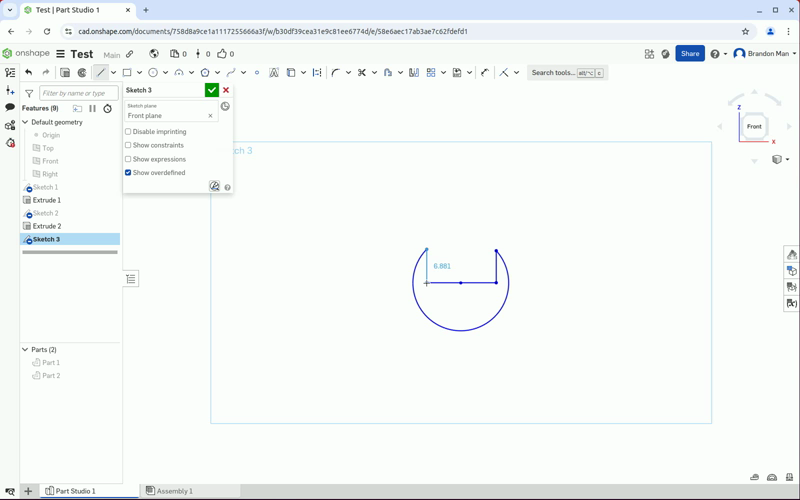
key_up(shift)
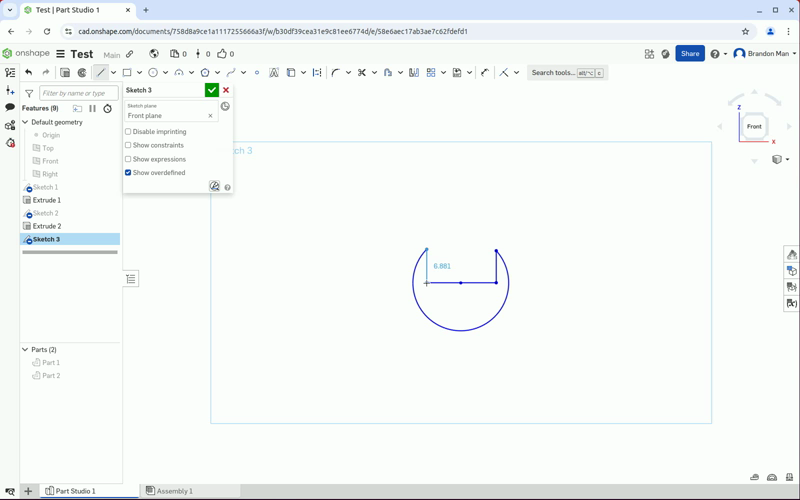
click(426, 282)
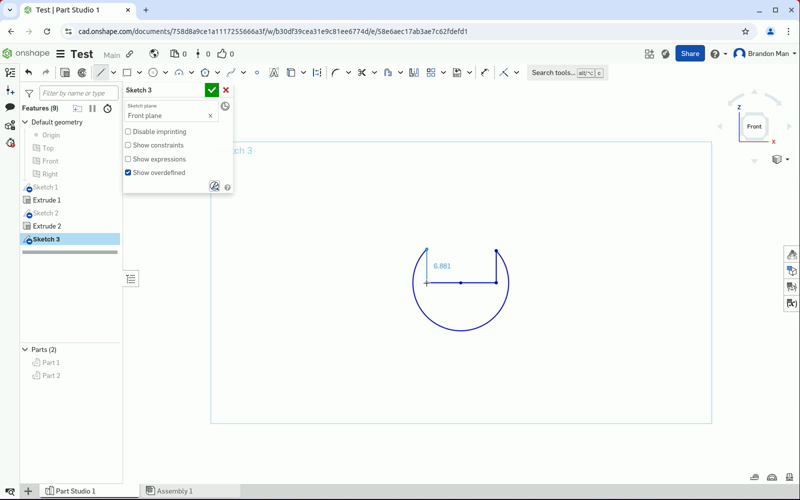
key(esc)
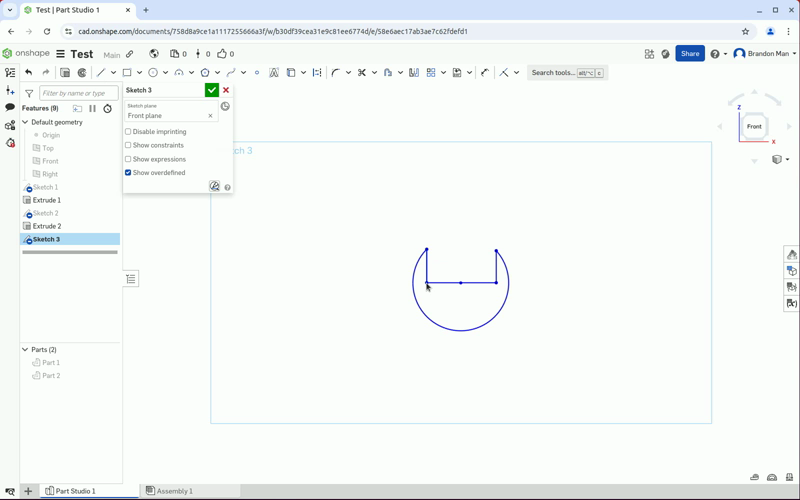
mouse_move(445, 287)
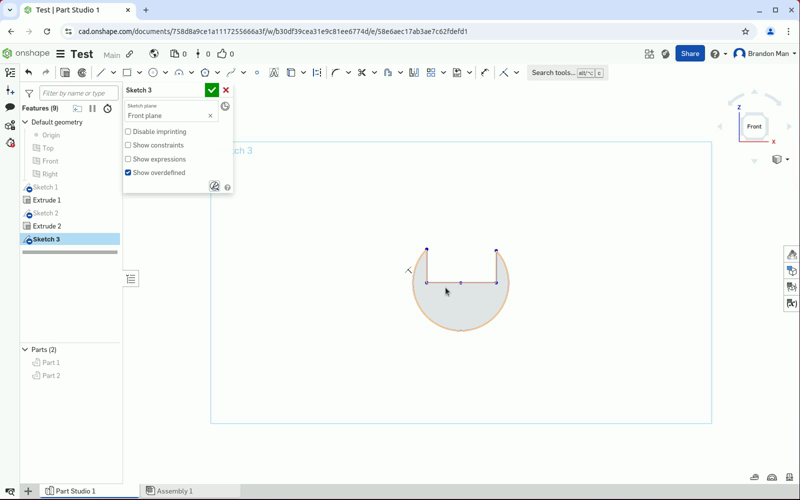
click(445, 287)
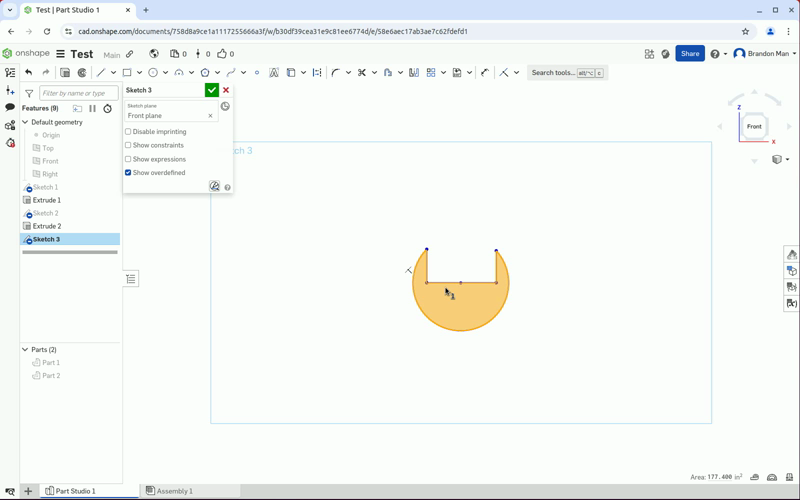
mouse_move(73, 352)
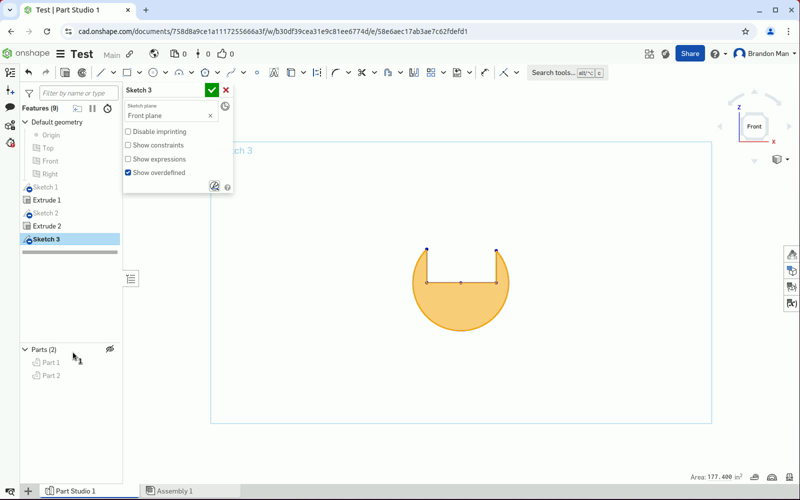
key(shift+y)
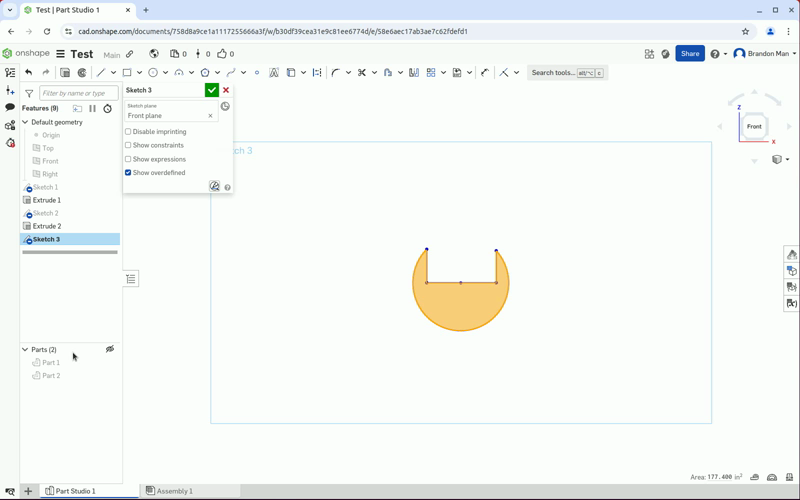
key(shift+e)
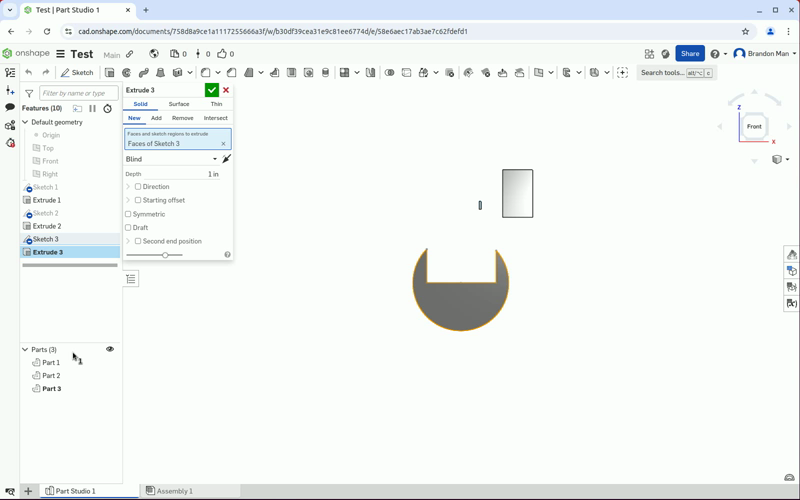
mouse_move(143, 106)
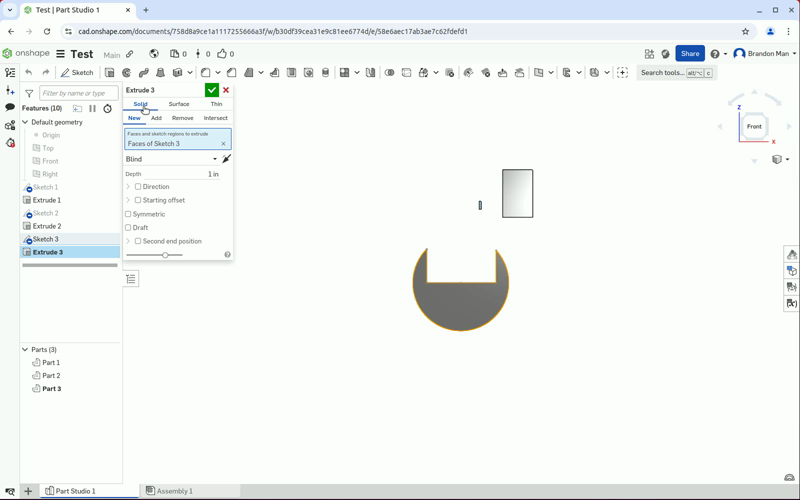
click(143, 106)
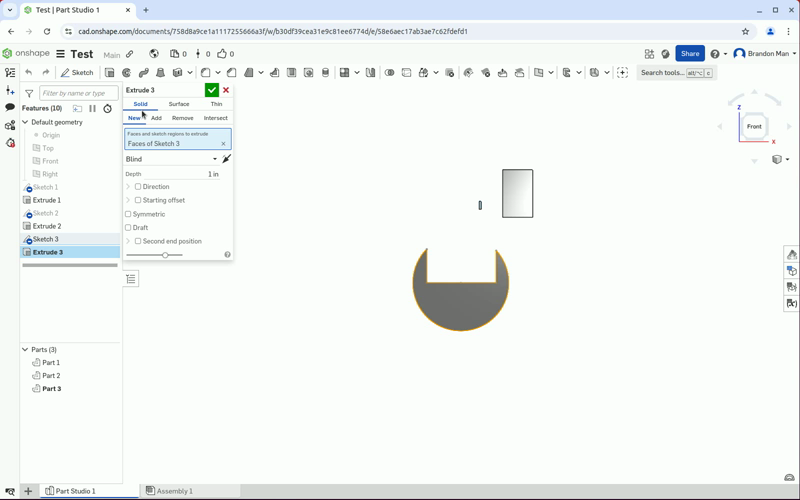
mouse_move(137, 120)
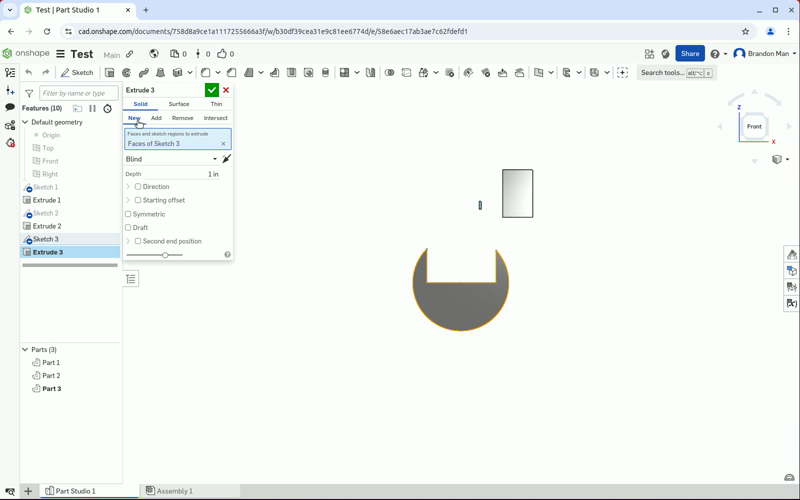
click(137, 120)
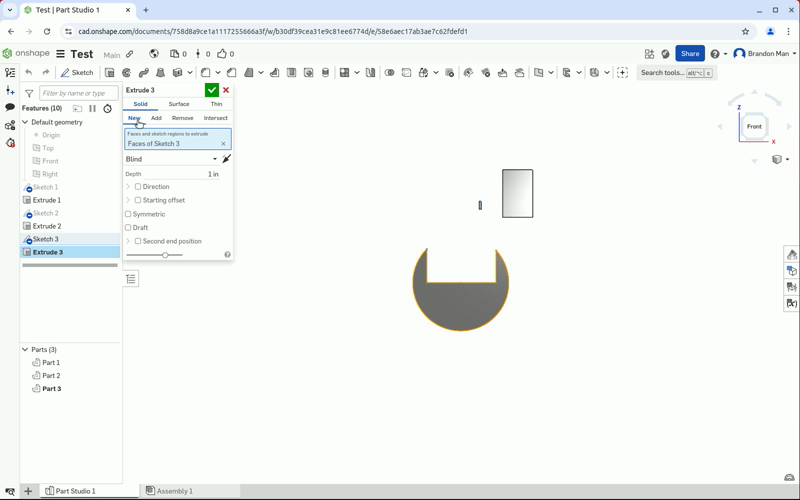
key(tab, 4)
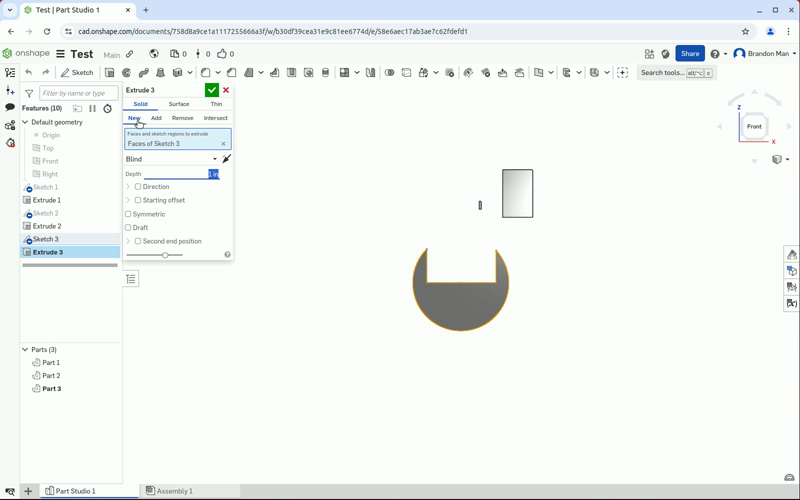
text(5.055)
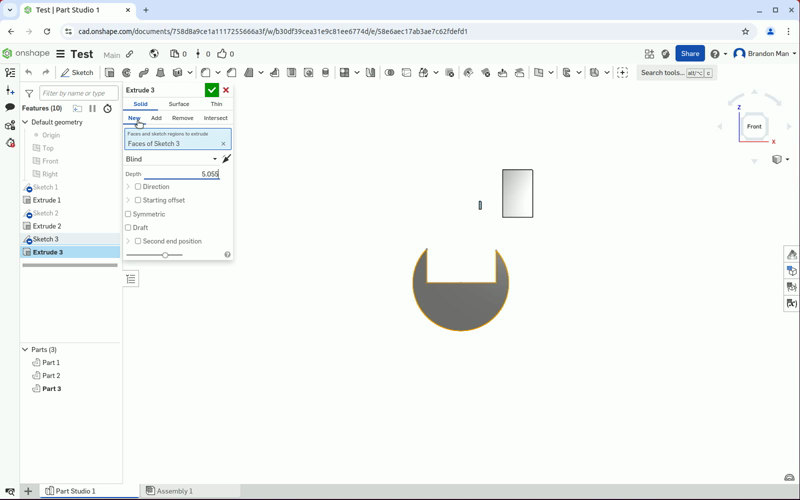
key(enter)
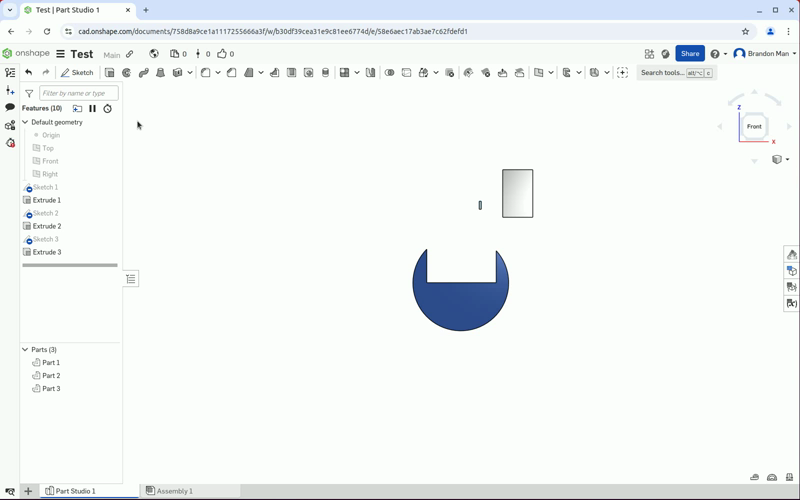
key(shift+h)
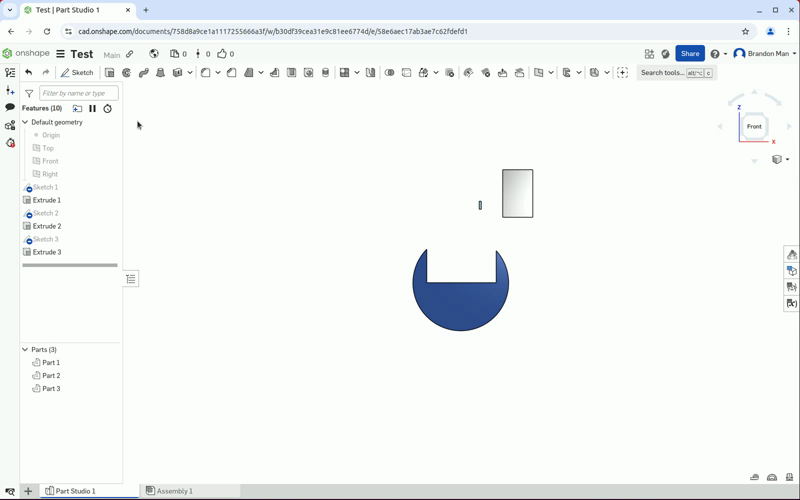
key(shift+h)
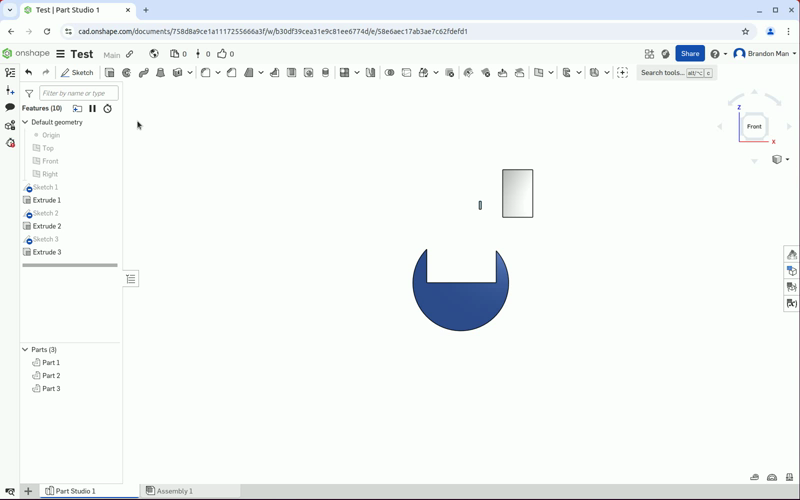
mouse_move(73, 189)
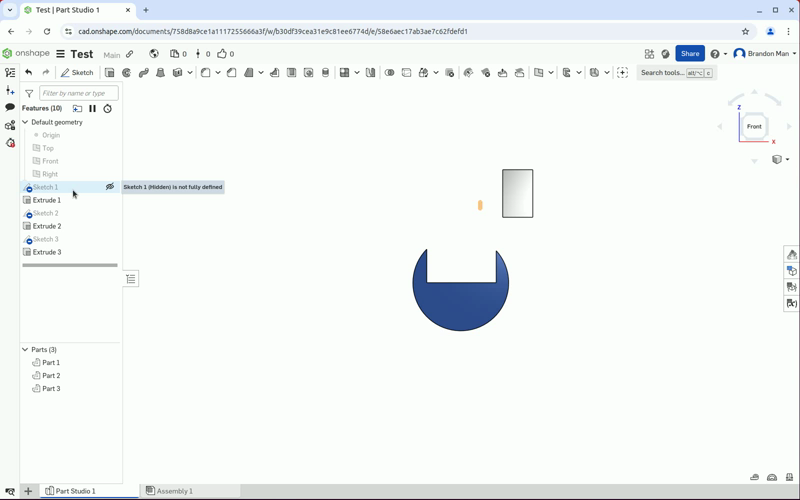
click(73, 189)
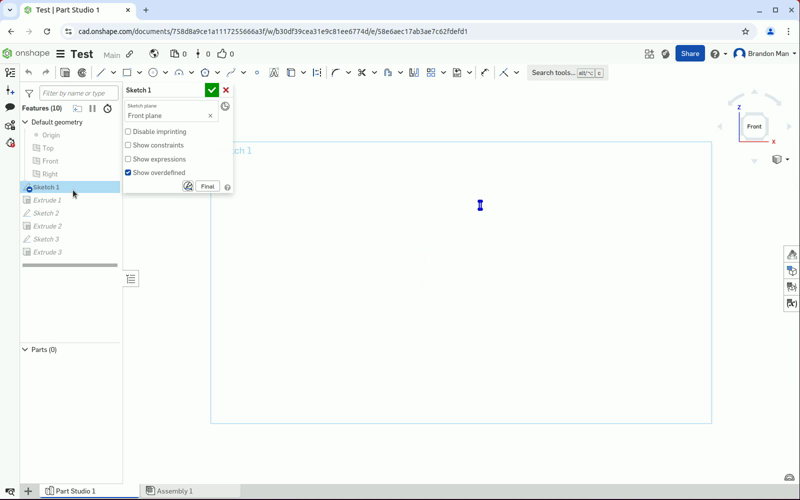
mouse_move(229, 92)
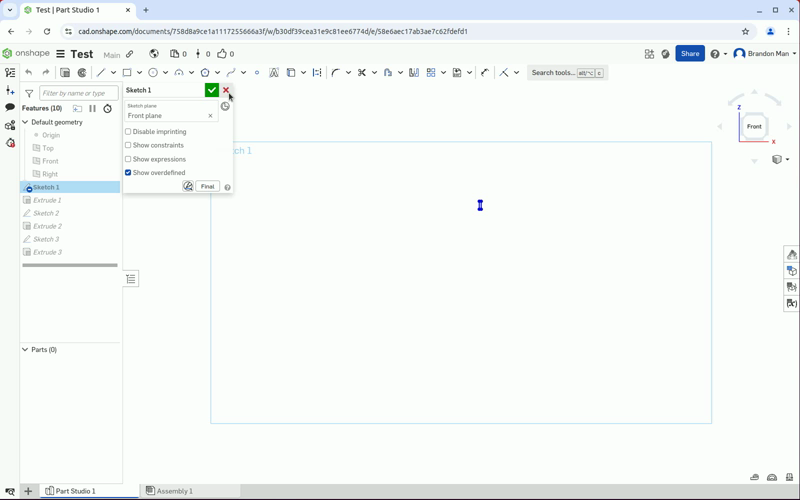
click(229, 92)
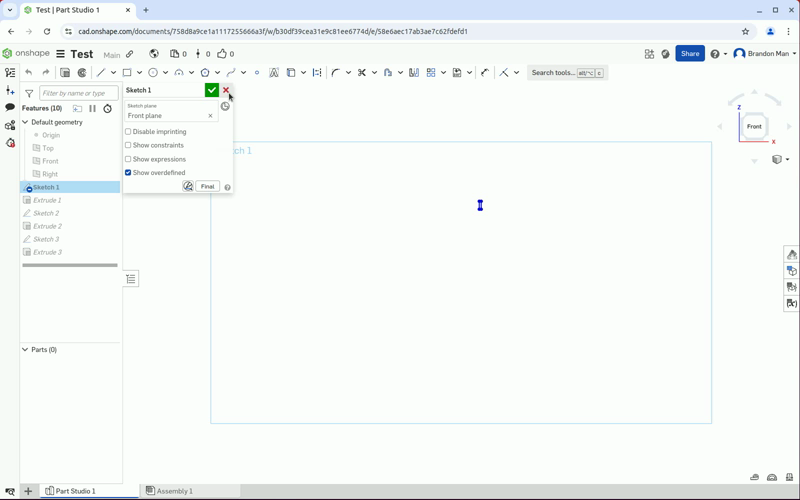
key(shift+s)
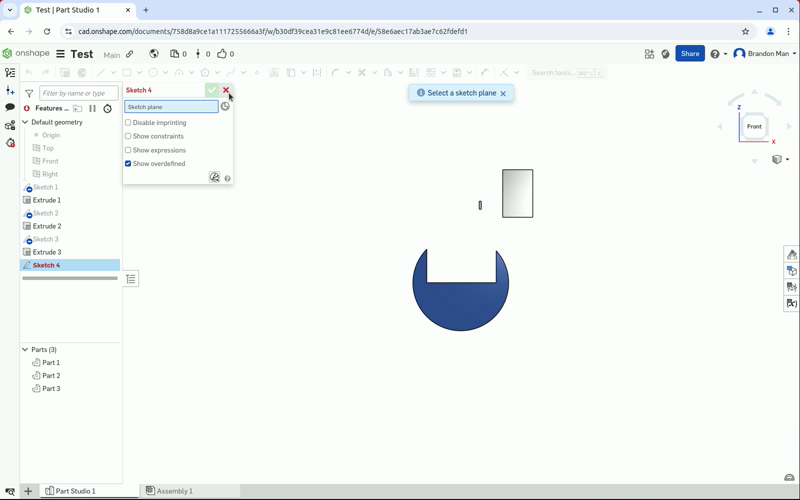
mouse_move(73, 163)
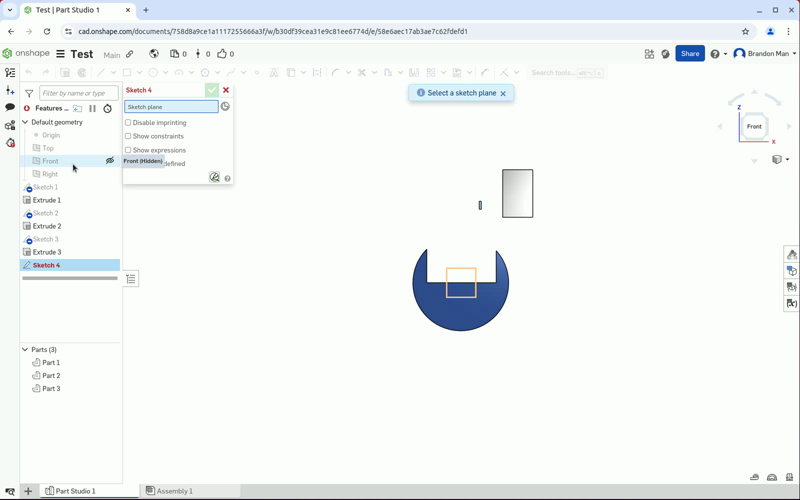
click(73, 163)
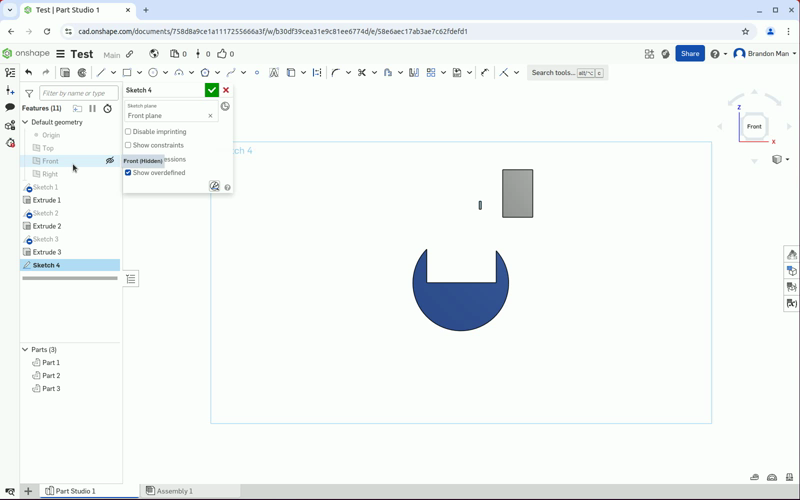
mouse_move(73, 352)
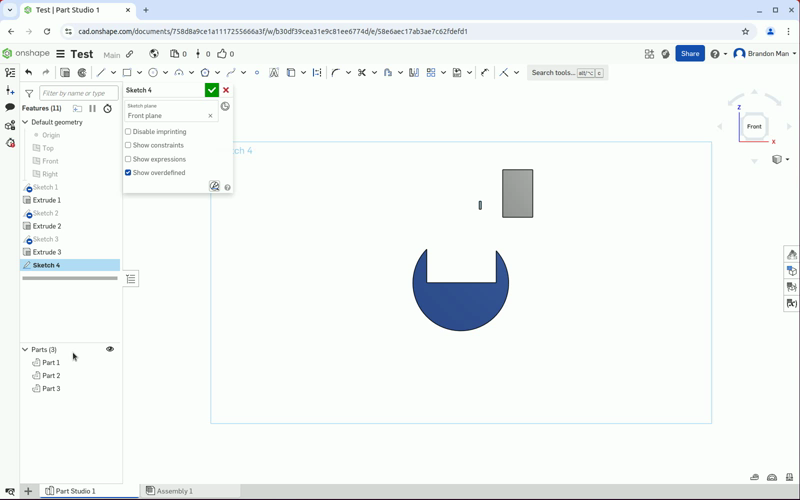
key(y)
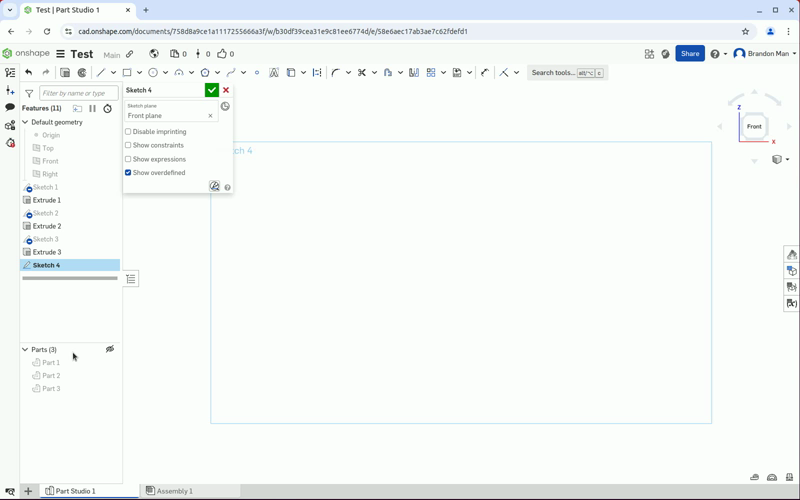
key(l)
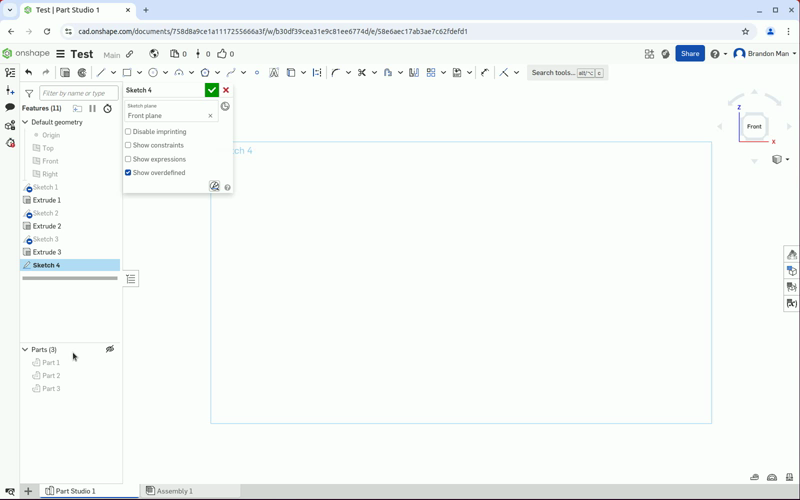
key_down(shift)
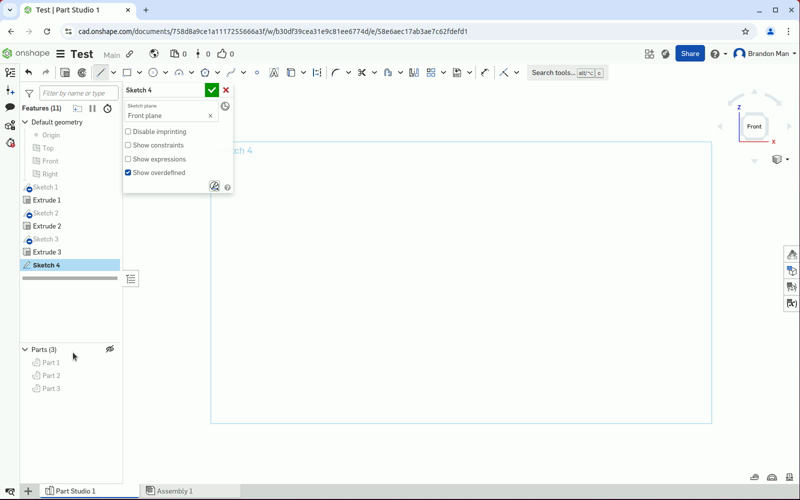
mouse_move(426, 282)
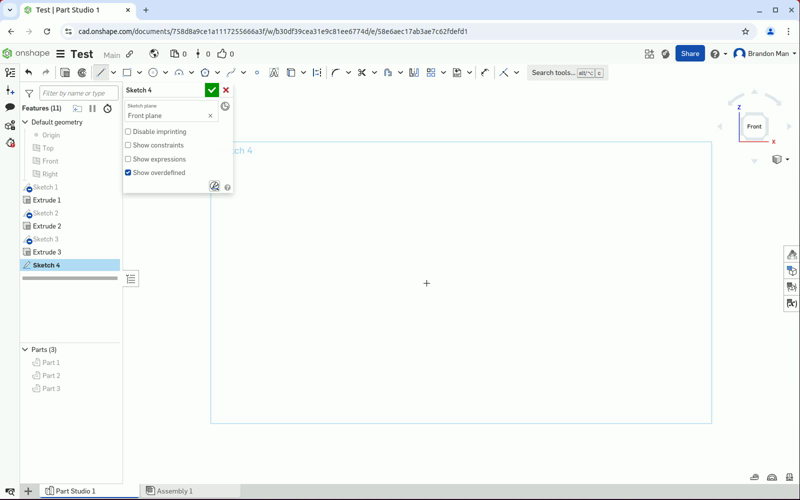
click(426, 282)
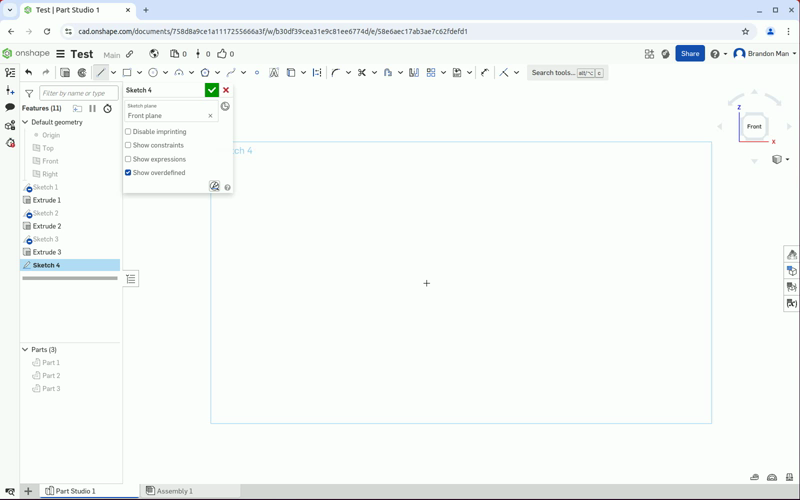
key_up(shift)
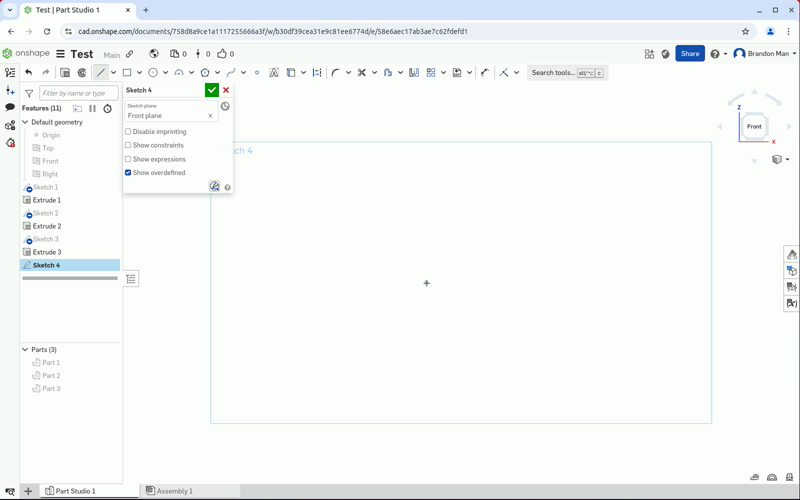
key_down(shift)
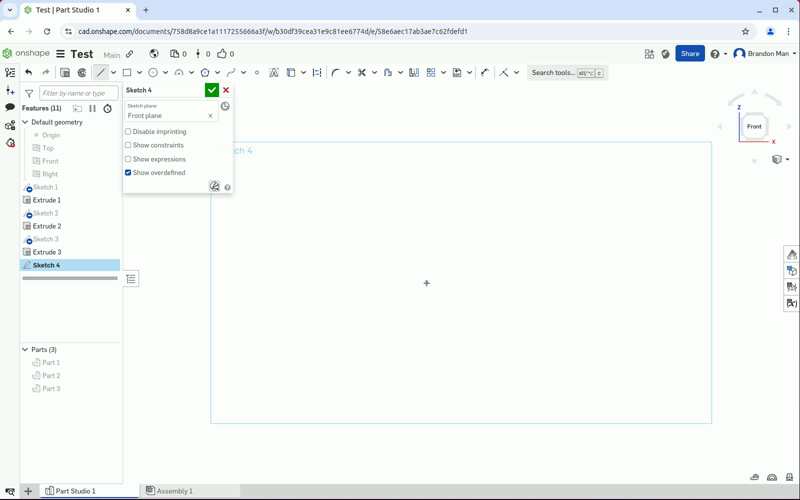
mouse_move(496, 282)
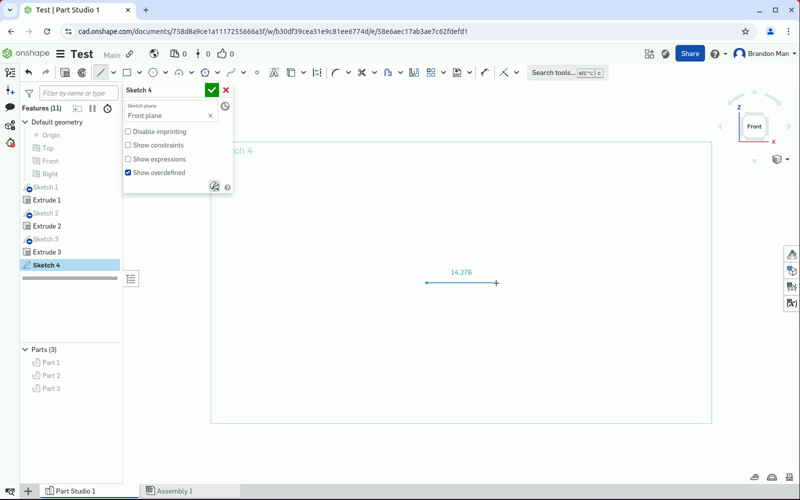
click(496, 282)
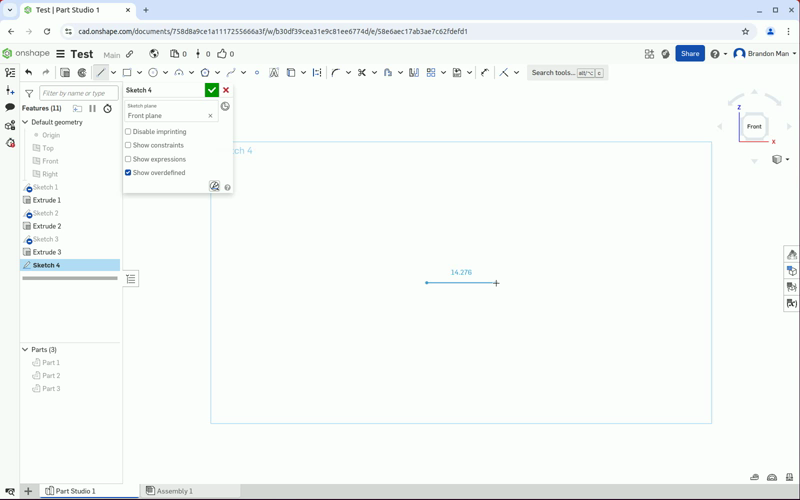
key_up(shift)
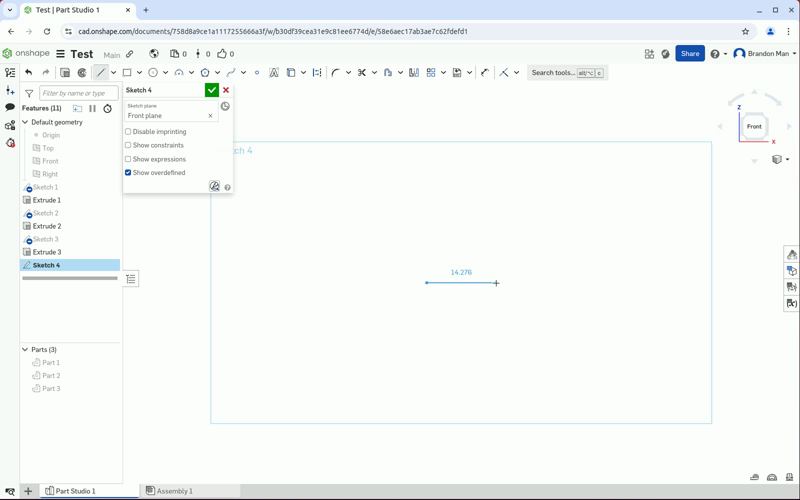
key_down(shift)
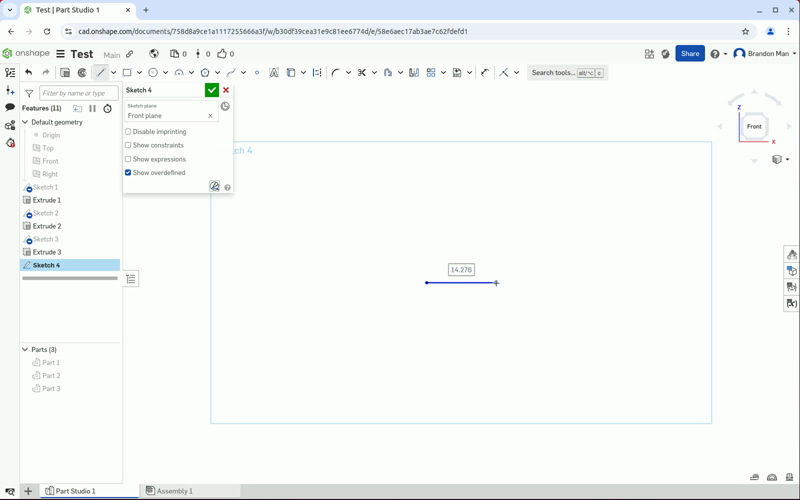
mouse_move(526, 282)
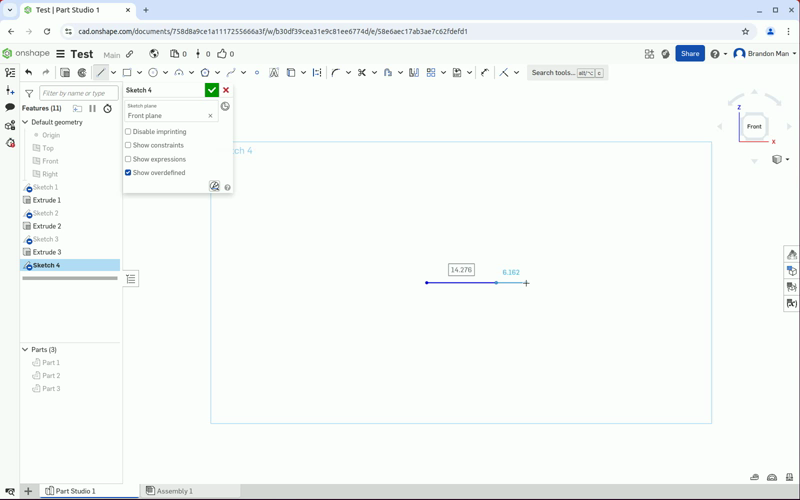
mouse_move(496, 250)
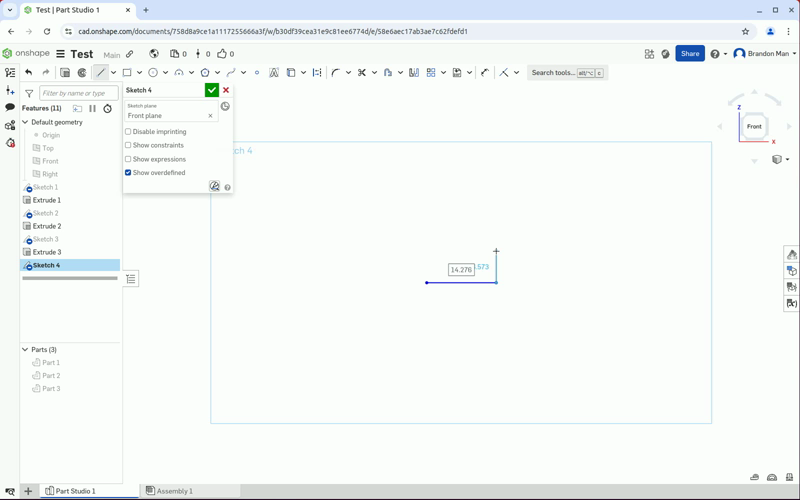
click(496, 250)
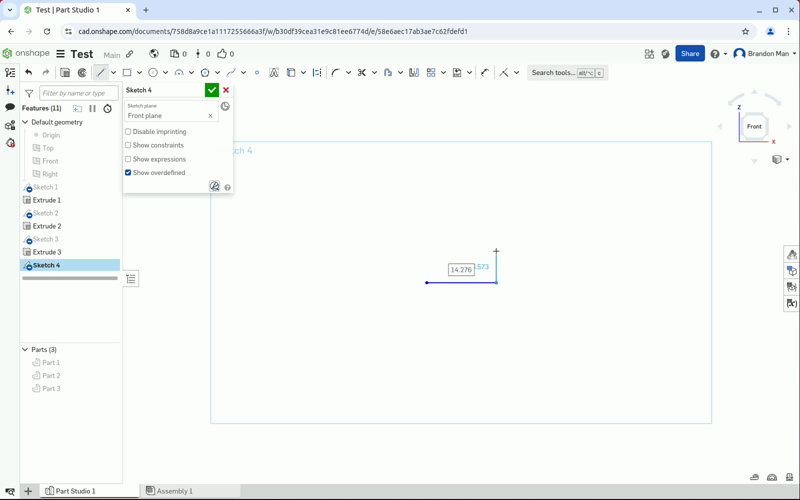
key_up(shift)
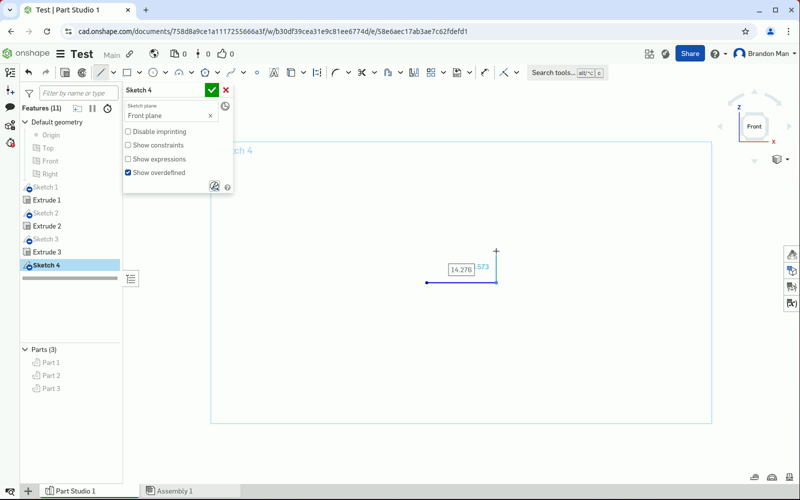
key(esc)
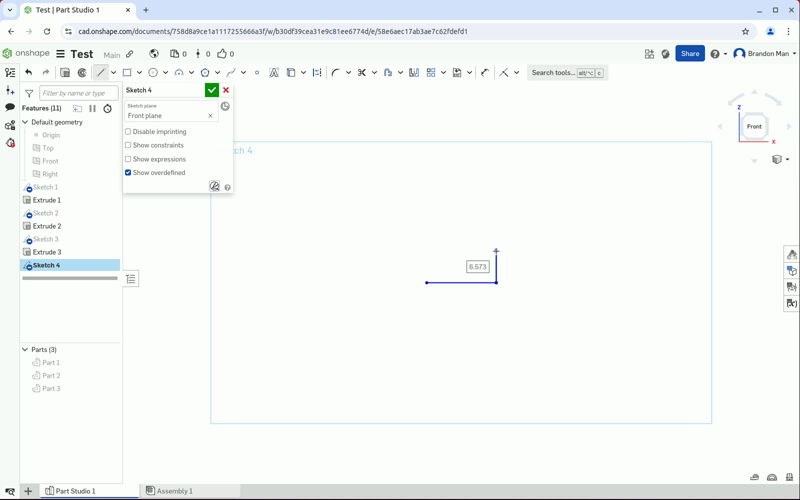
key(a)
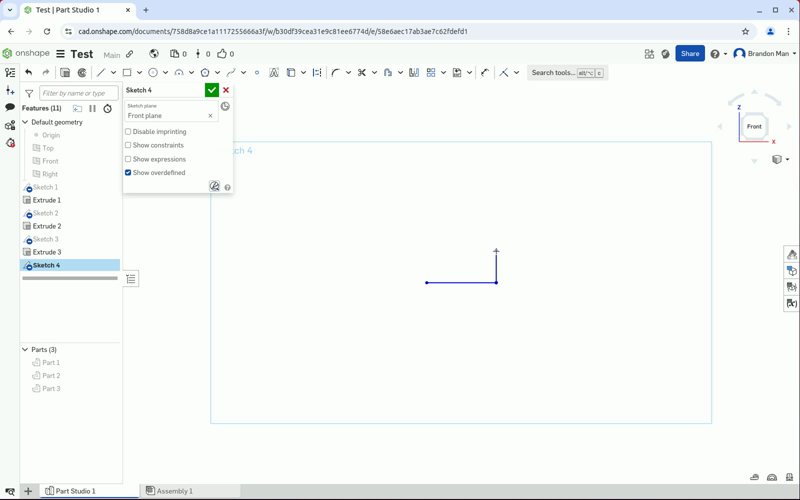
mouse_move(496, 250)
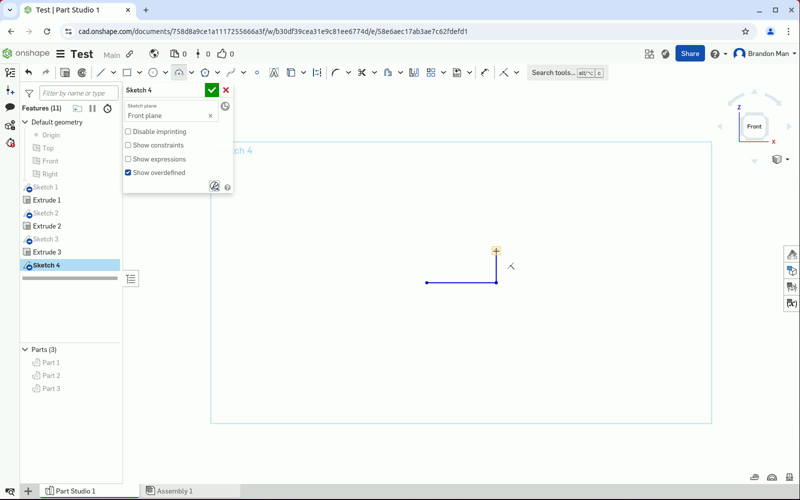
click(496, 250)
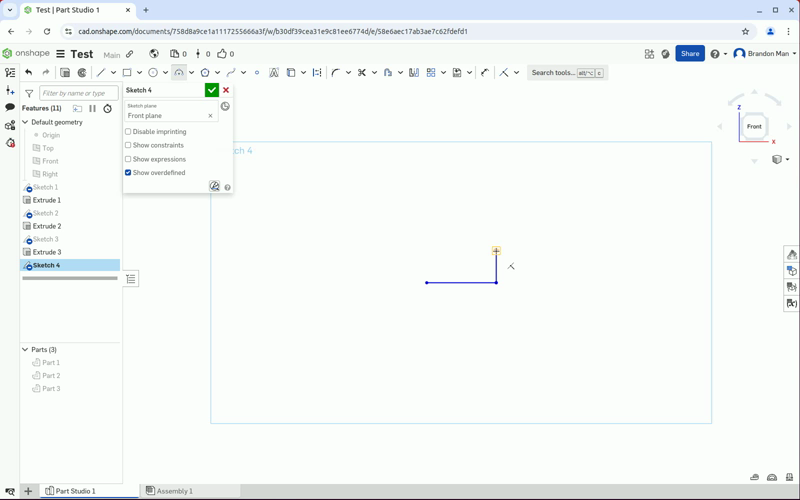
key_down(shift)
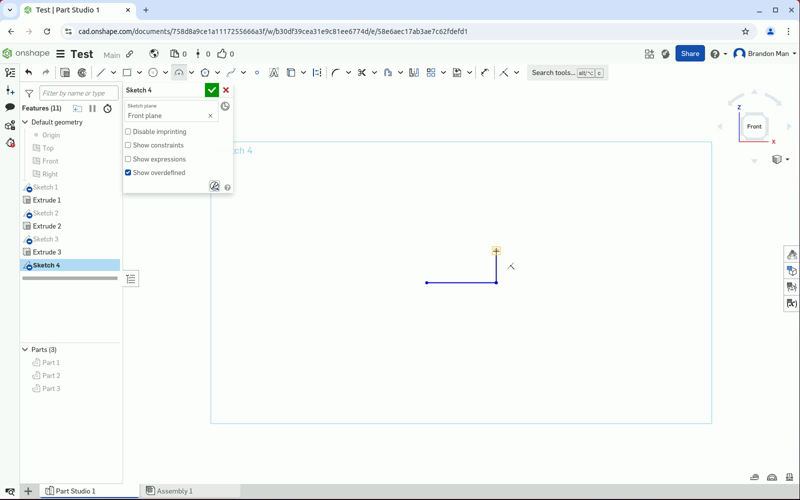
mouse_move(426, 249)
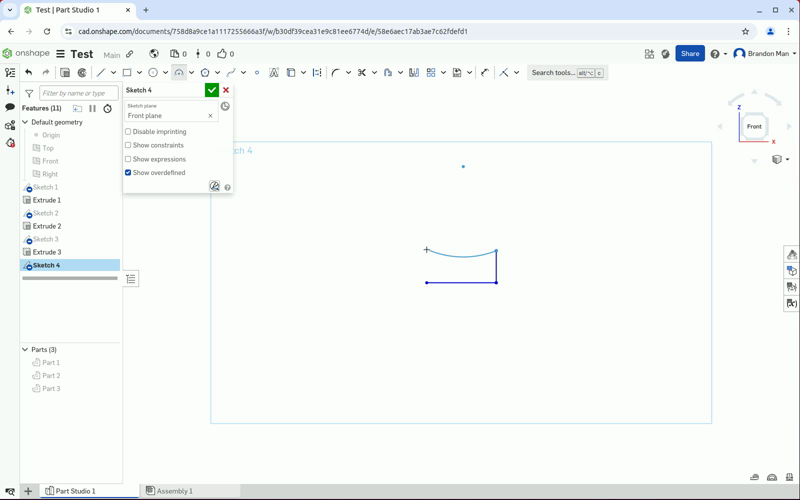
click(426, 249)
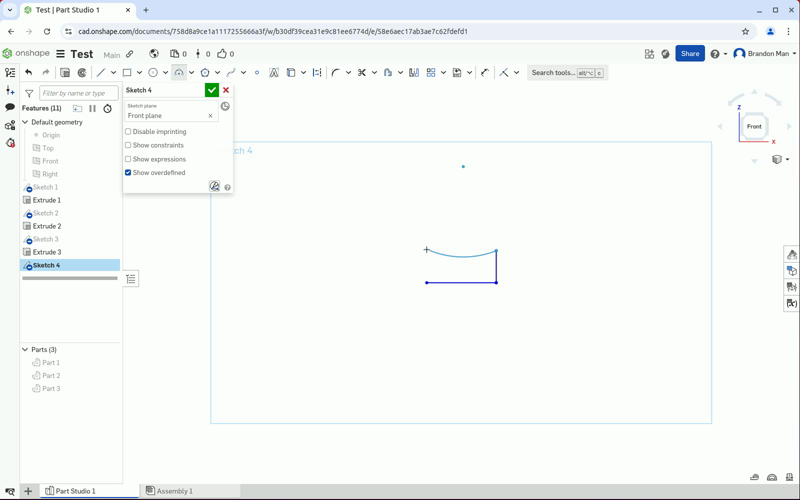
mouse_move(461, 234)
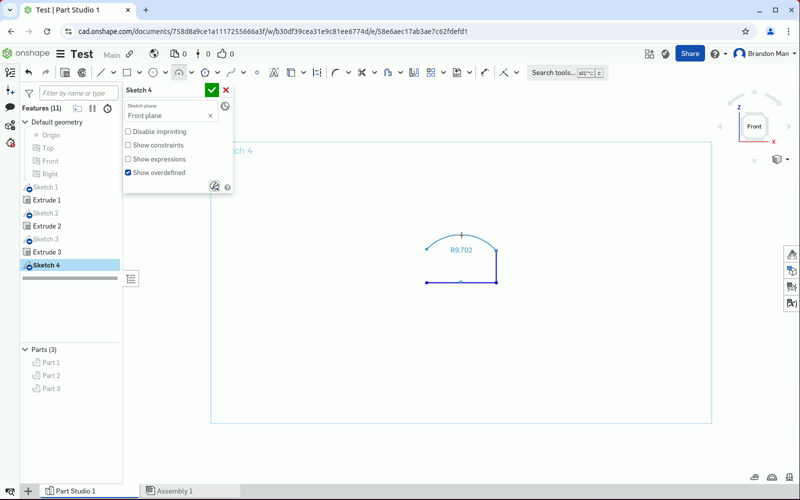
click(461, 234)
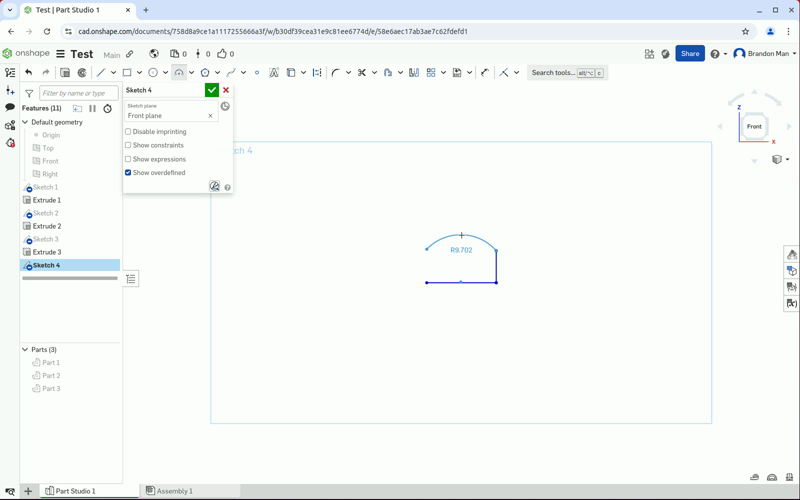
key_up(shift)
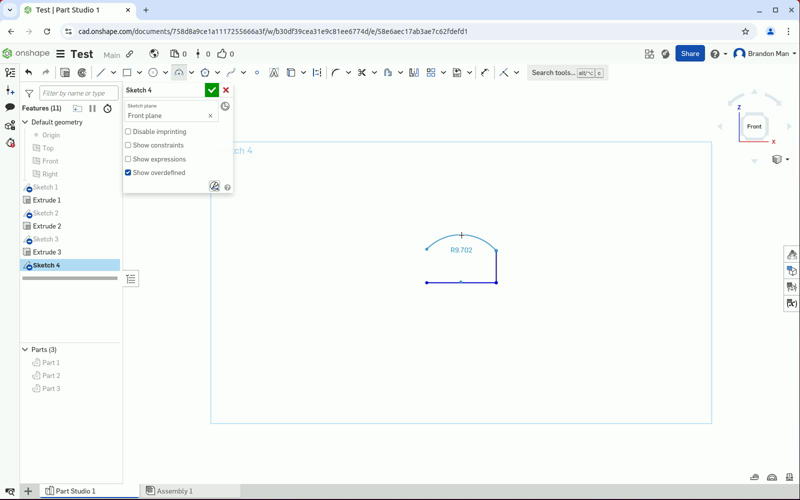
key(esc)
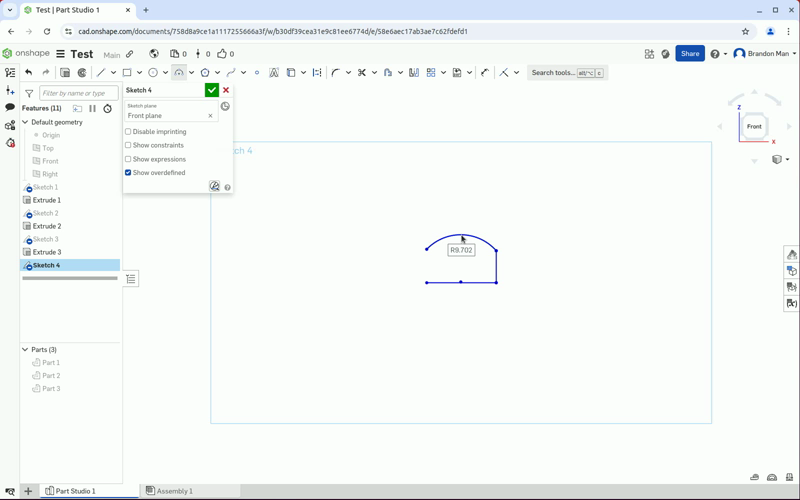
key(l)
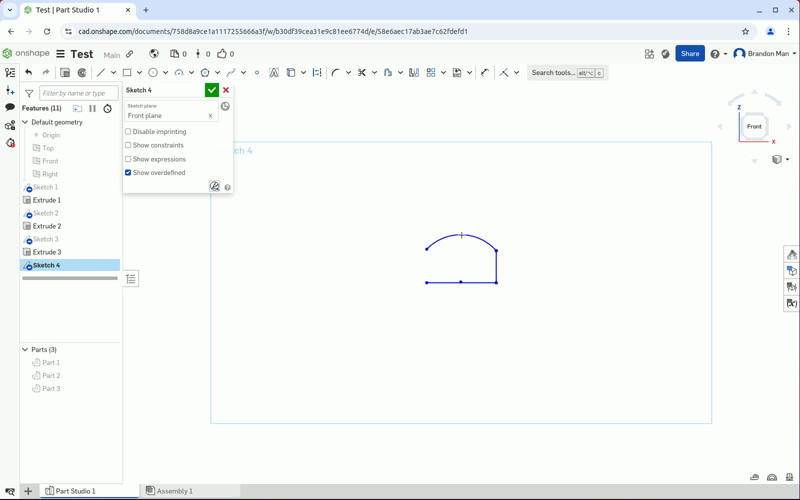
mouse_move(426, 249)
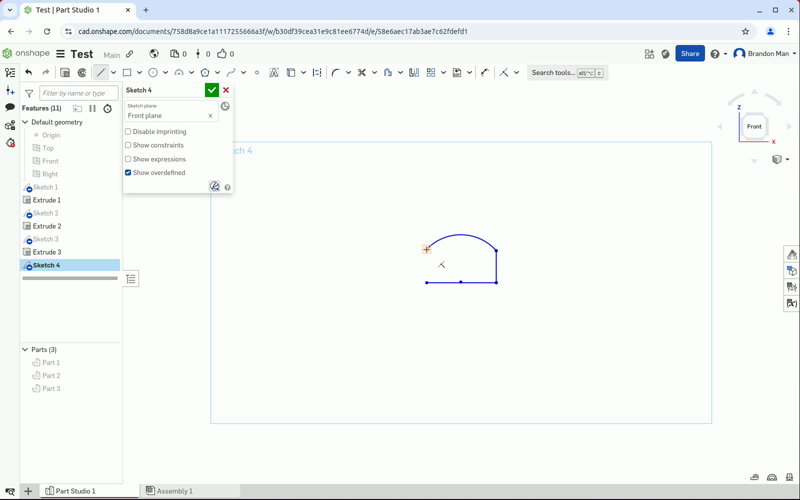
click(426, 249)
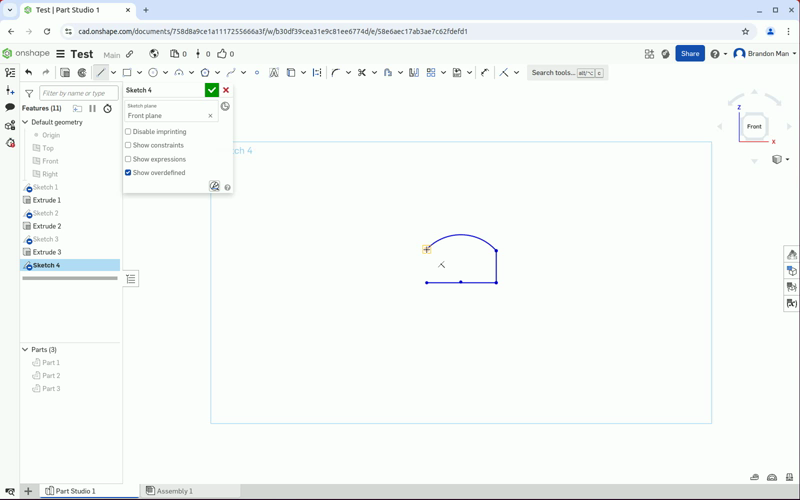
mouse_move(456, 249)
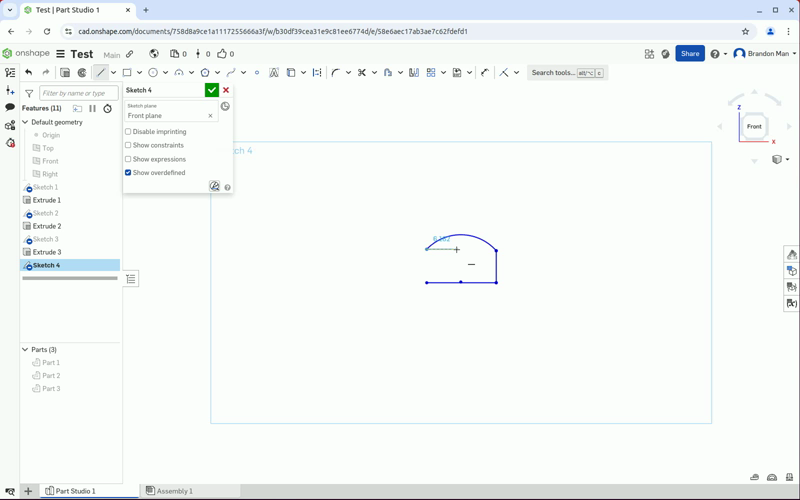
key_down(shift)
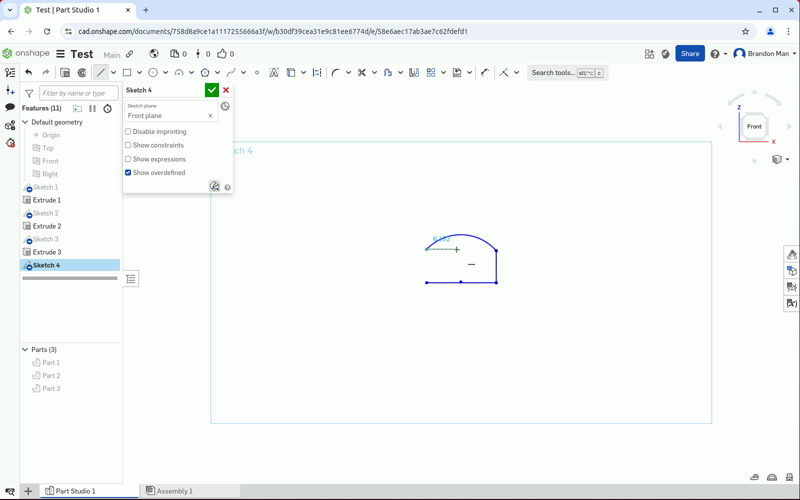
mouse_move(426, 282)
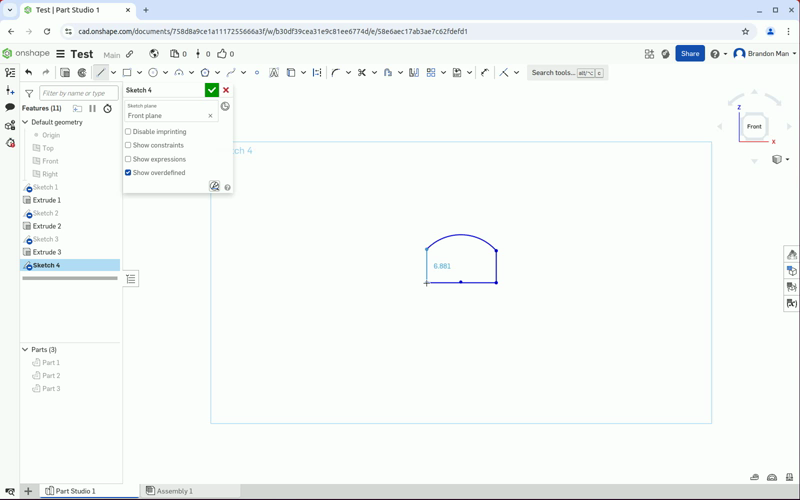
key_up(shift)
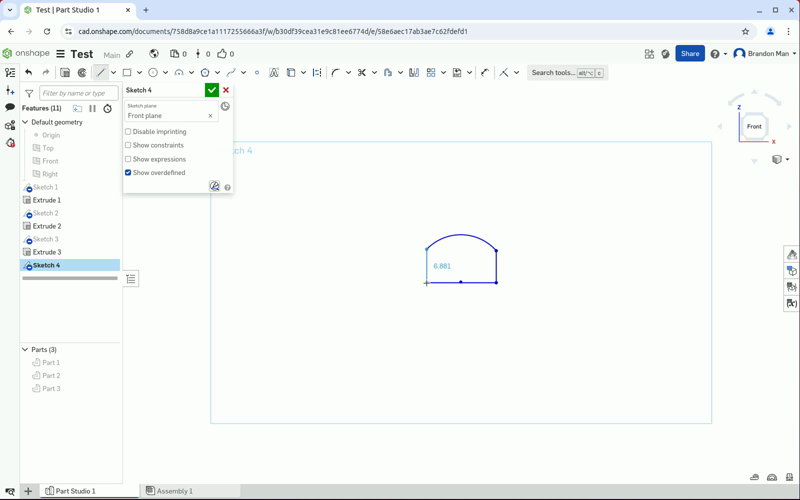
click(426, 282)
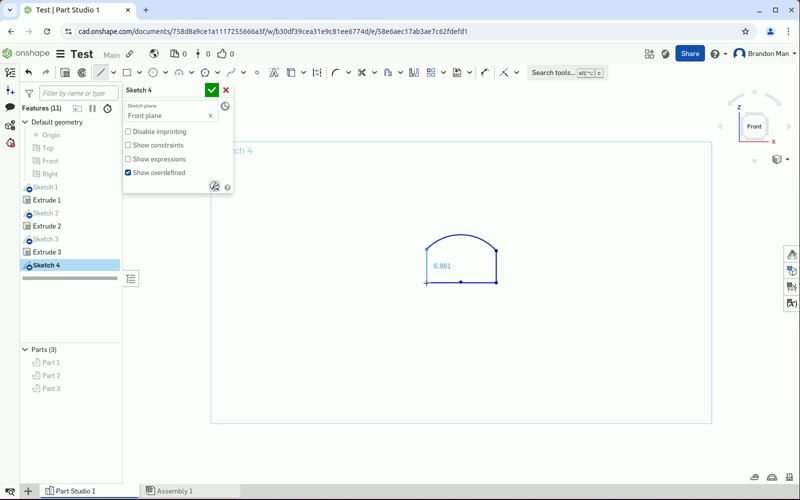
key(esc)
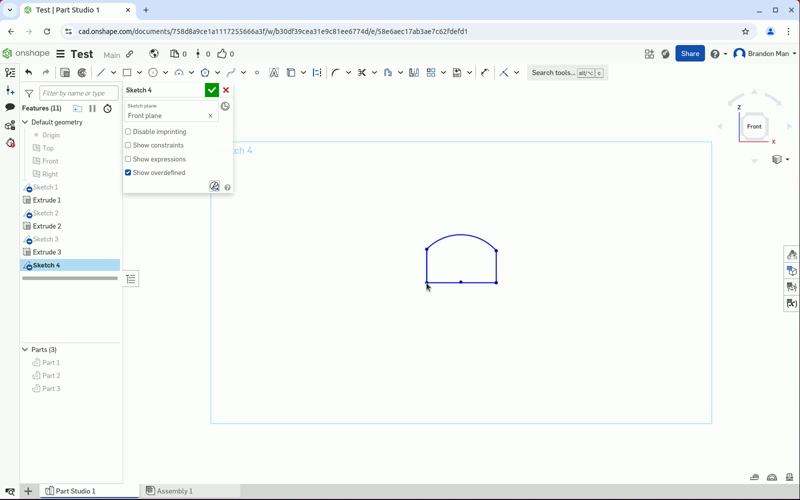
mouse_move(445, 260)
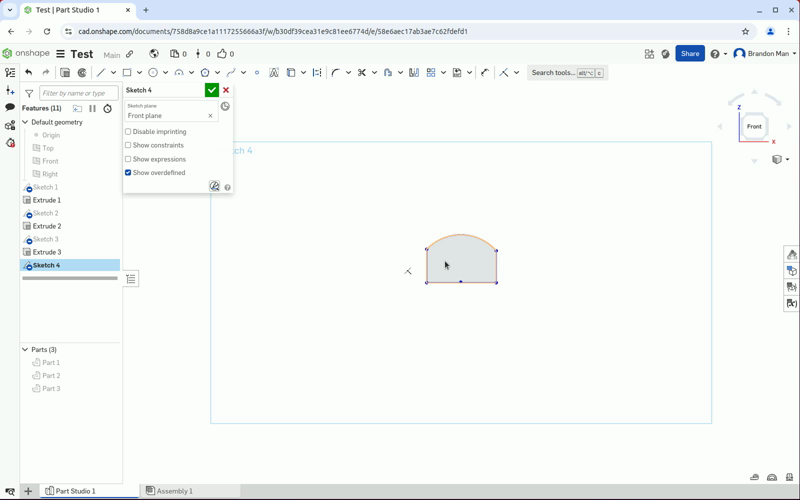
click(445, 260)
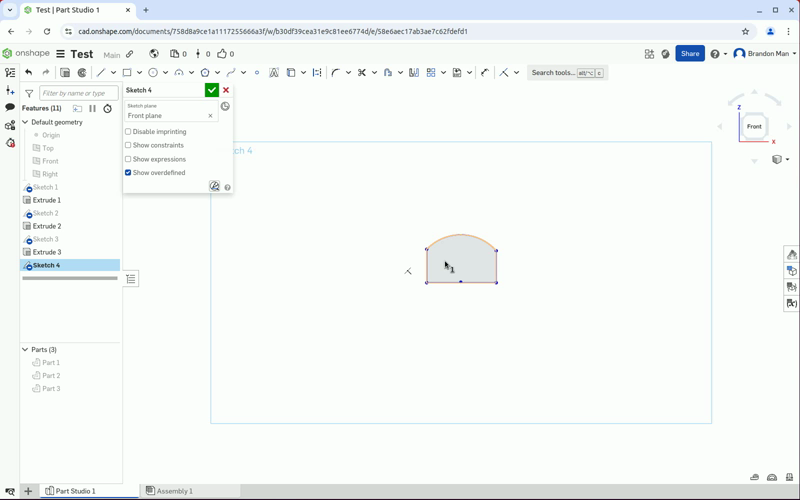
mouse_move(73, 352)
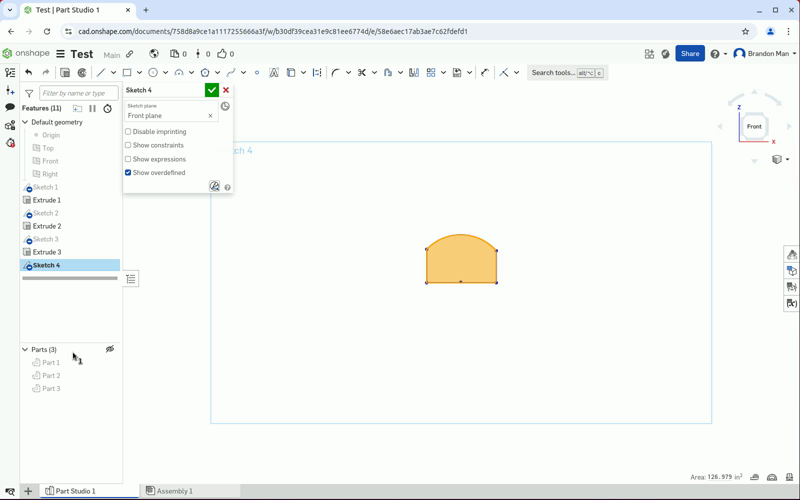
key(shift+y)
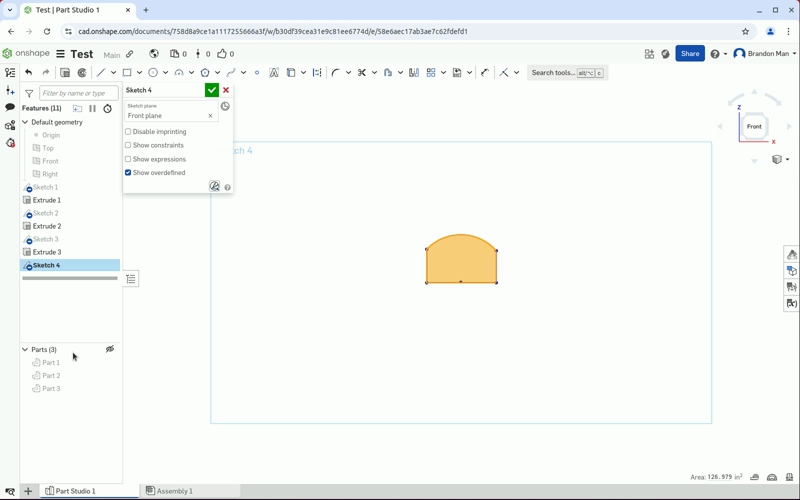
key(shift+e)
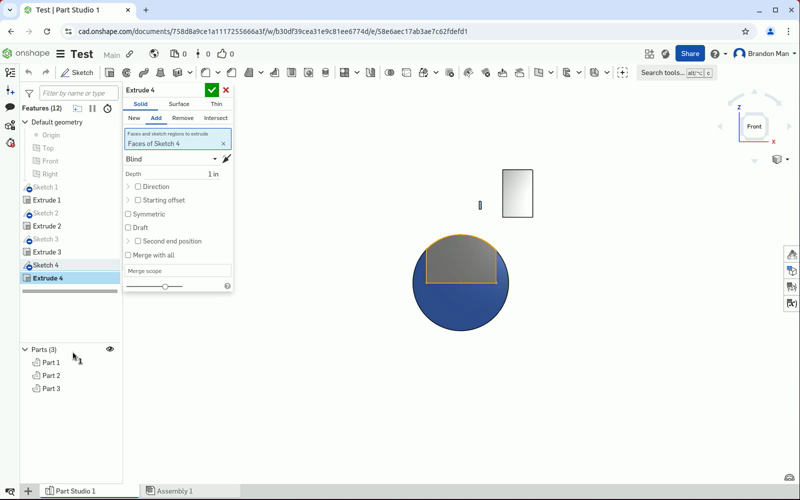
mouse_move(143, 106)
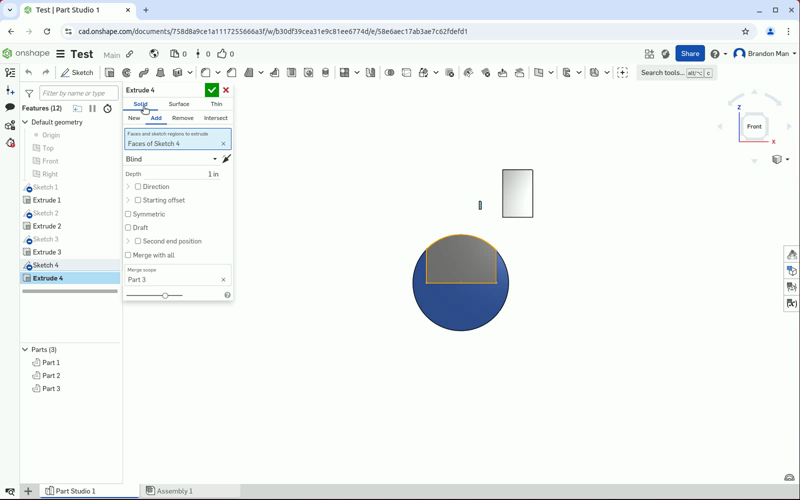
click(143, 106)
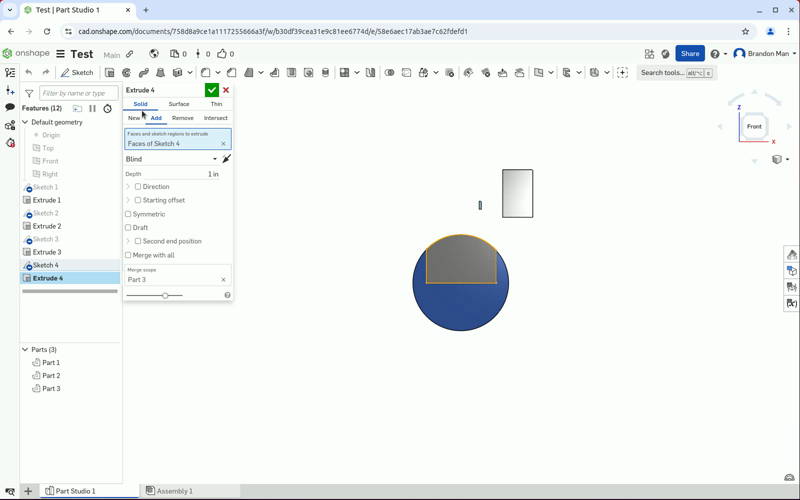
mouse_move(137, 120)
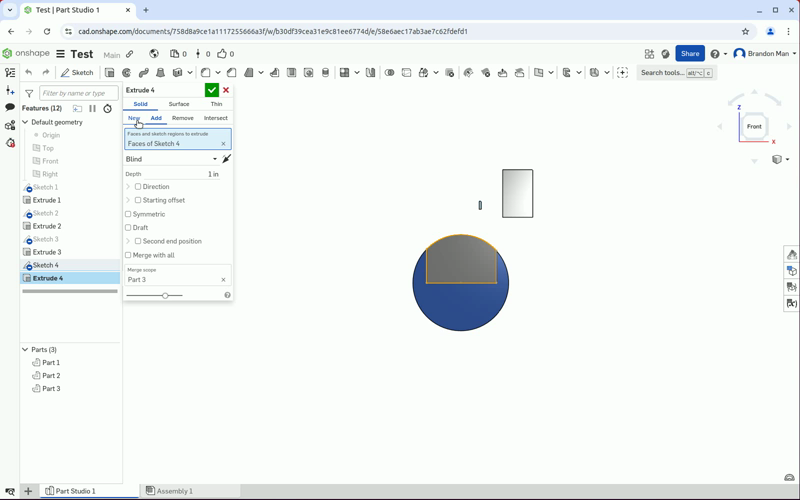
click(137, 120)
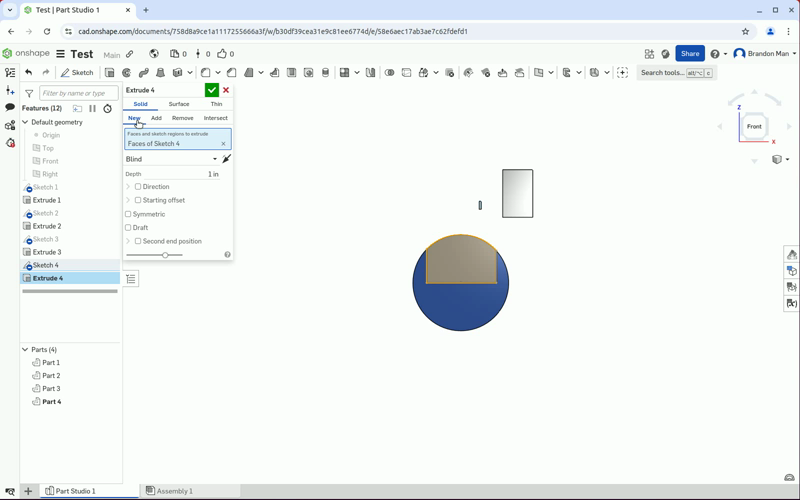
key(tab, 4)
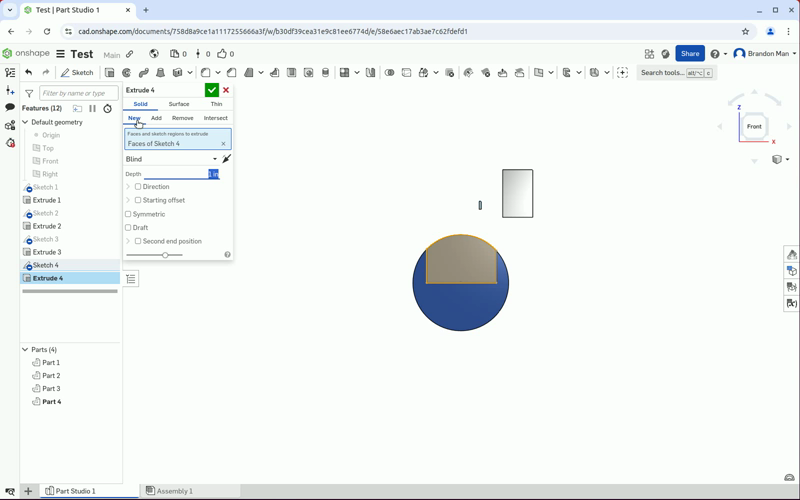
text(5.055)
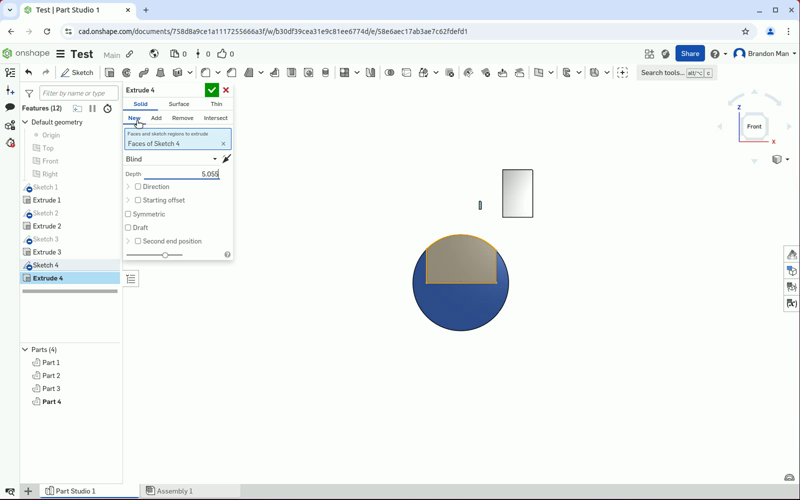
key(enter)
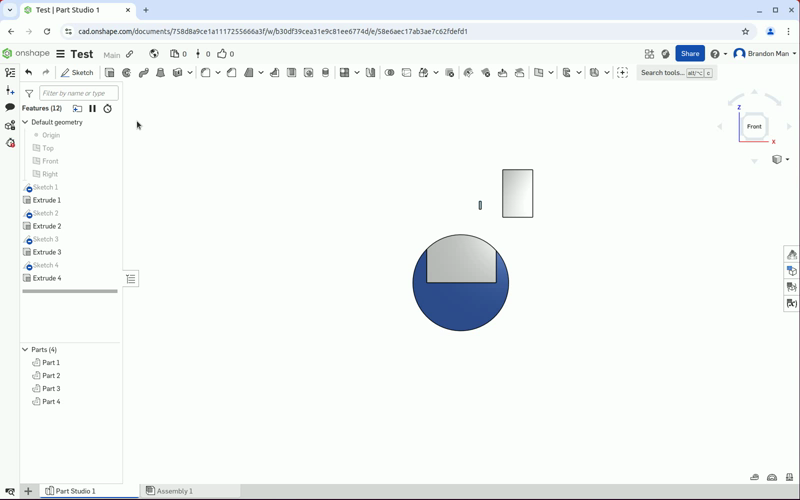
key(shift+h)
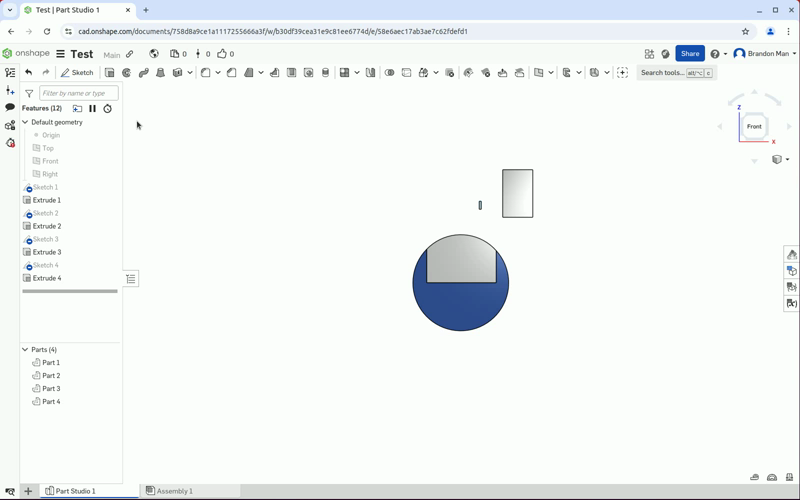
key(shift+h)
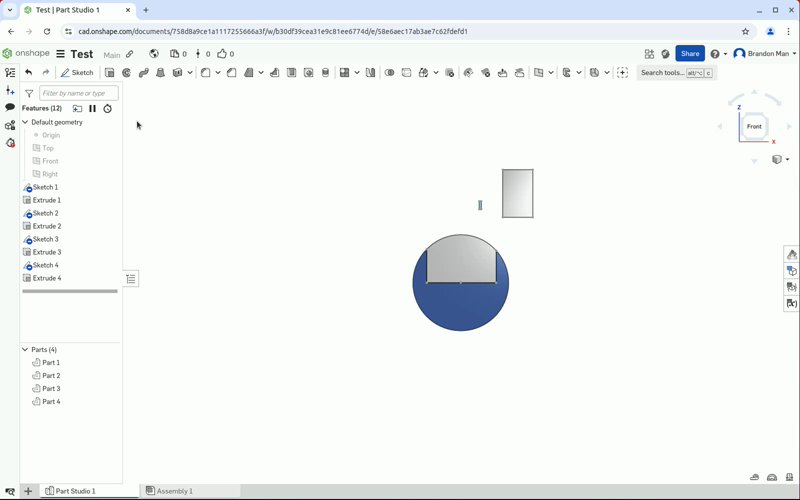
key(shift+7)
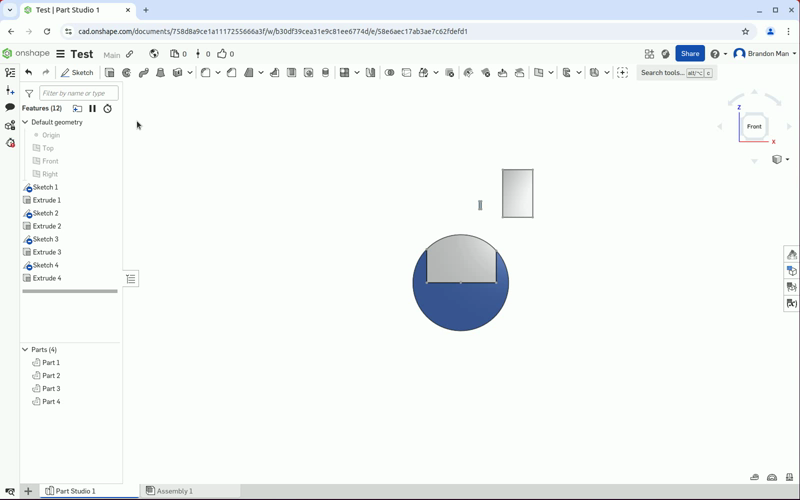
key(left, 2)
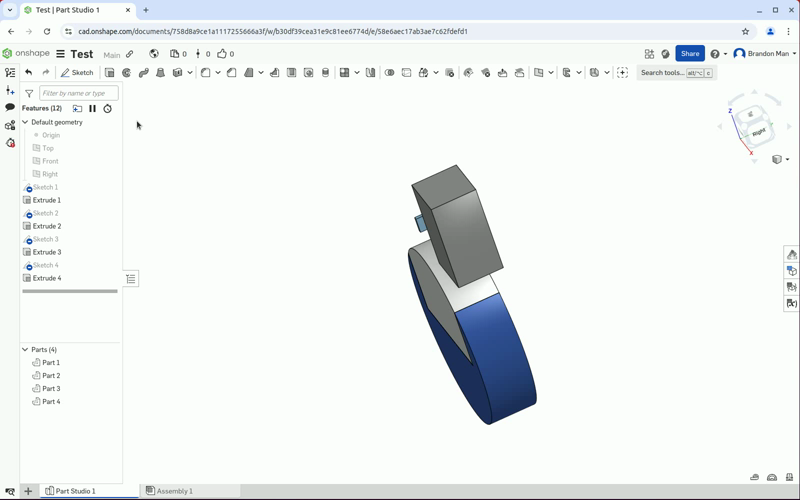
key(down, 2)
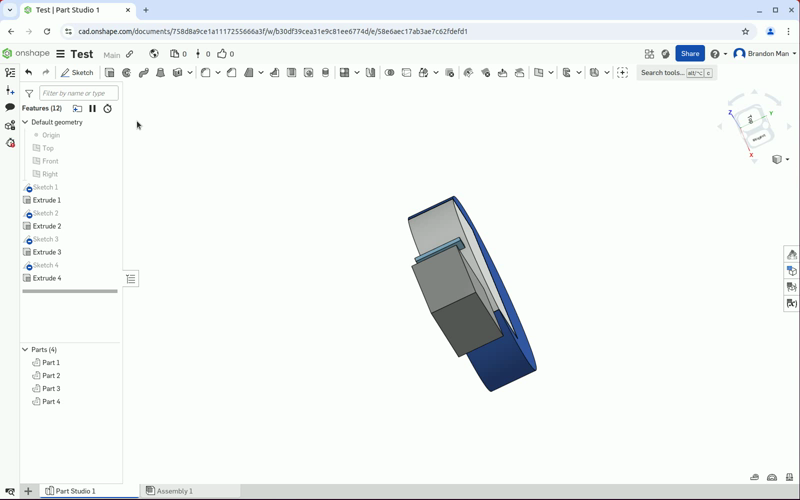
key(up, 2)
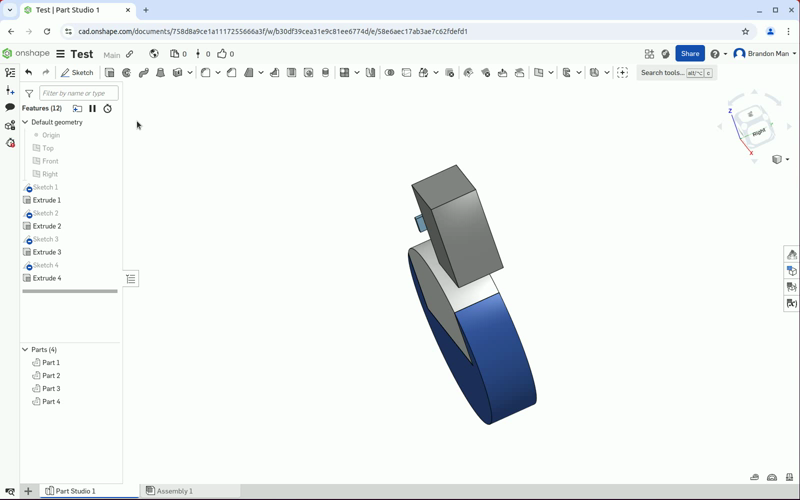
key(right, 2)
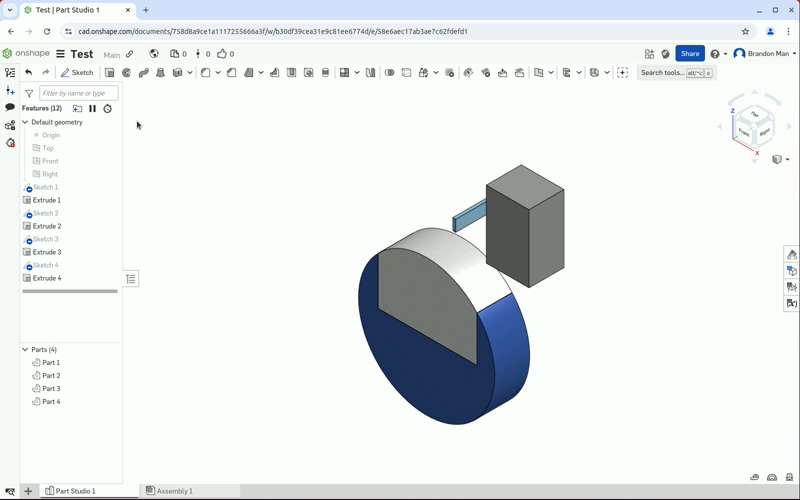
mouse_move(73, 189)
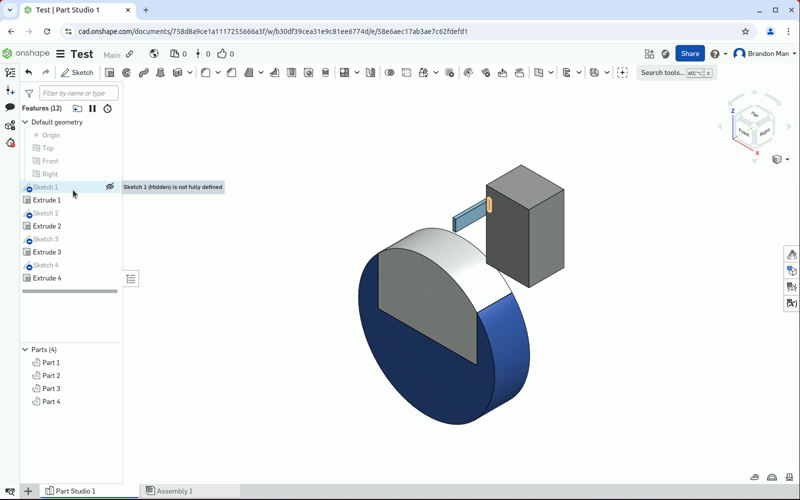
click(73, 189)